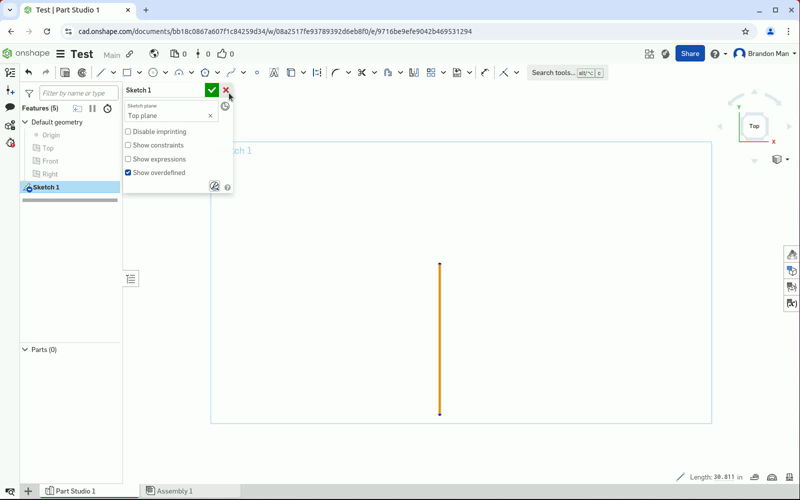
key(shift+h)
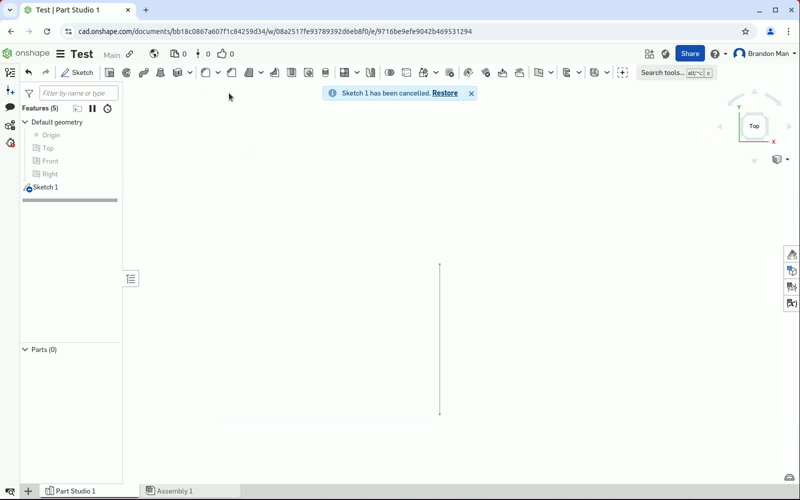
key(shift+s)
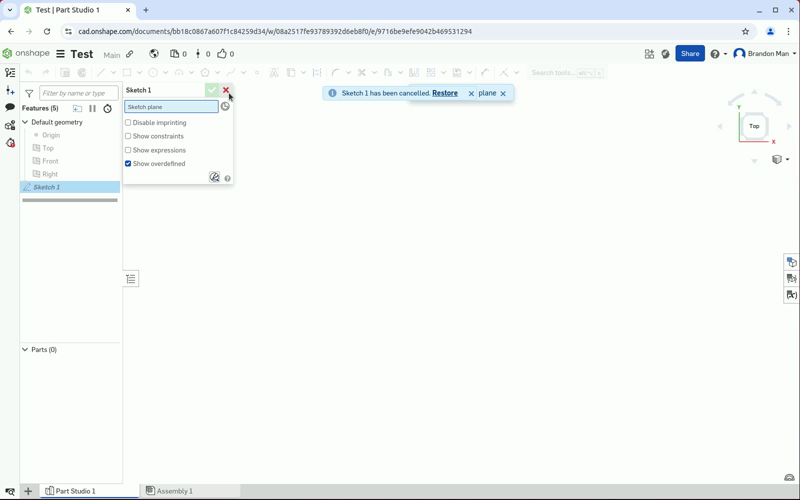
mouse_move(73, 150)
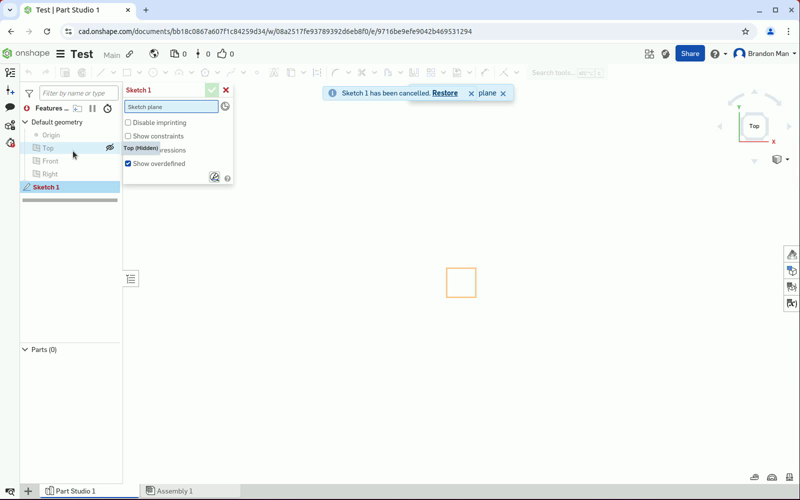
click(73, 150)
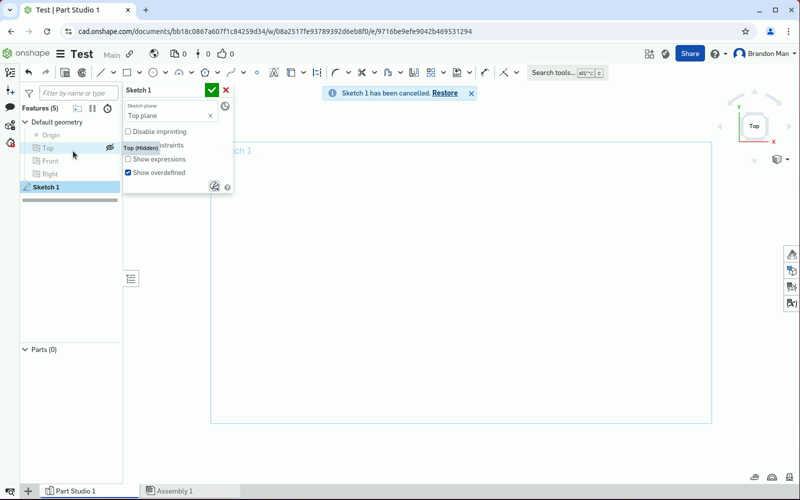
mouse_move(73, 352)
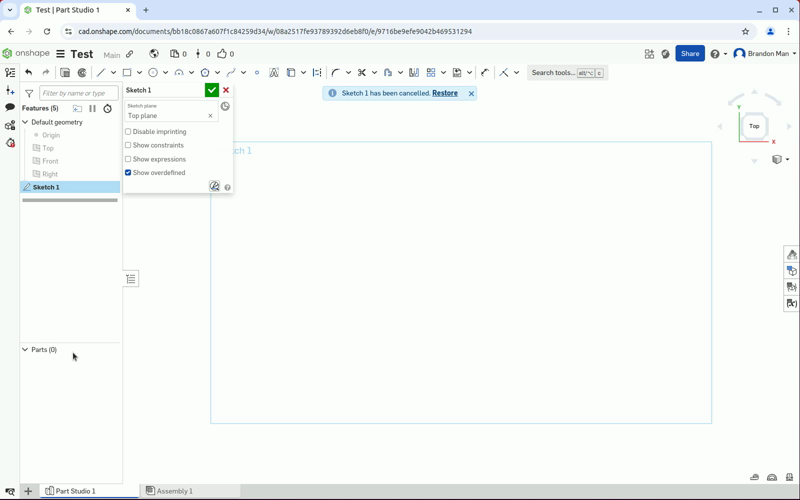
key(y)
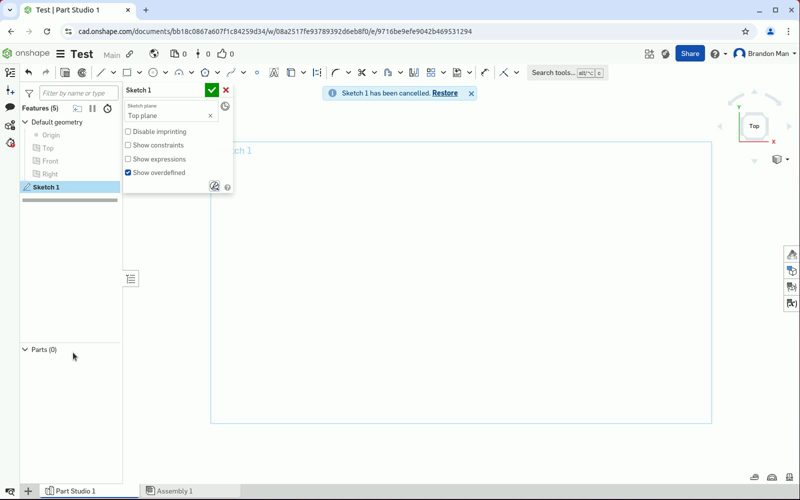
key(c)
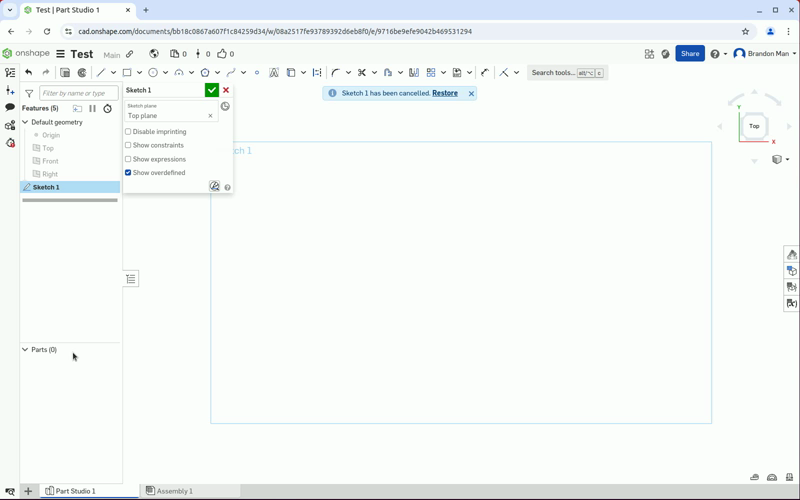
key_down(shift)
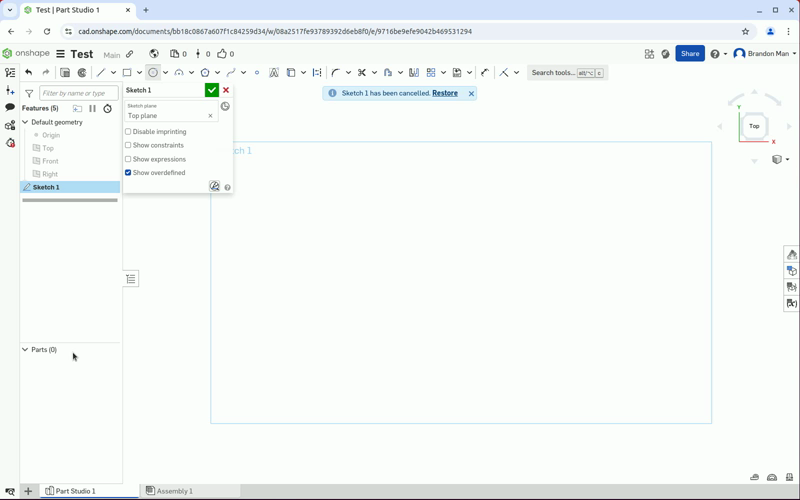
mouse_move(461, 282)
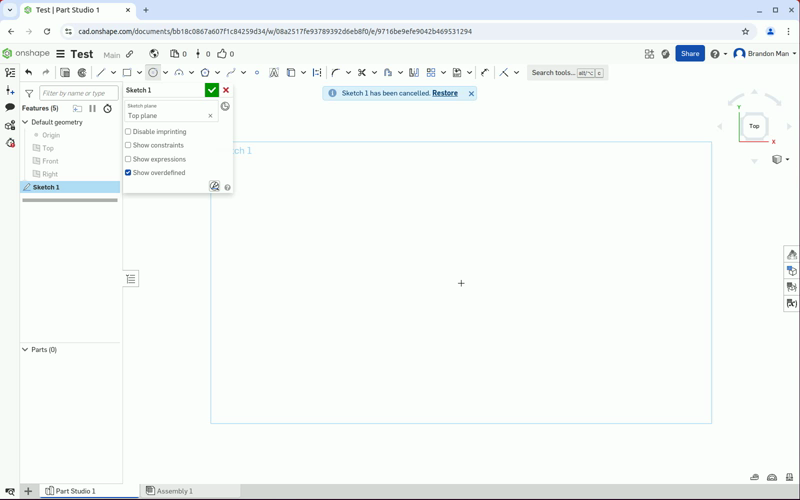
click(461, 282)
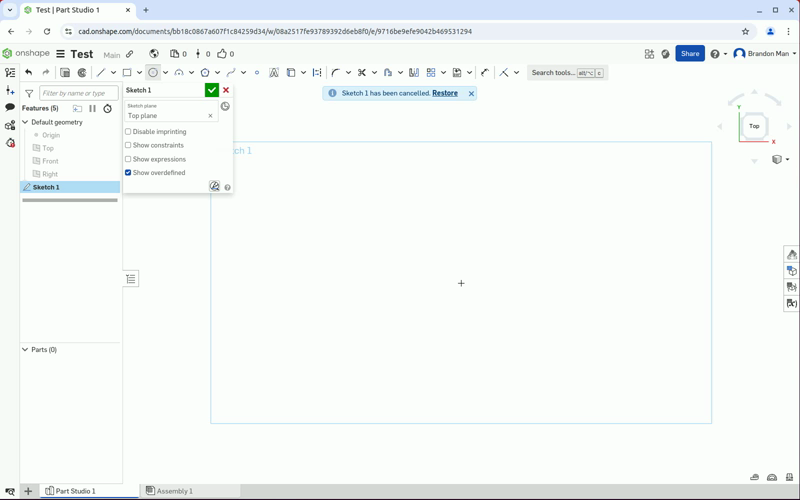
key_up(shift)
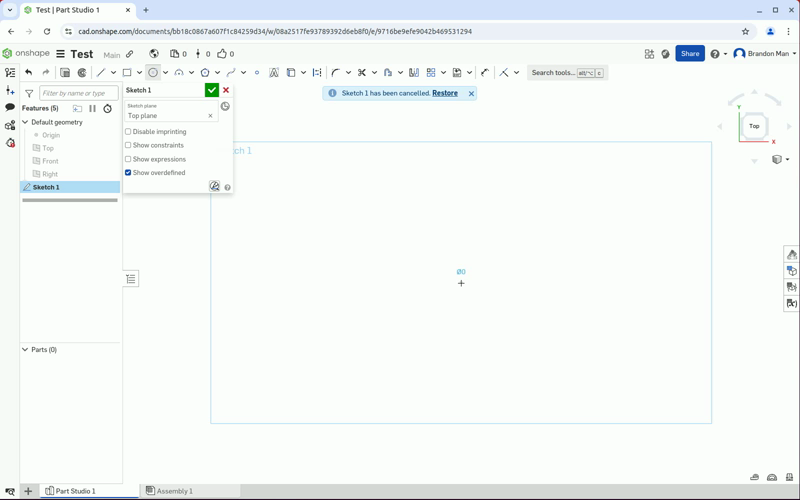
mouse_move(478, 282)
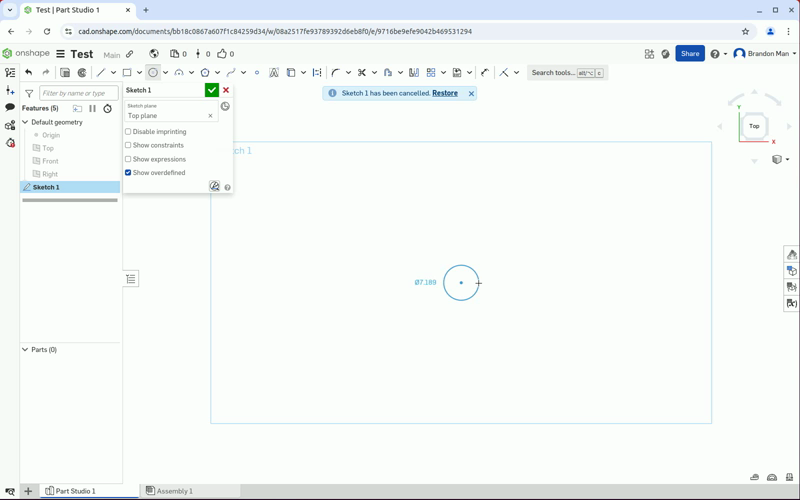
click(478, 282)
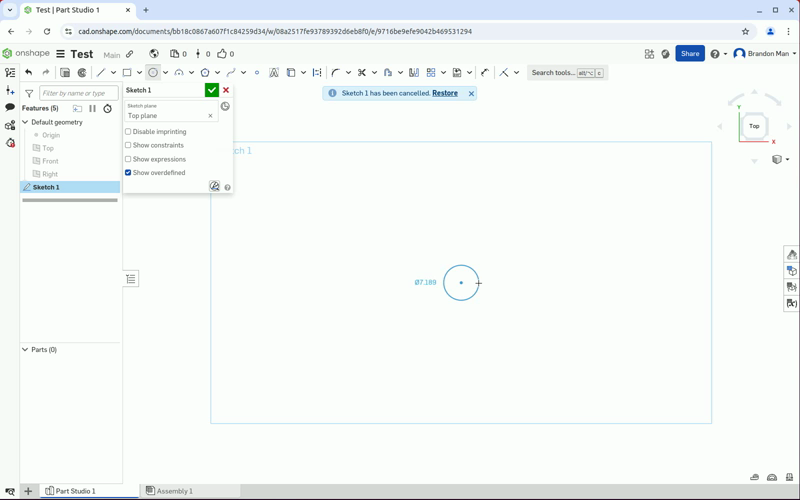
key(esc)
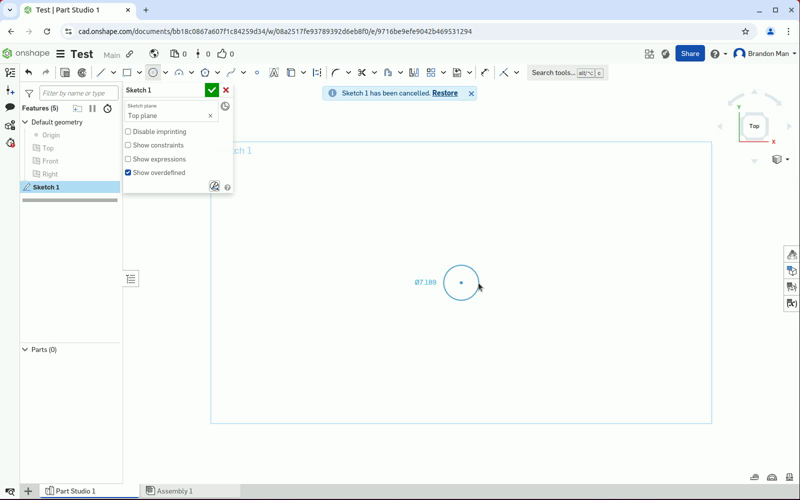
key(c)
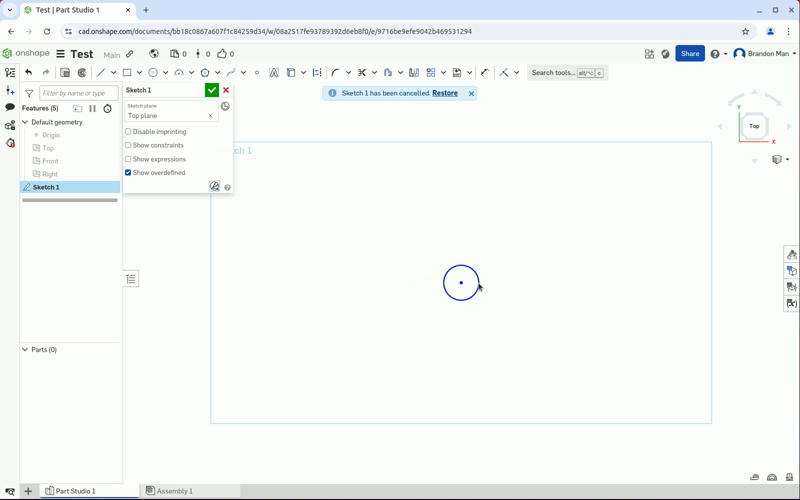
key_down(shift)
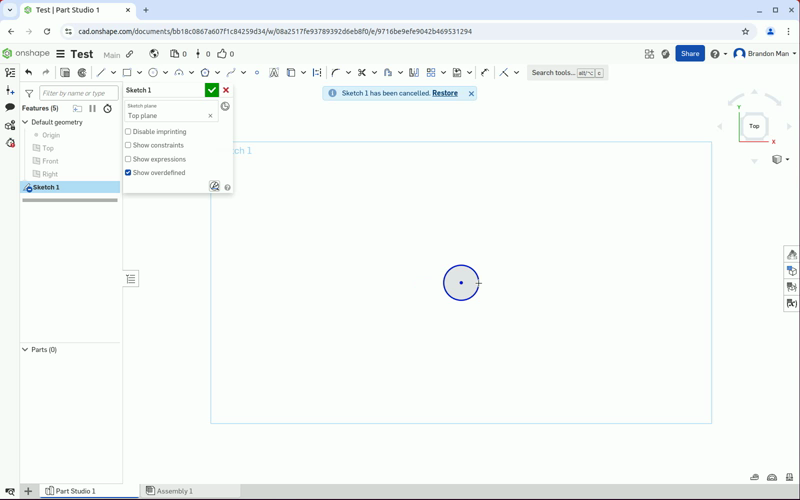
mouse_move(461, 282)
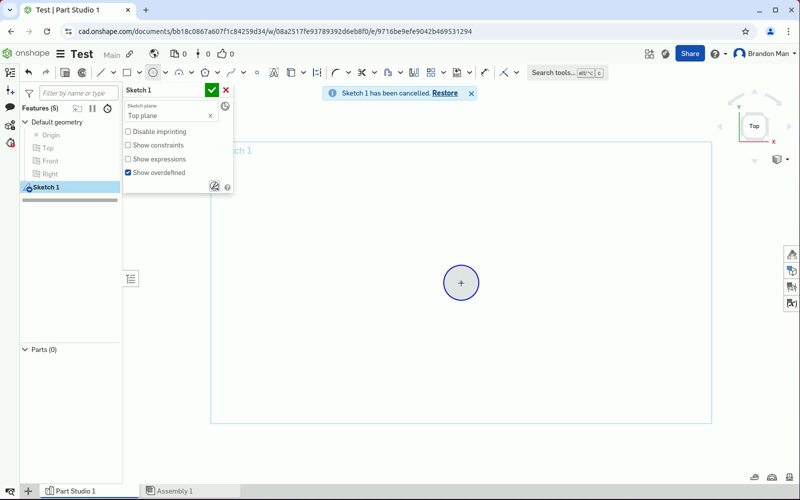
click(461, 282)
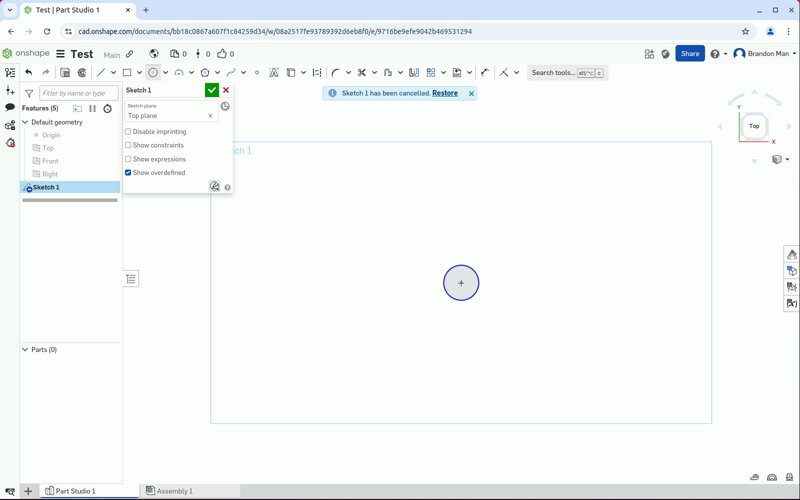
key_up(shift)
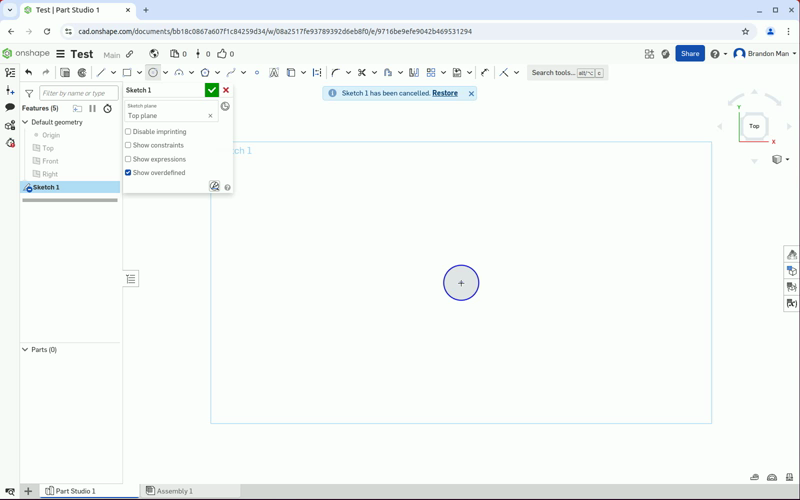
mouse_move(476, 282)
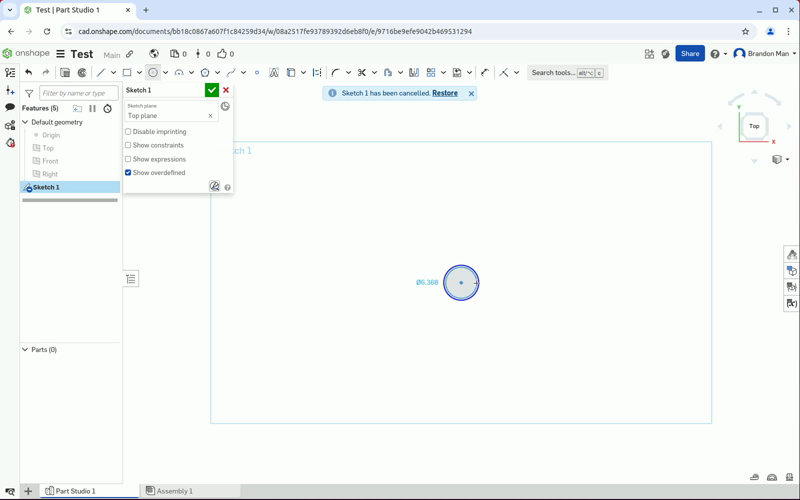
scroll(6)
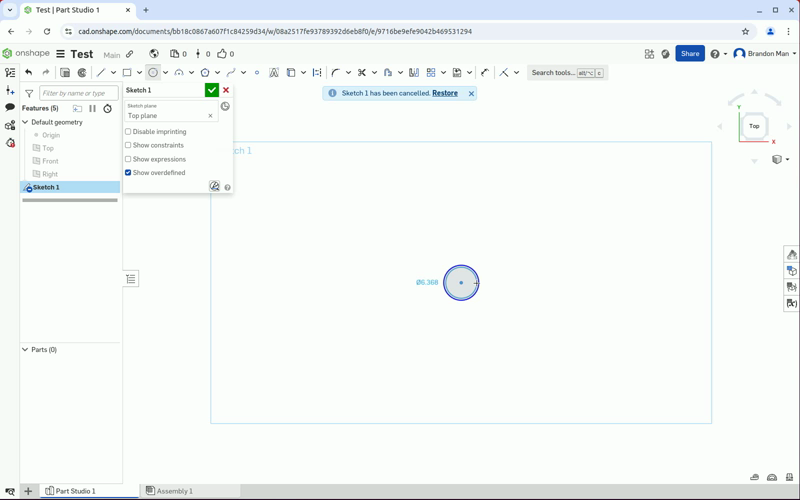
scroll(6)
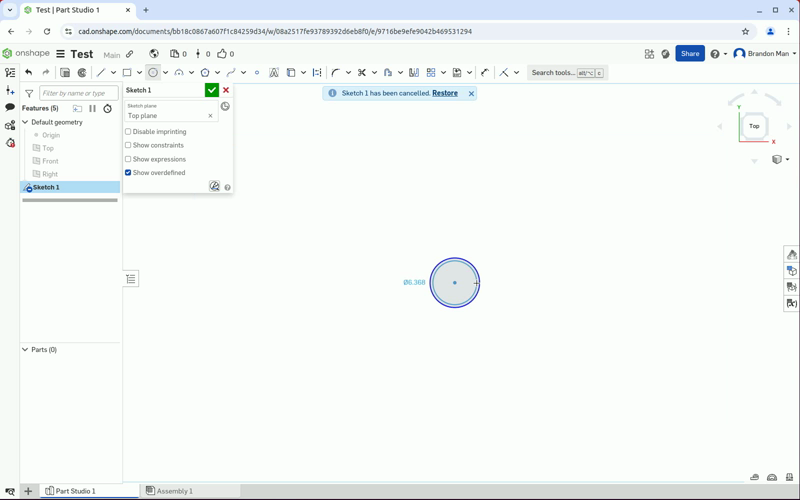
scroll(6)
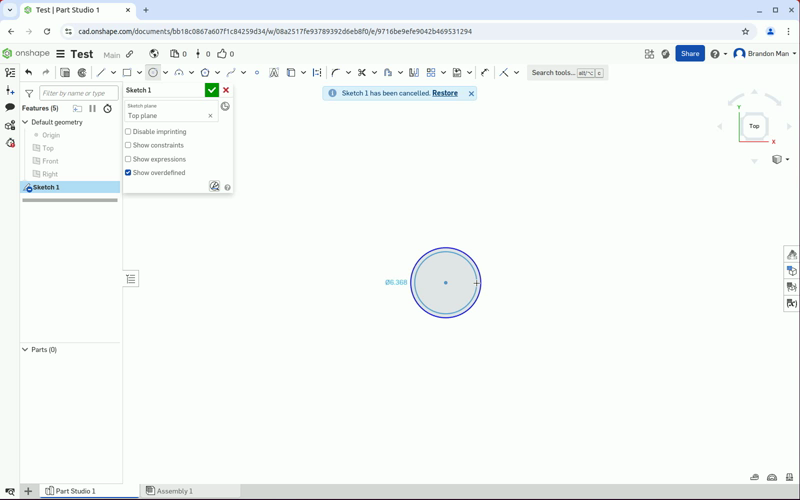
scroll(6)
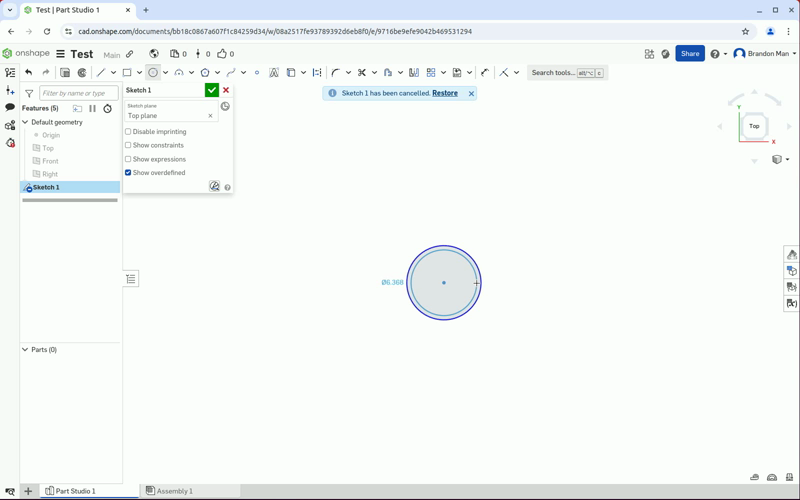
scroll(6)
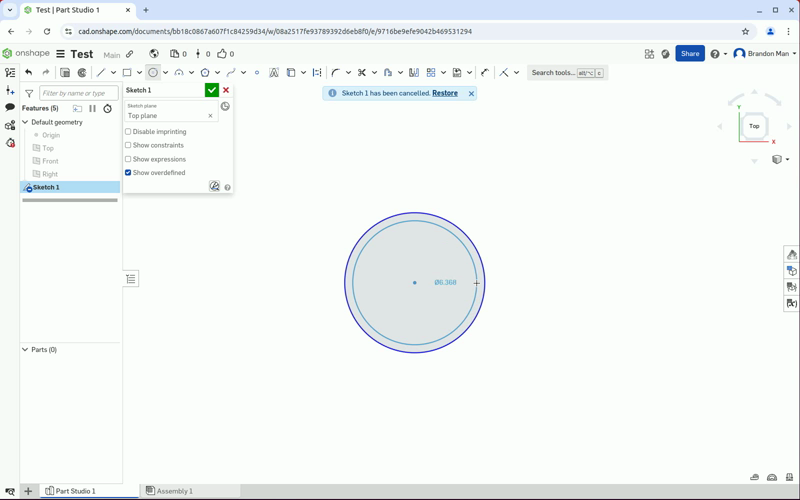
scroll(6)
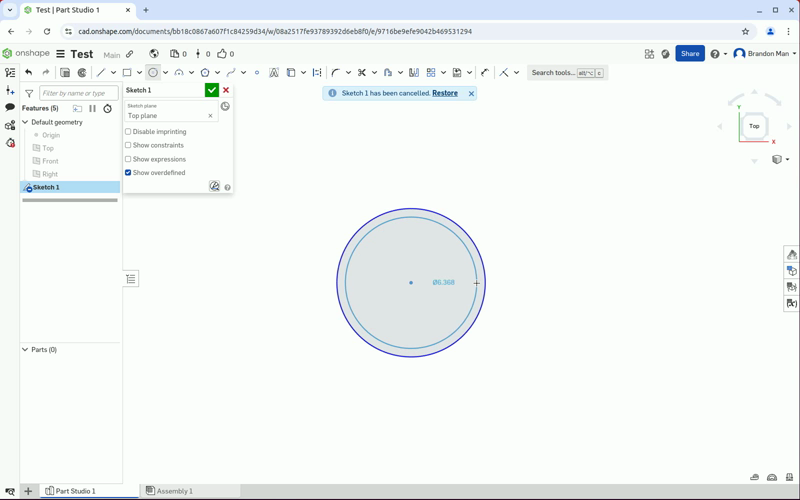
scroll(6)
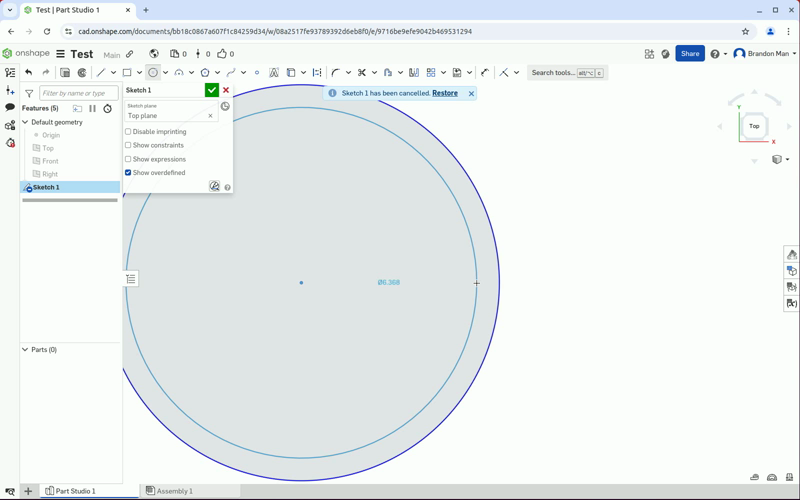
click(476, 282)
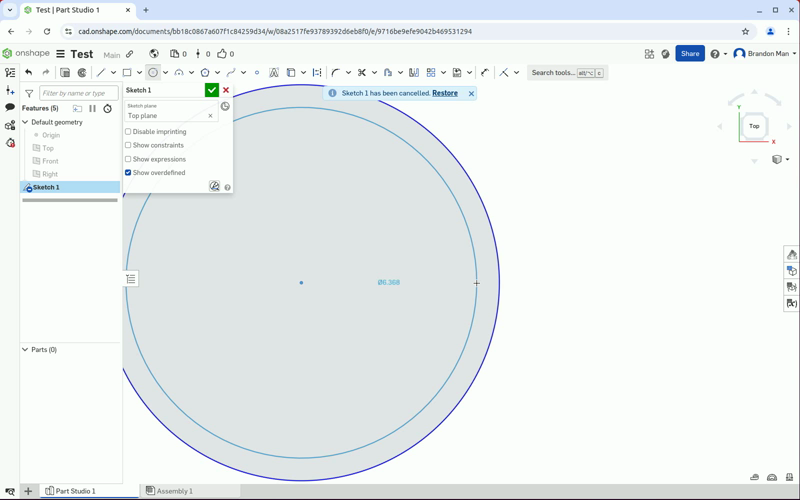
scroll(-6)
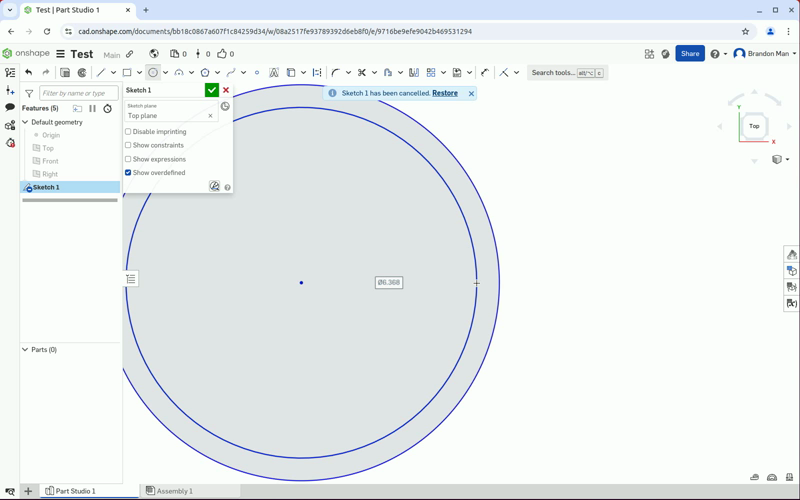
scroll(-6)
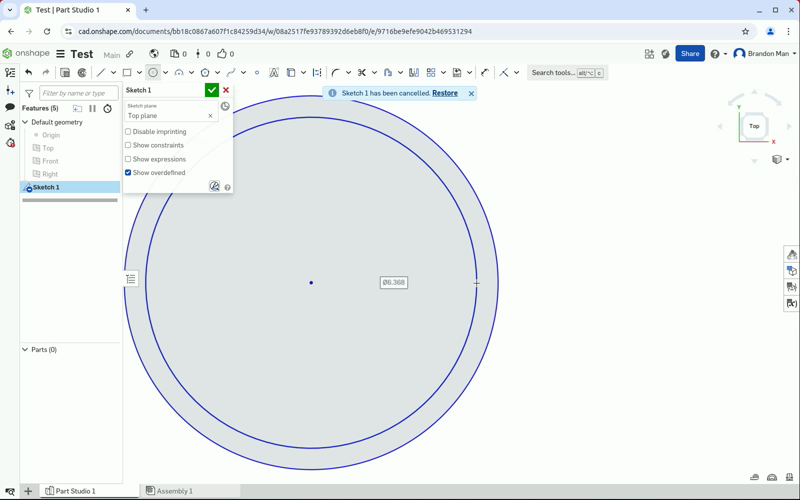
scroll(-6)
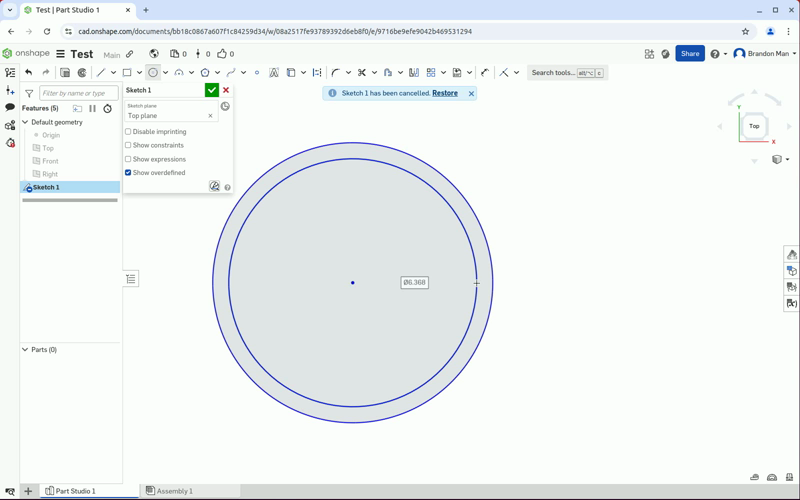
scroll(-6)
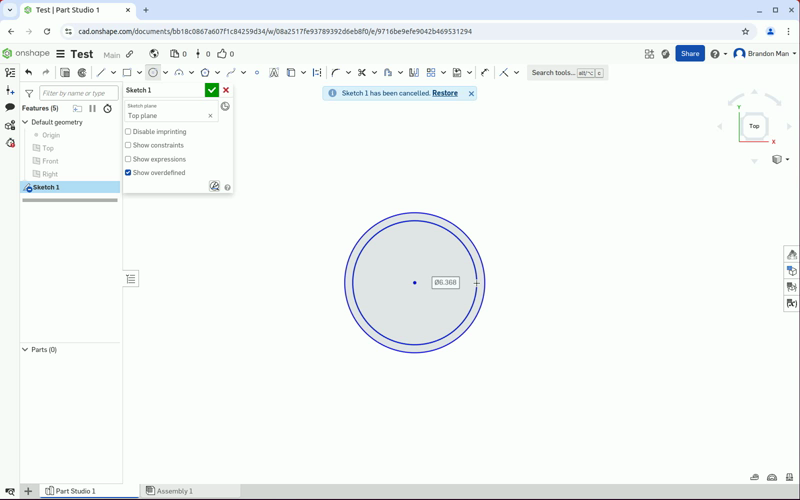
scroll(-6)
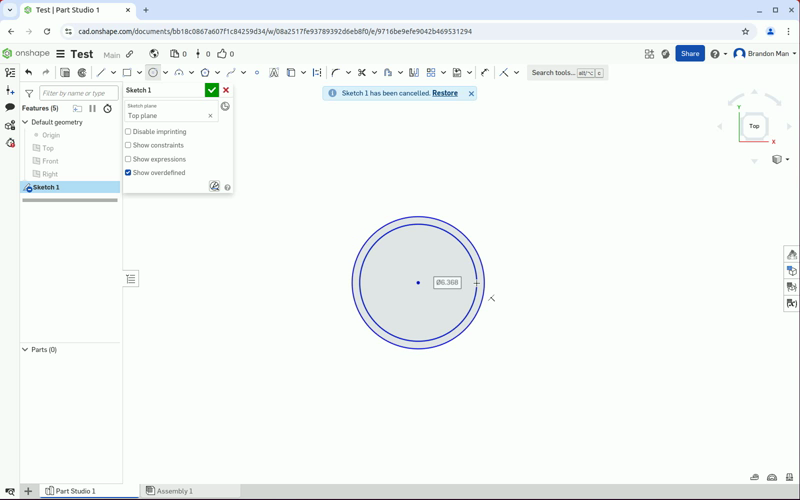
scroll(-6)
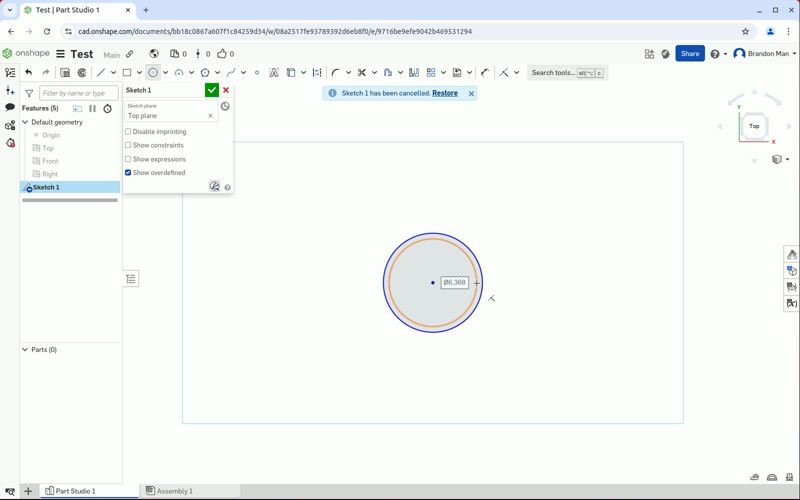
scroll(-6)
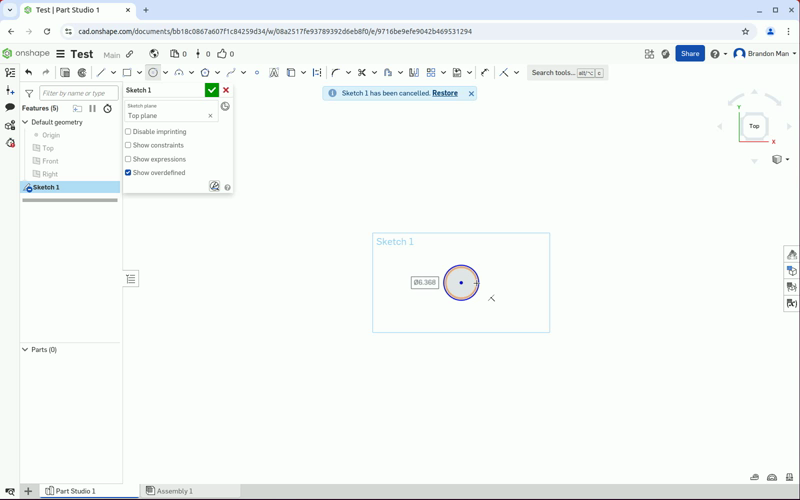
key(esc)
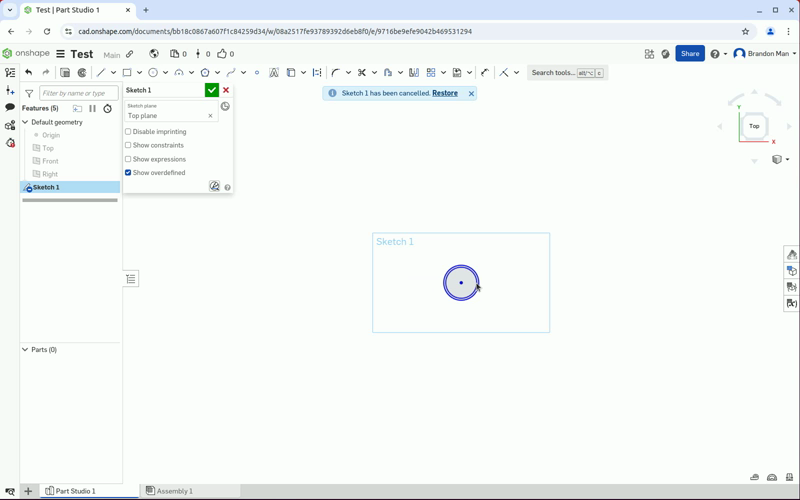
mouse_move(452, 296)
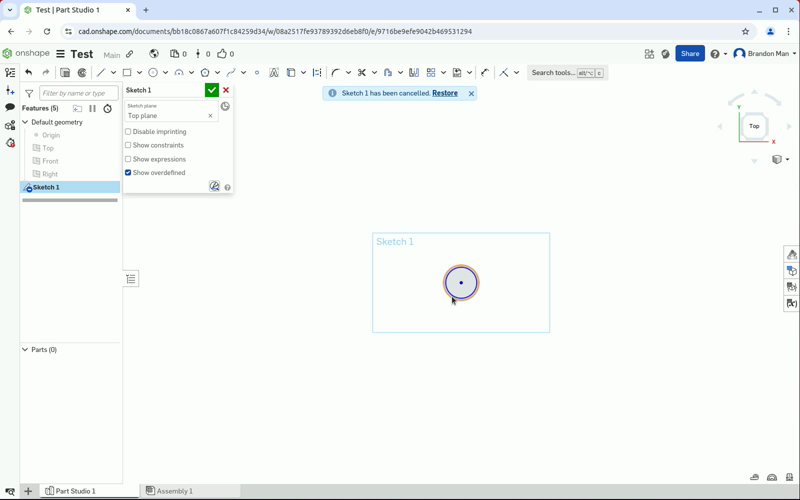
scroll(6)
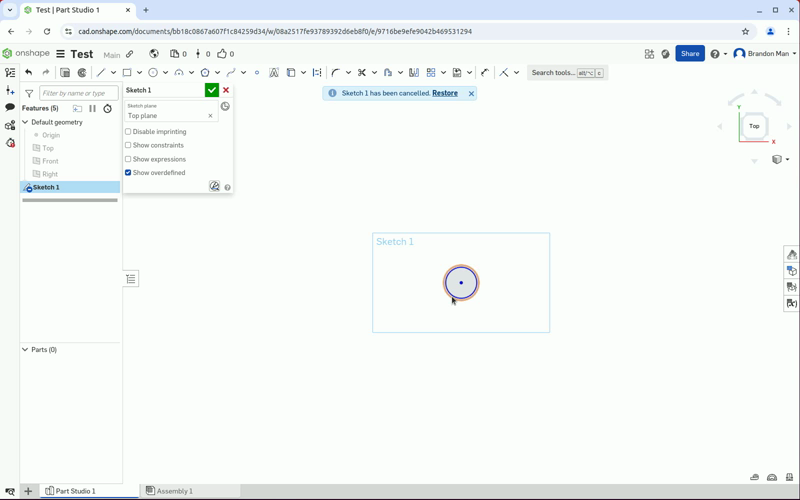
scroll(6)
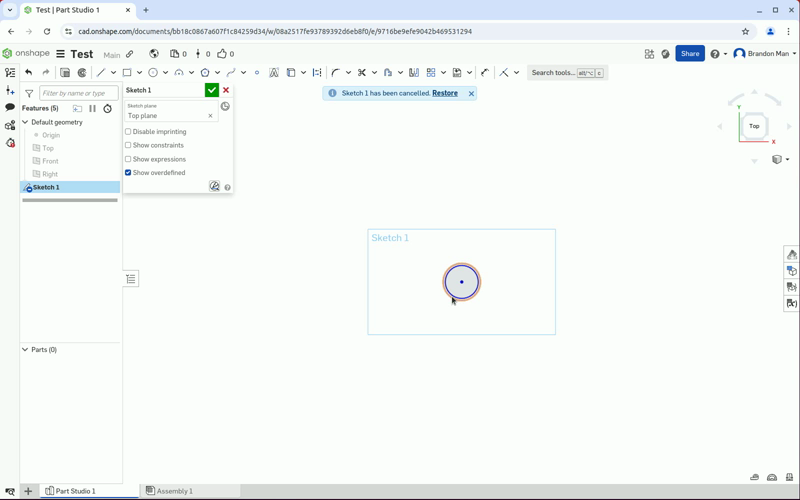
scroll(6)
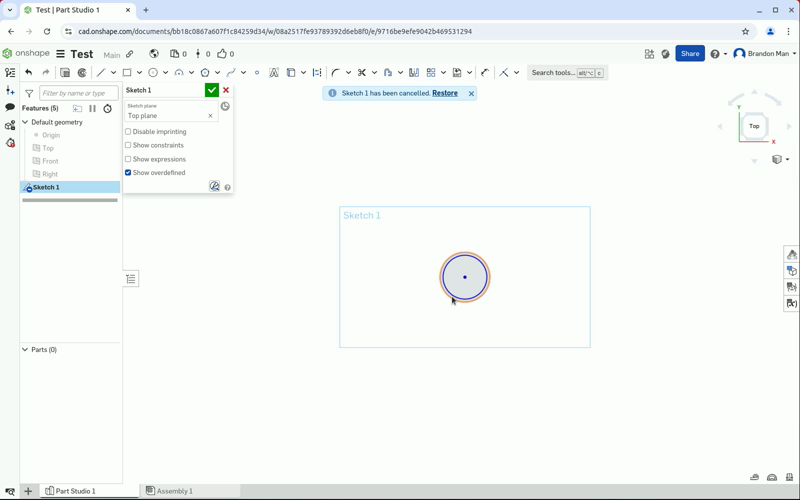
scroll(6)
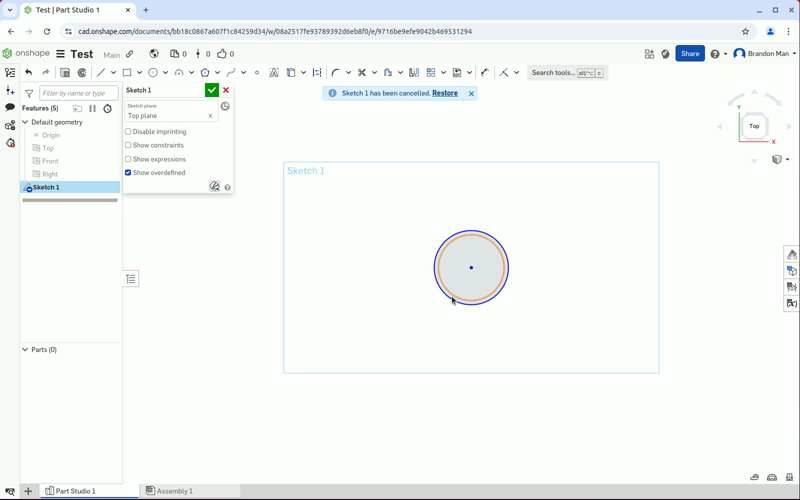
scroll(6)
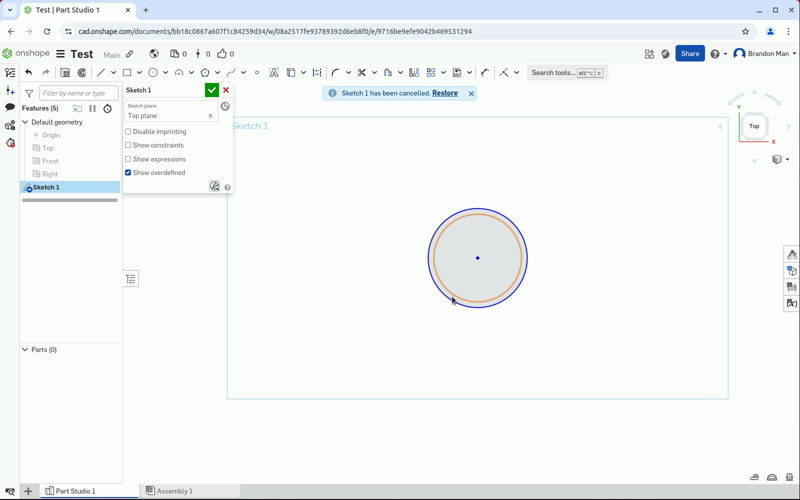
scroll(6)
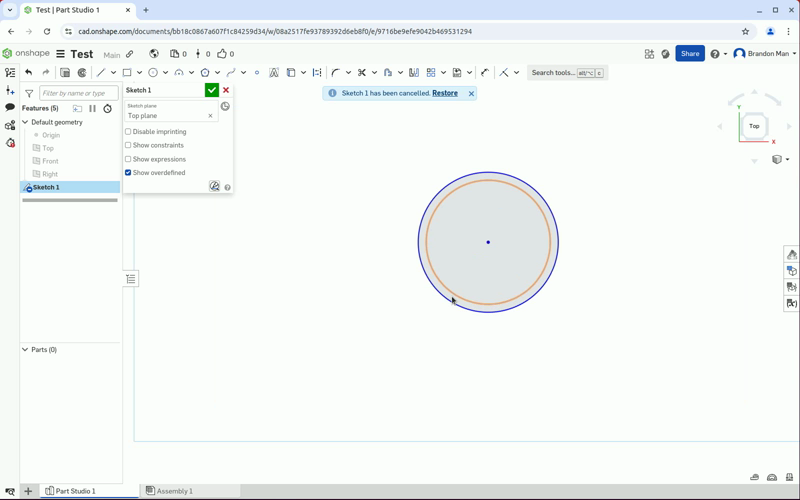
scroll(6)
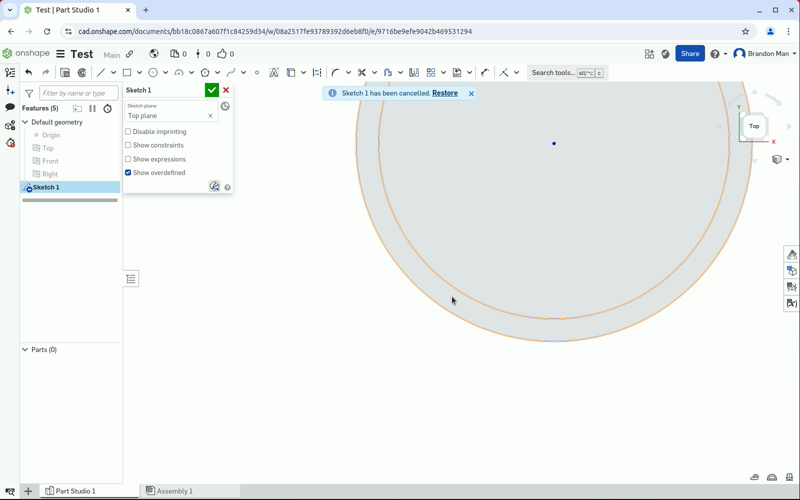
click(452, 296)
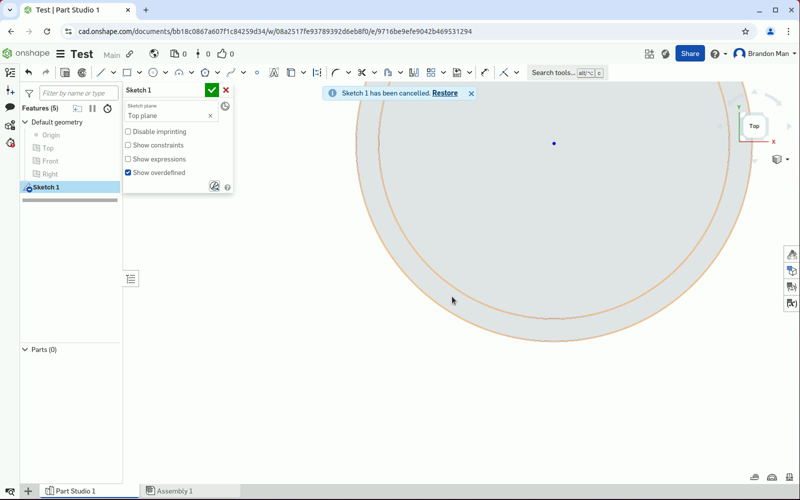
scroll(-6)
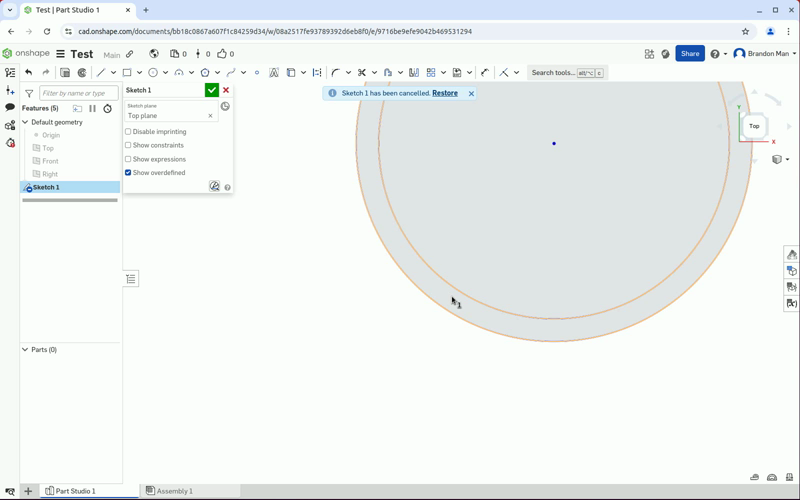
scroll(-6)
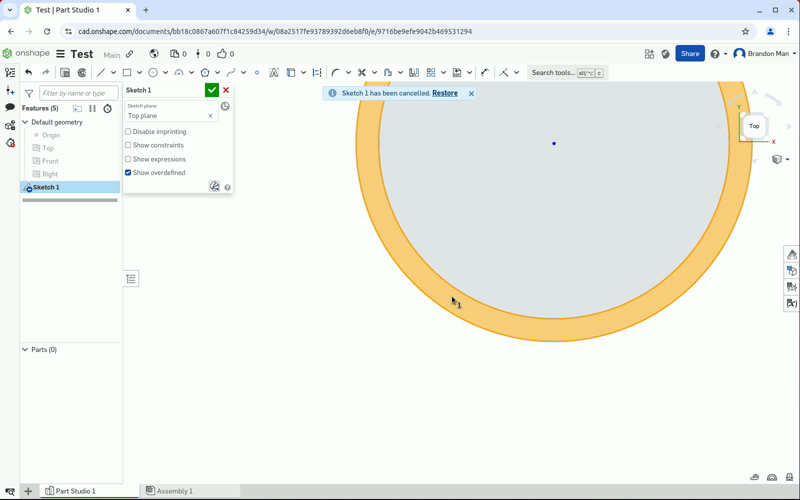
scroll(-6)
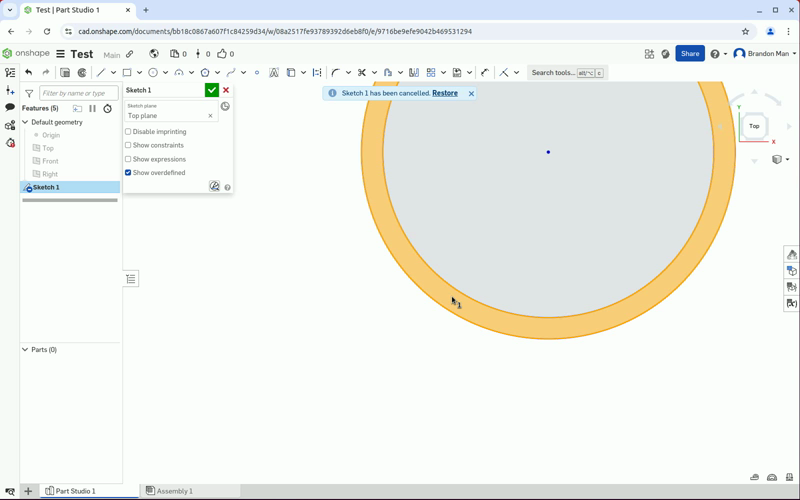
scroll(-6)
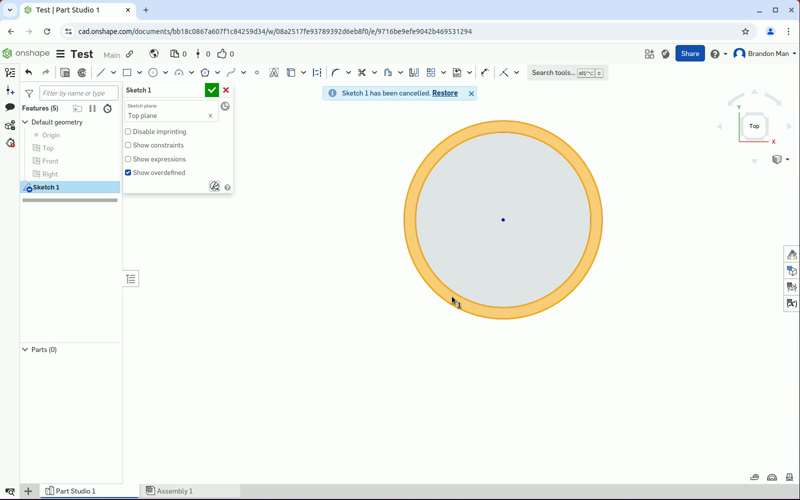
scroll(-6)
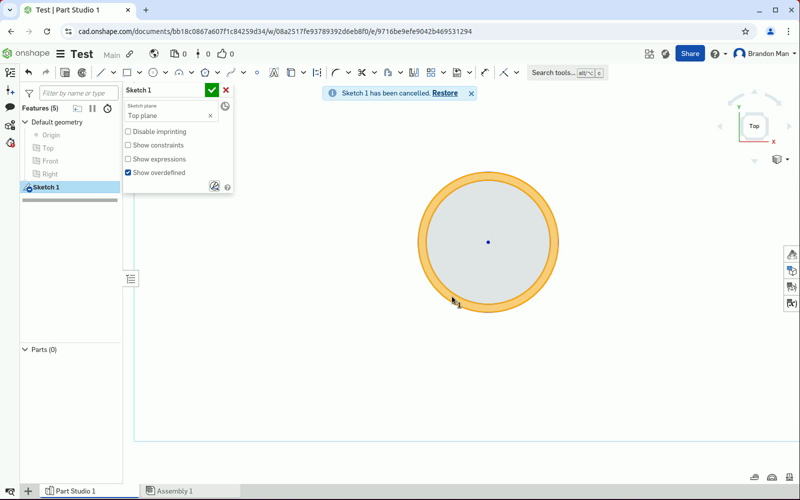
scroll(-6)
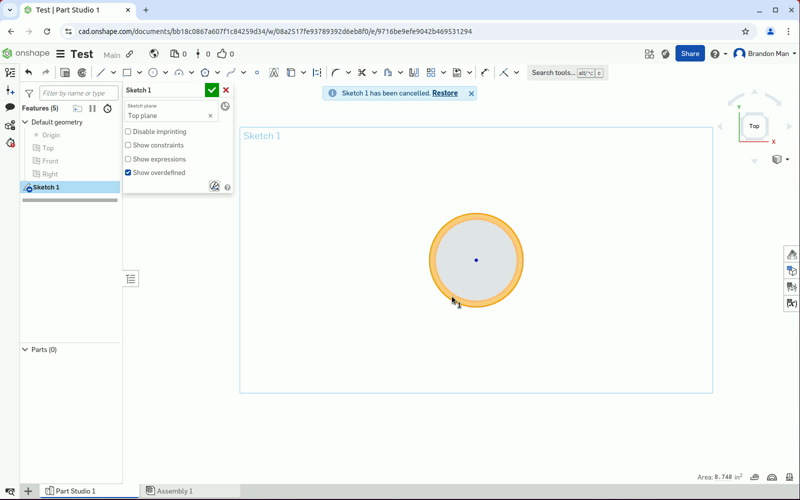
scroll(-6)
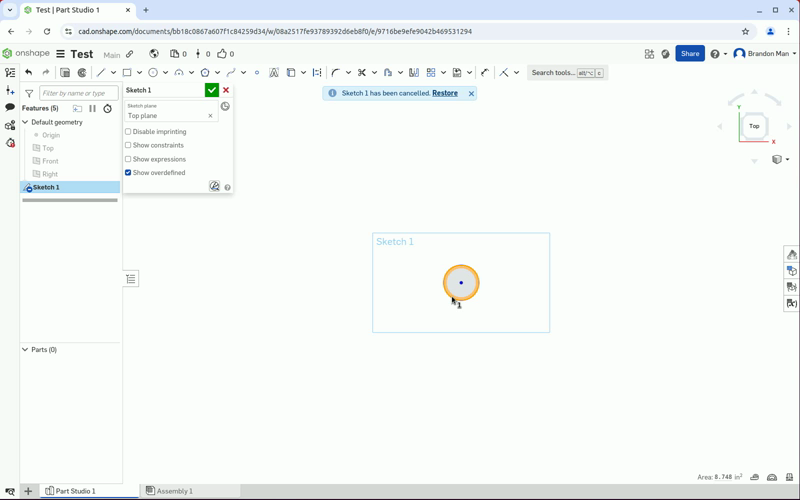
mouse_move(73, 352)
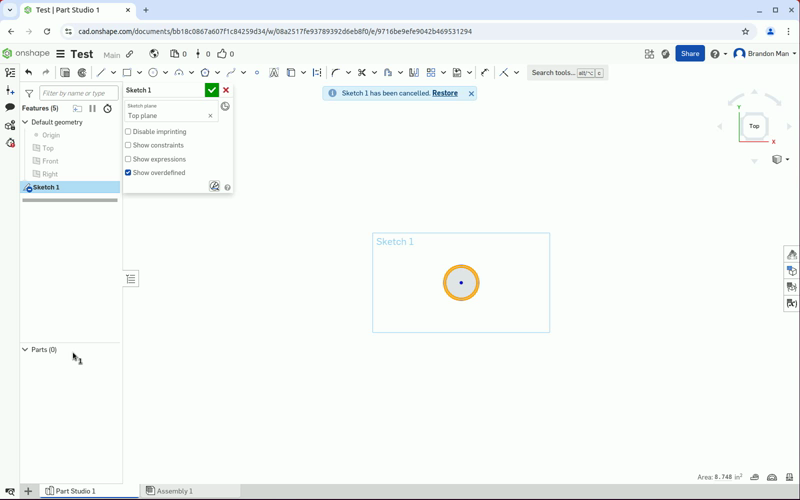
key(shift+y)
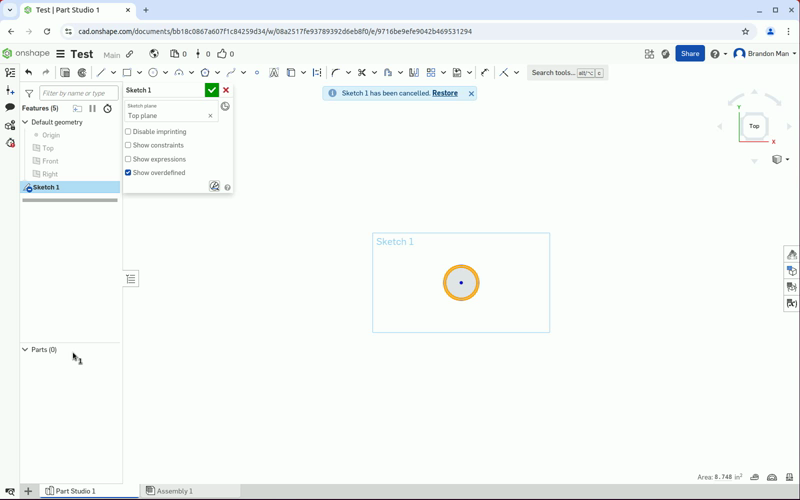
key(shift+e)
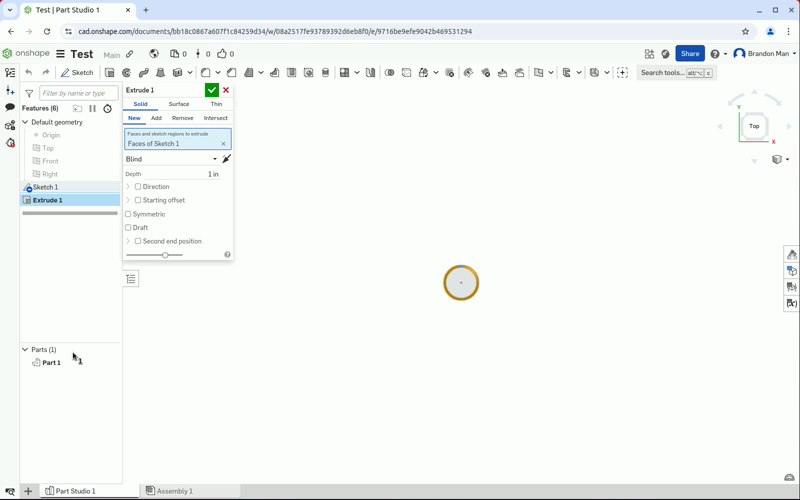
mouse_move(143, 106)
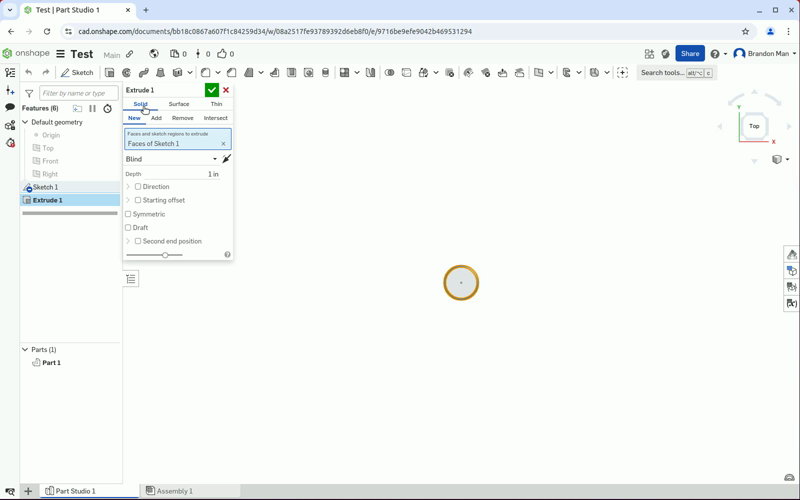
click(143, 106)
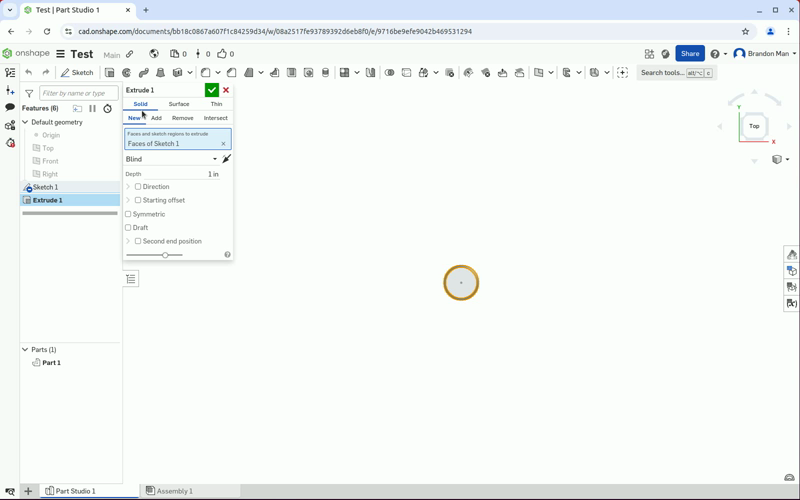
mouse_move(137, 120)
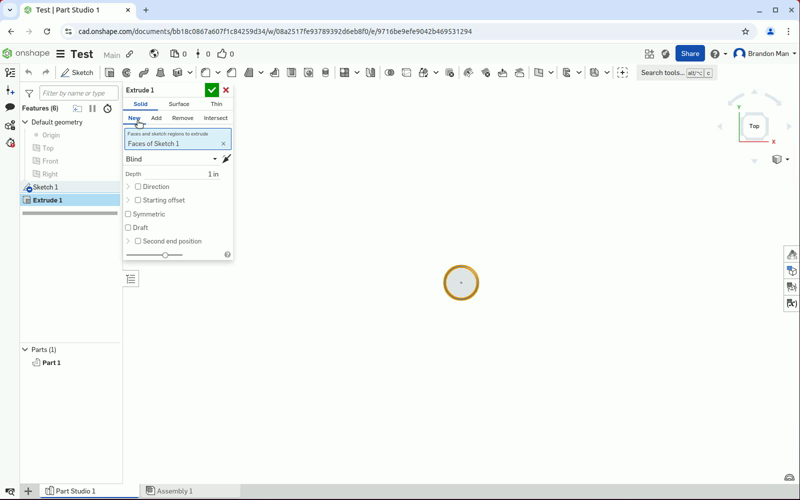
click(137, 120)
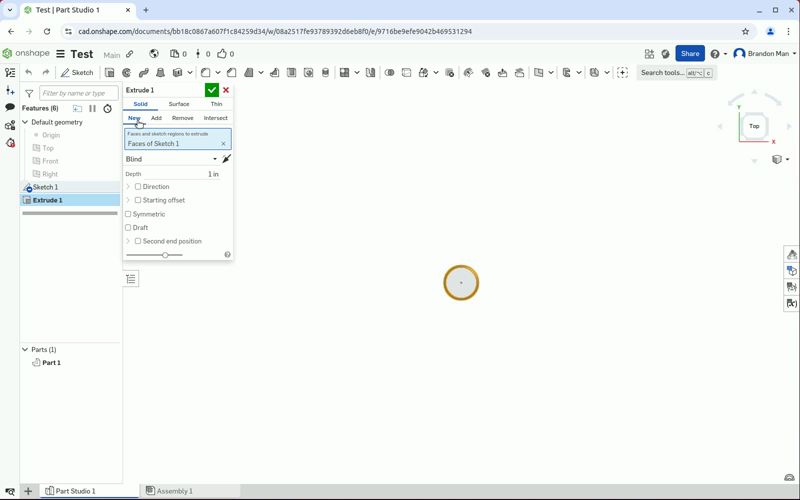
key(tab, 4)
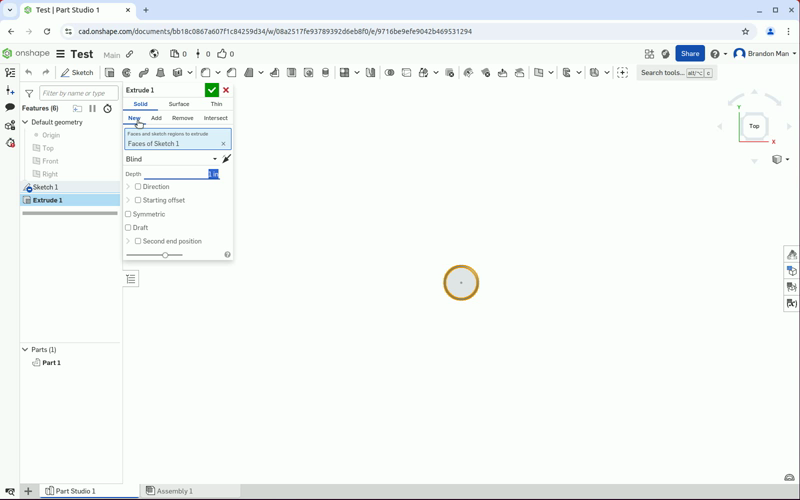
text(5.777)
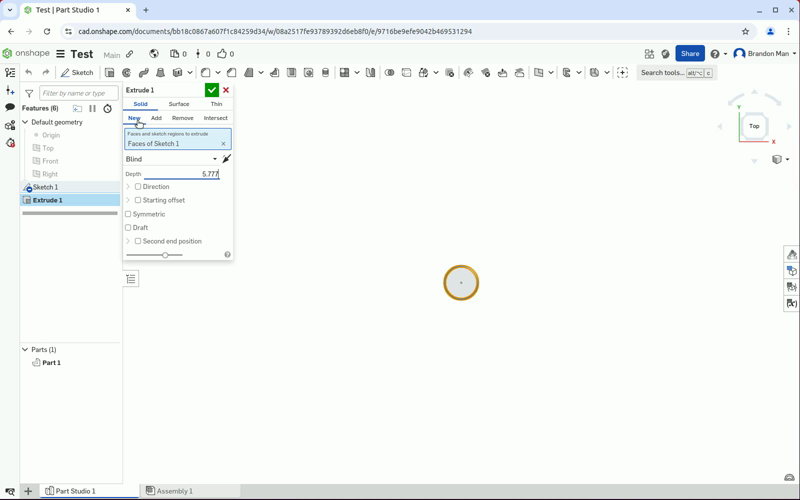
key(enter)
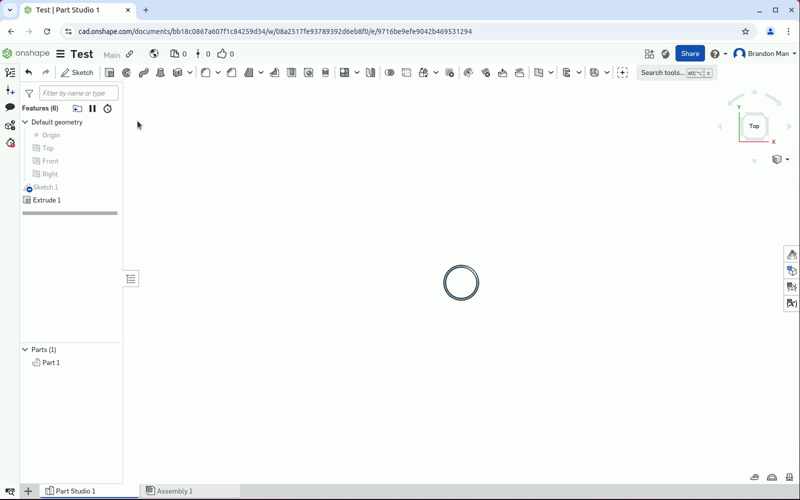
key(shift+h)
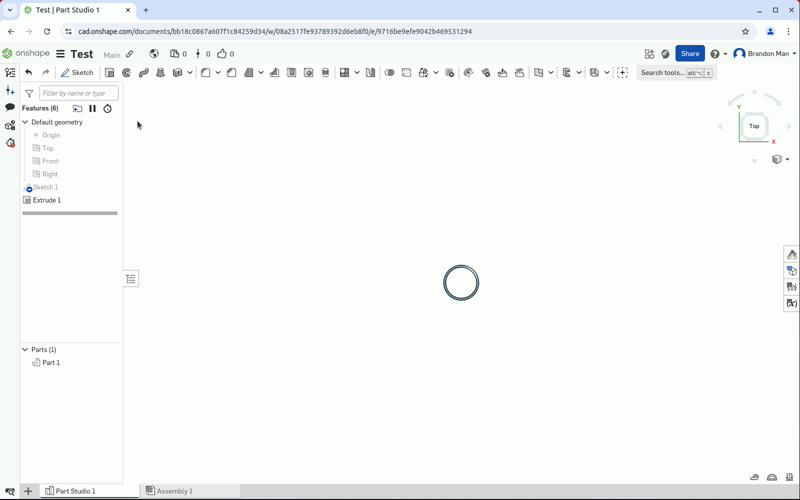
key(shift+h)
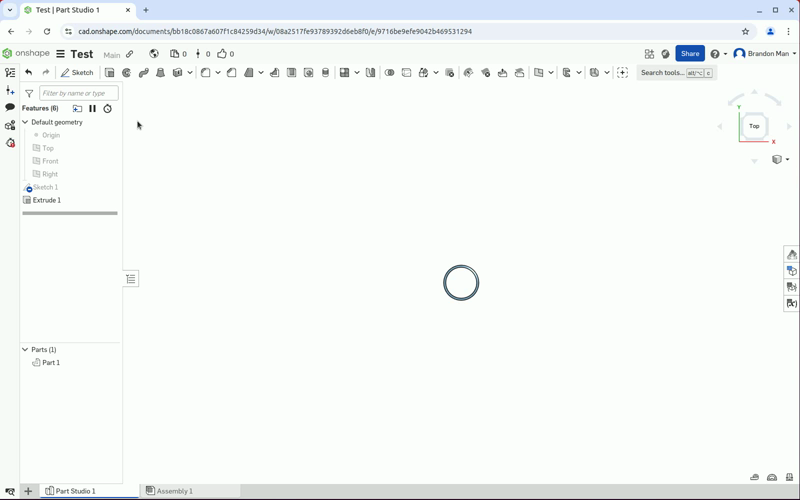
mouse_move(73, 189)
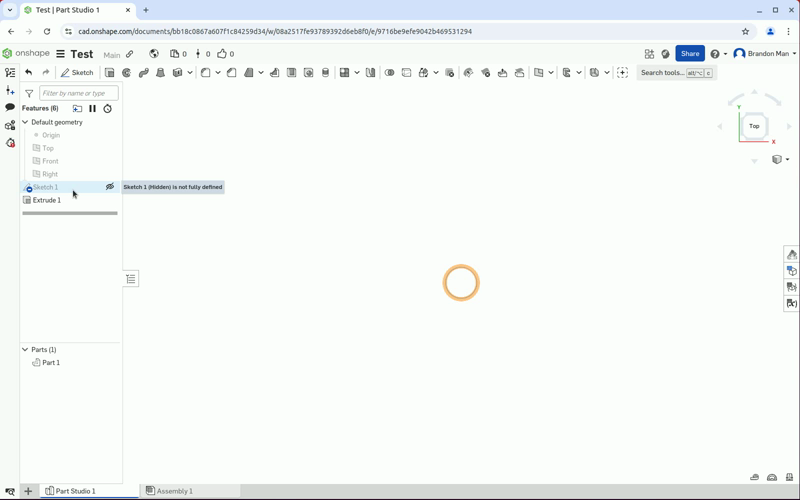
click(73, 189)
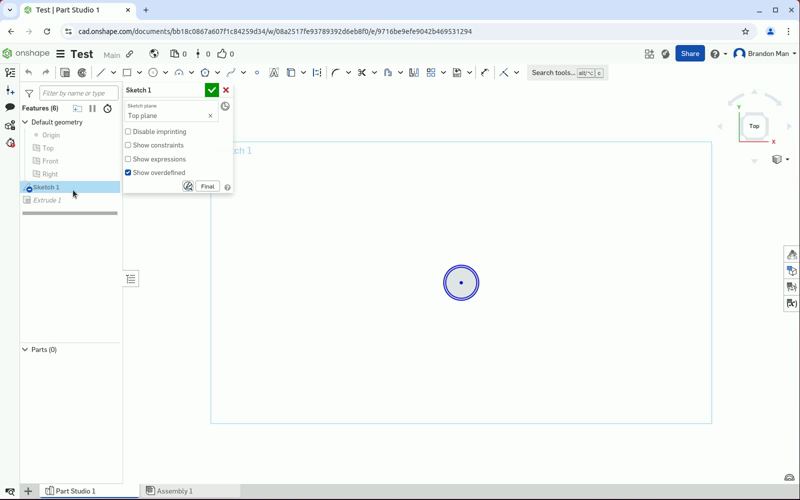
mouse_move(229, 92)
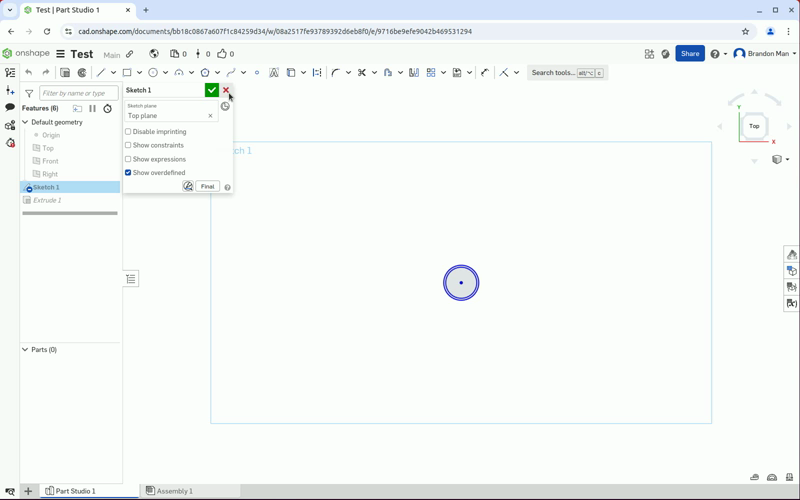
click(229, 92)
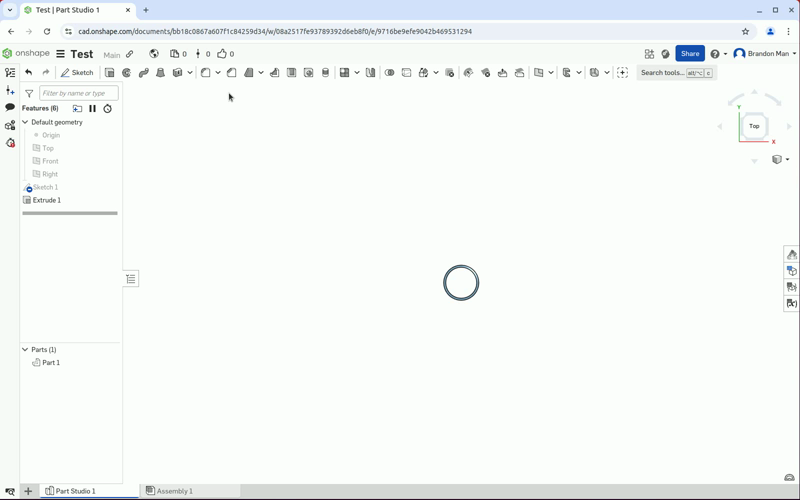
mouse_move(541, 75)
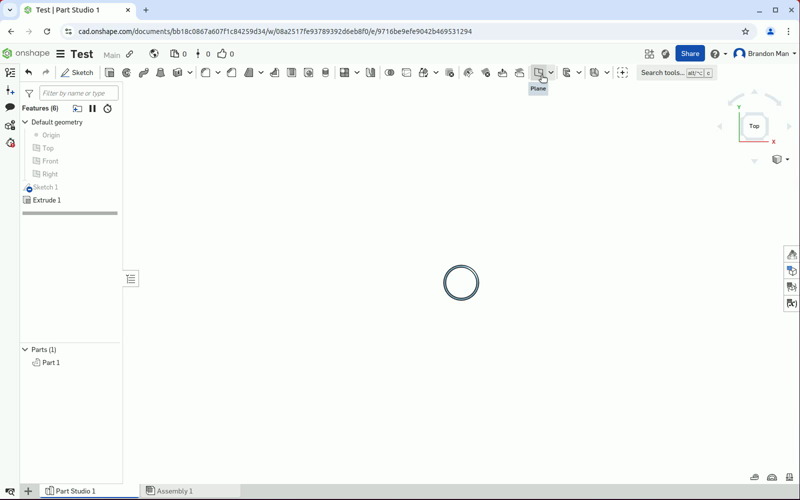
click(541, 75)
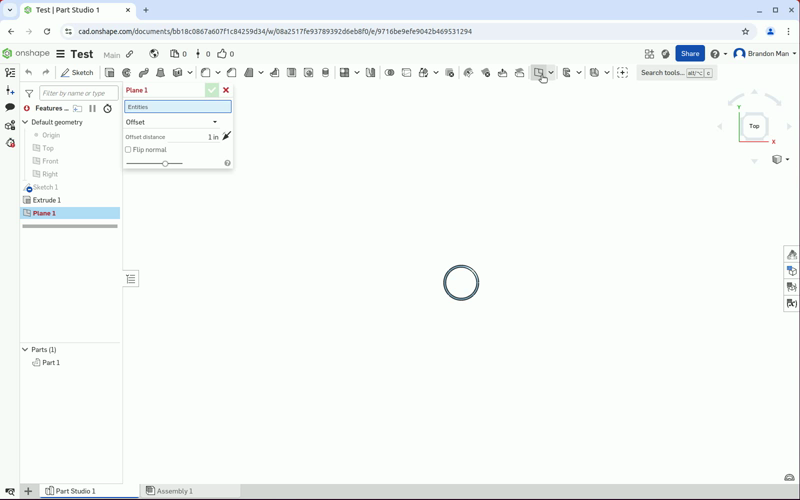
mouse_move(73, 150)
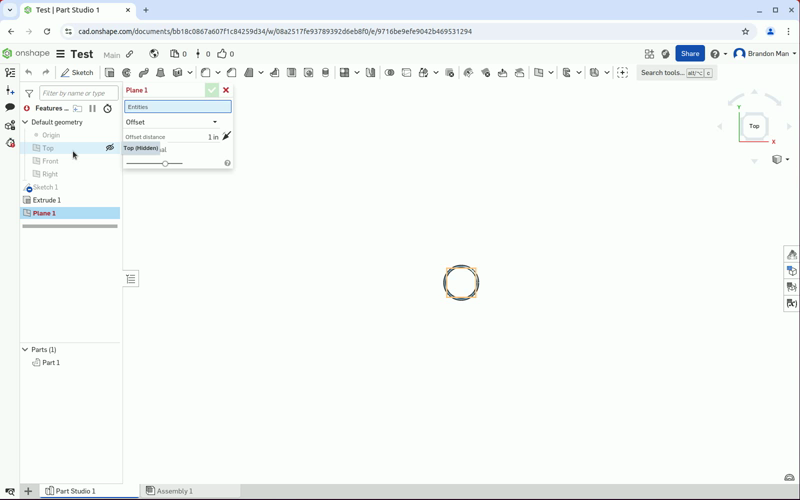
click(73, 150)
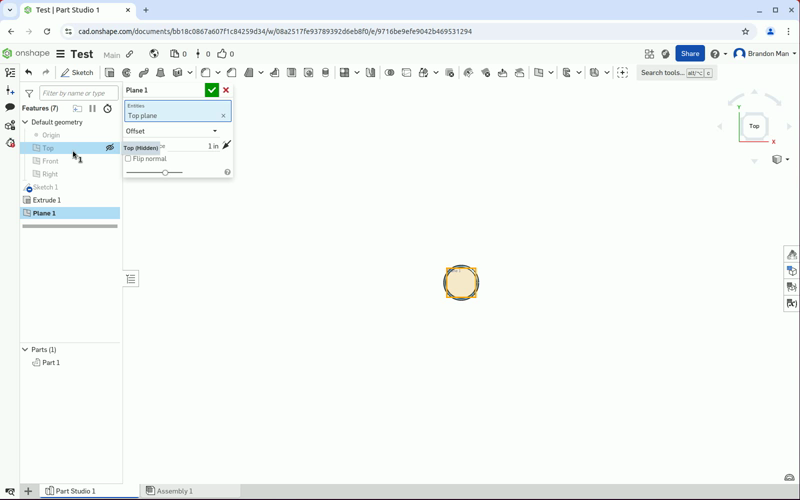
key(tab, 2)
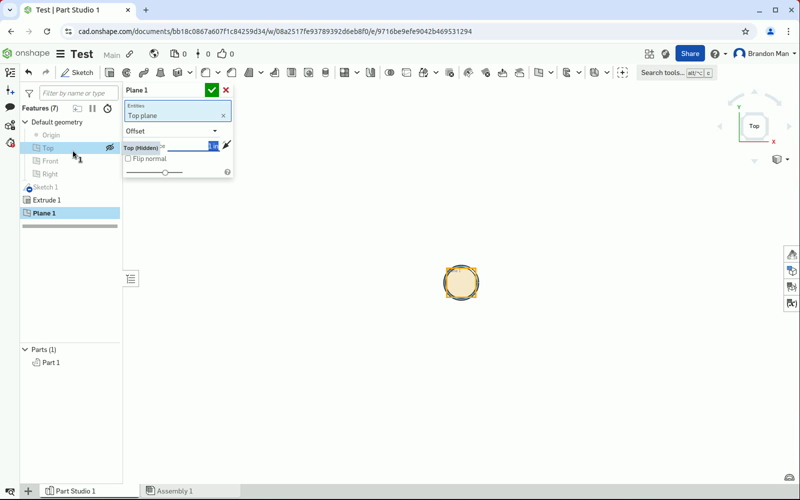
text(5.792)
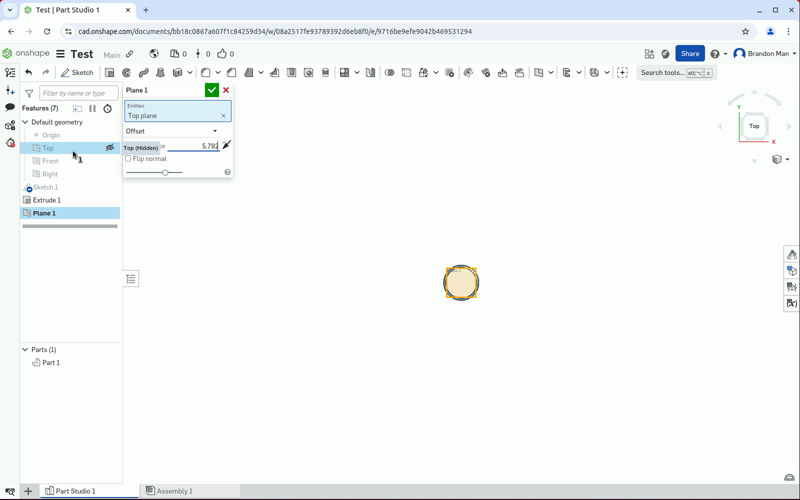
key(enter, 2)
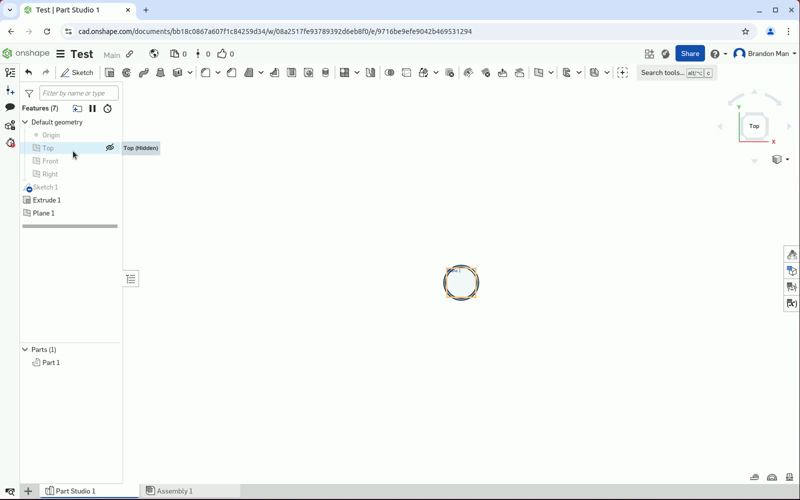
key(shift+s)
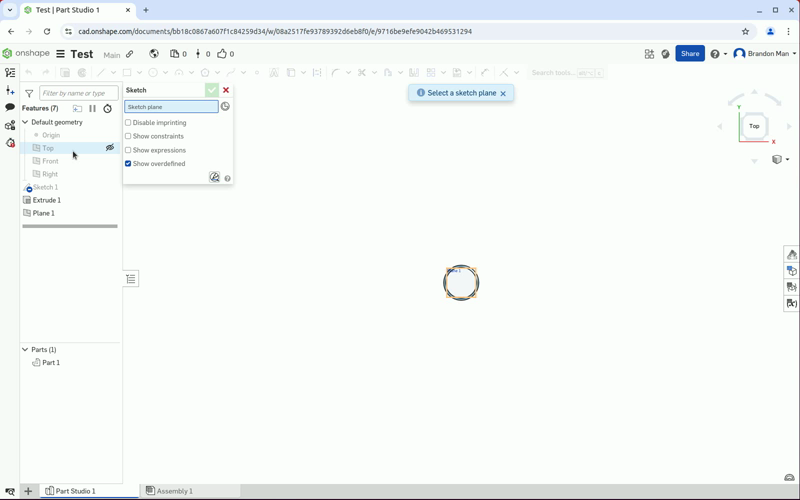
mouse_move(73, 215)
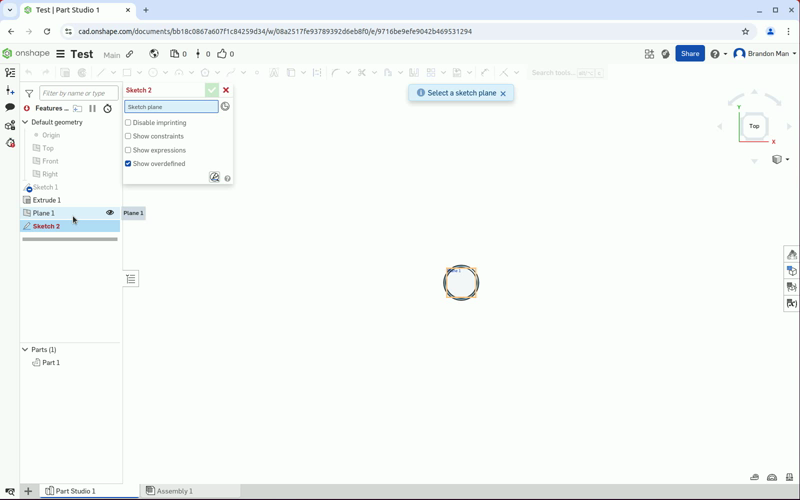
click(73, 215)
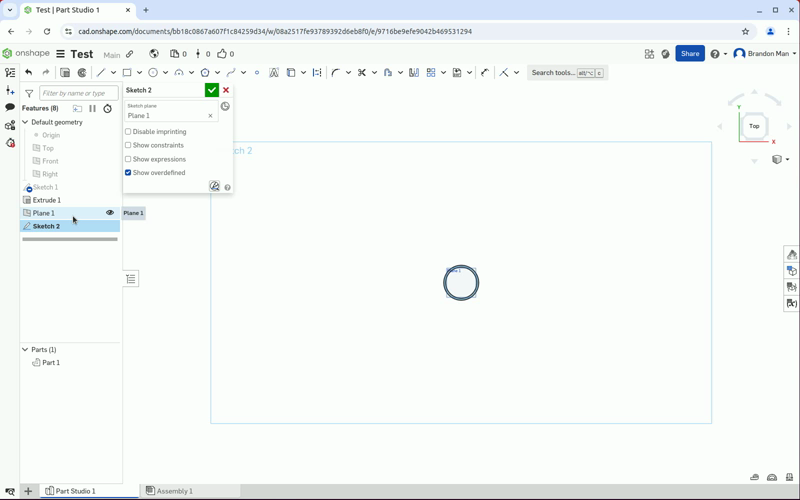
mouse_move(73, 352)
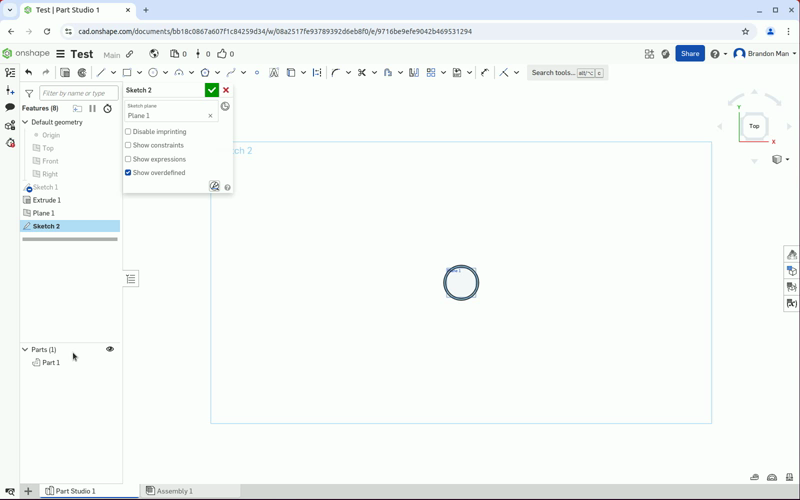
key(y)
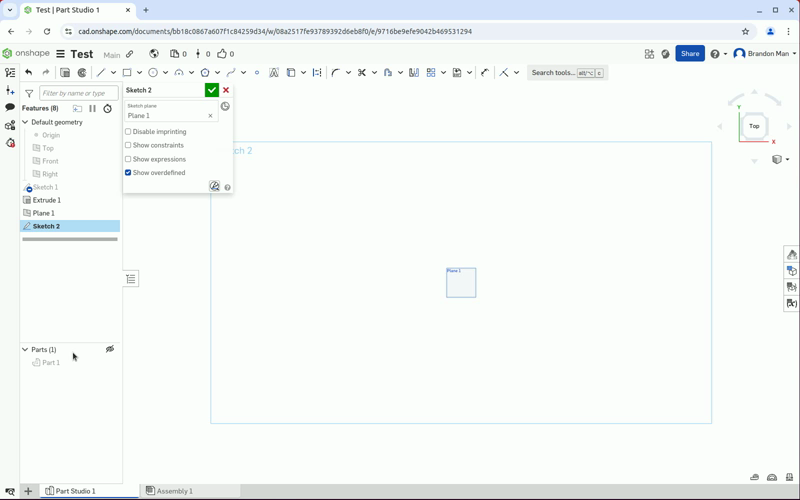
key(a)
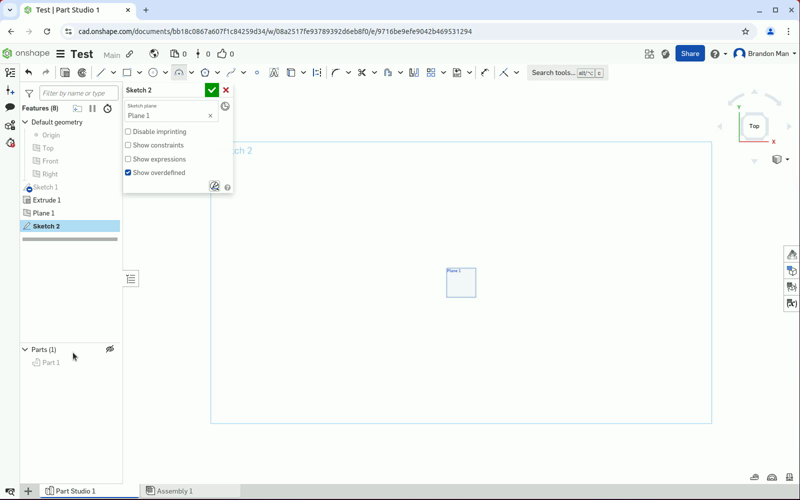
key_down(shift)
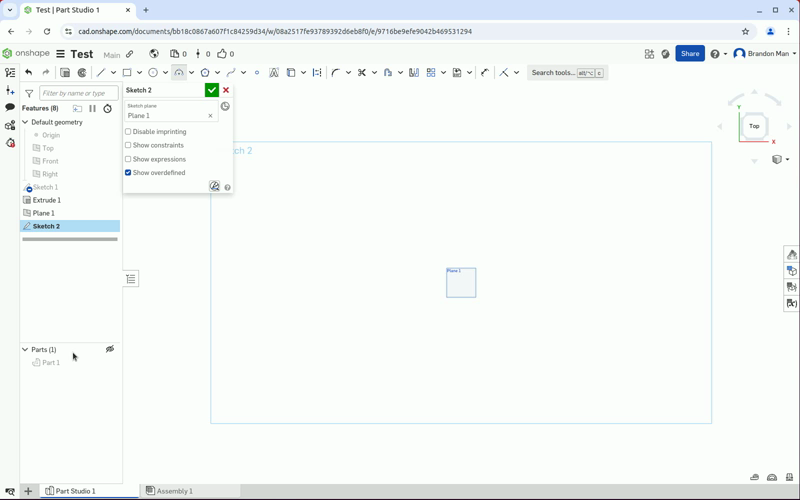
mouse_move(445, 278)
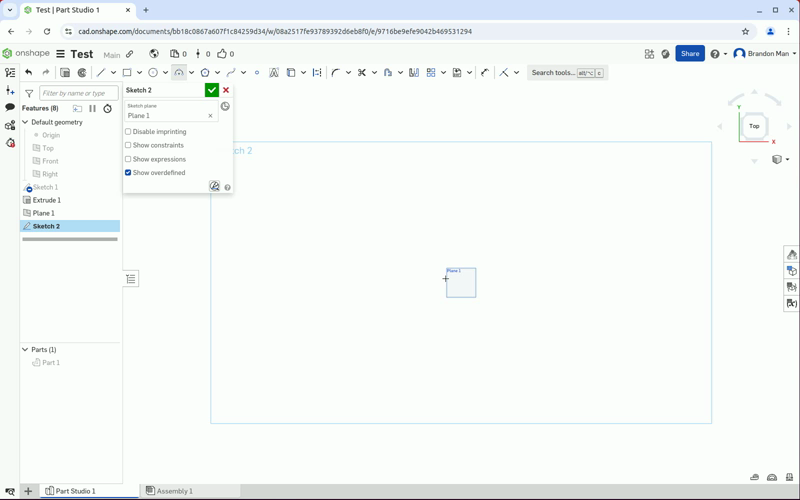
click(445, 278)
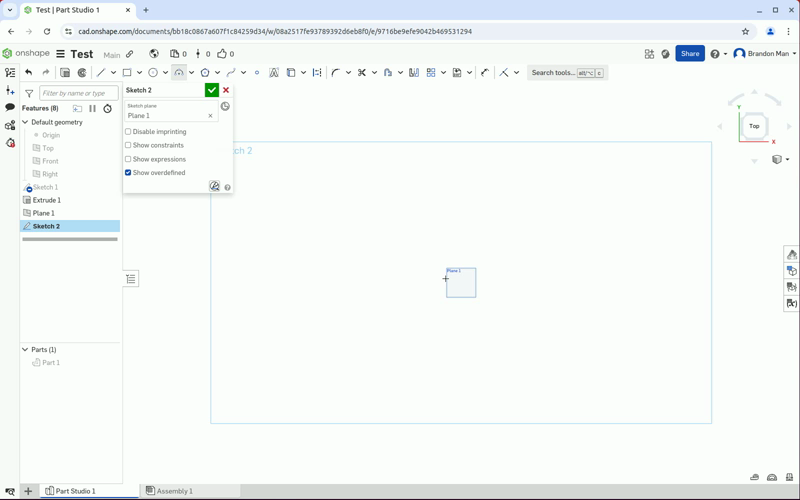
key_up(shift)
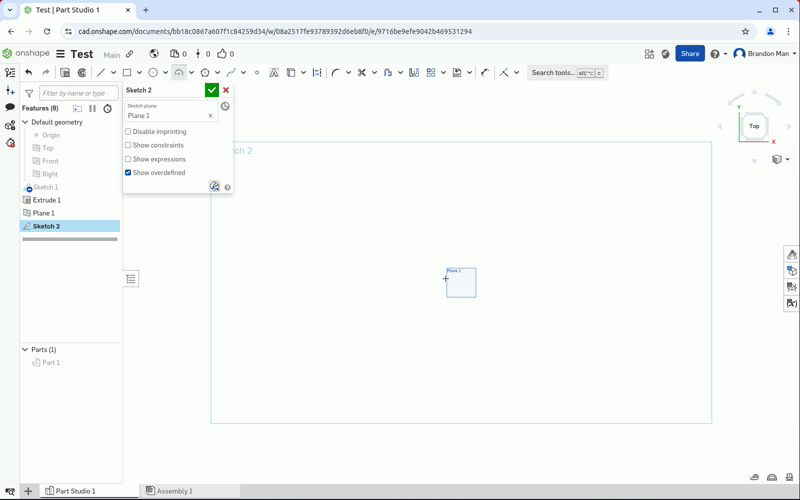
key_down(shift)
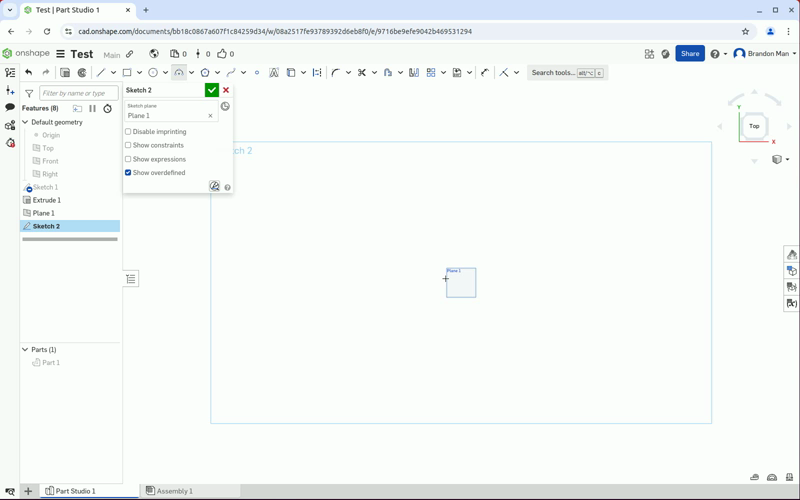
mouse_move(477, 278)
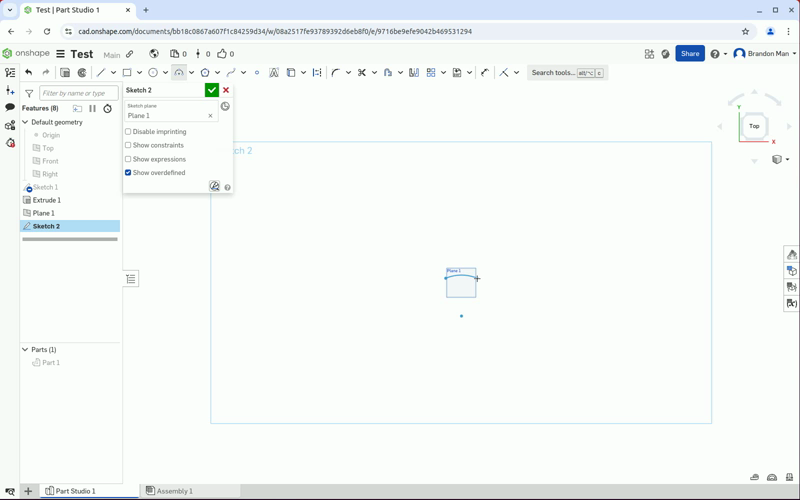
click(477, 278)
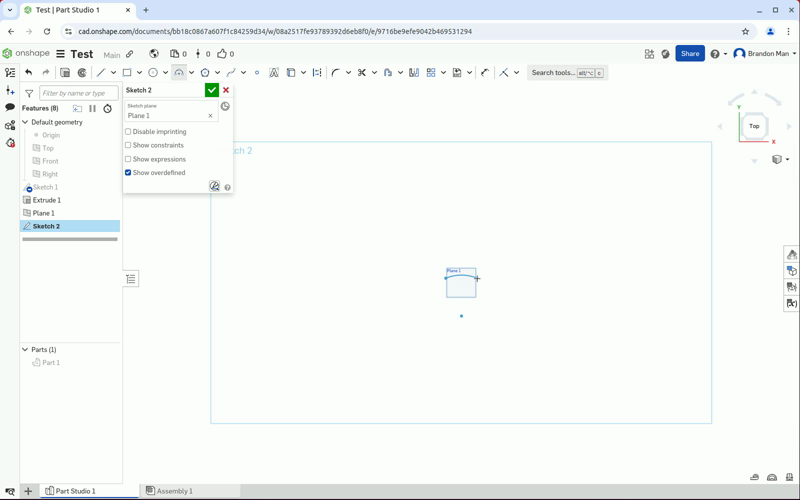
mouse_move(461, 299)
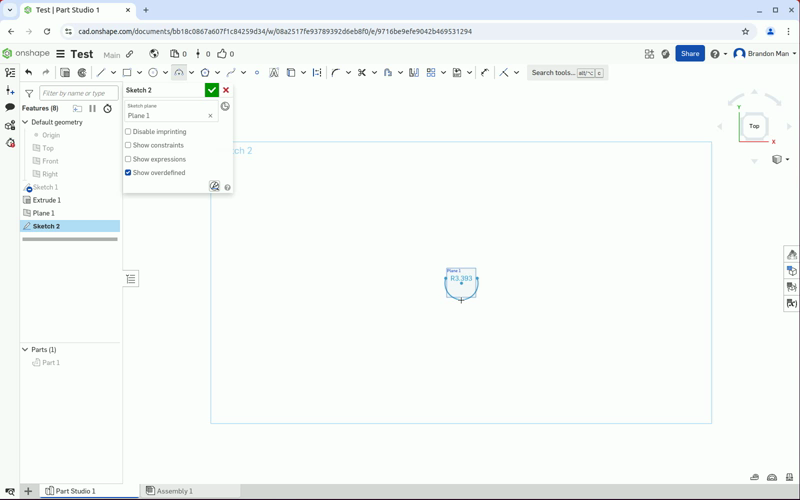
click(461, 299)
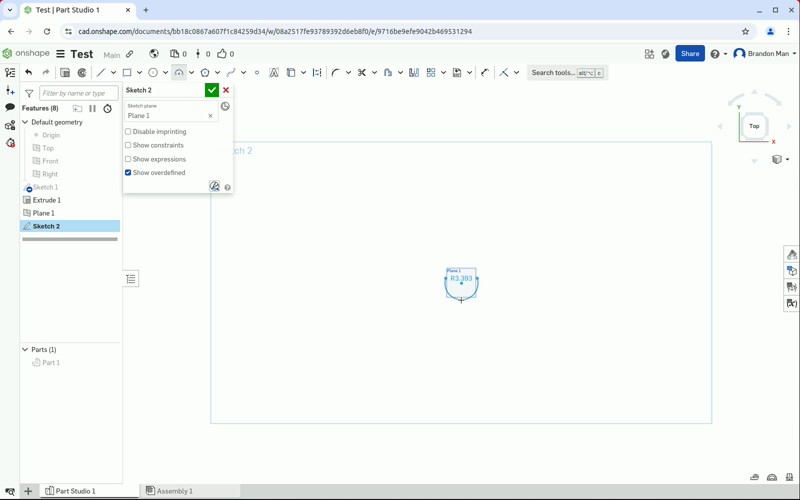
key_up(shift)
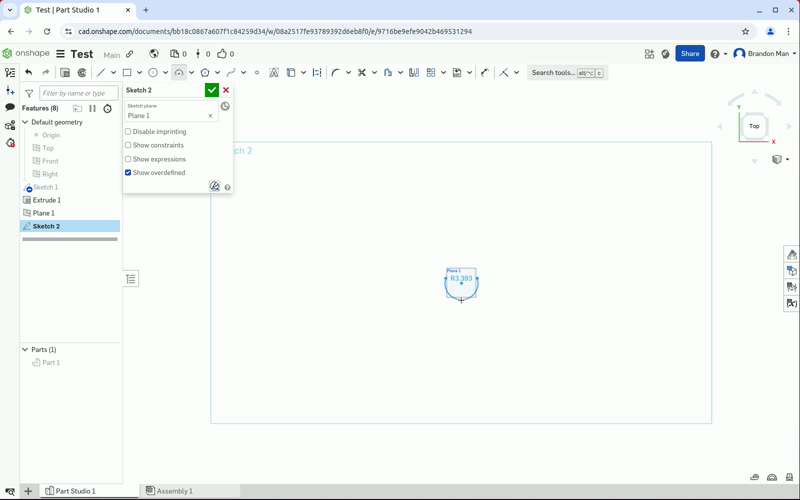
key(esc)
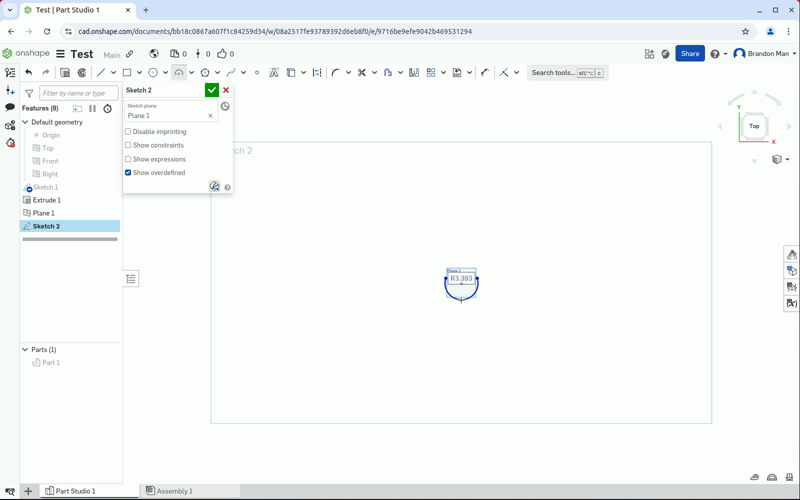
key(l)
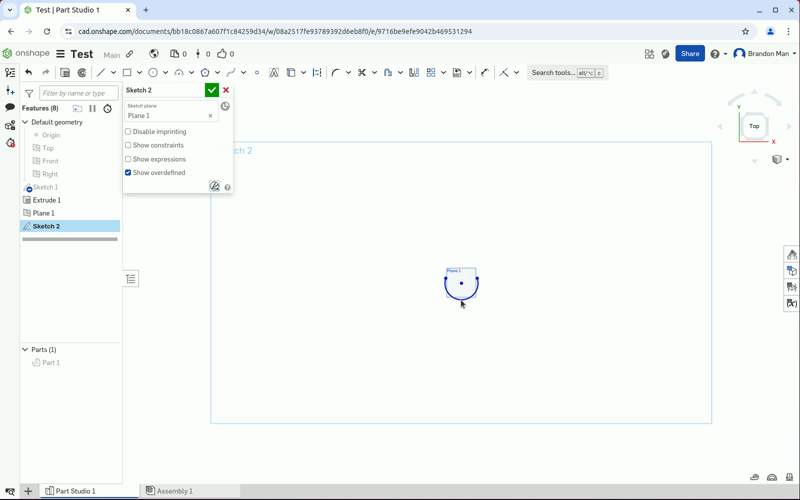
mouse_move(477, 278)
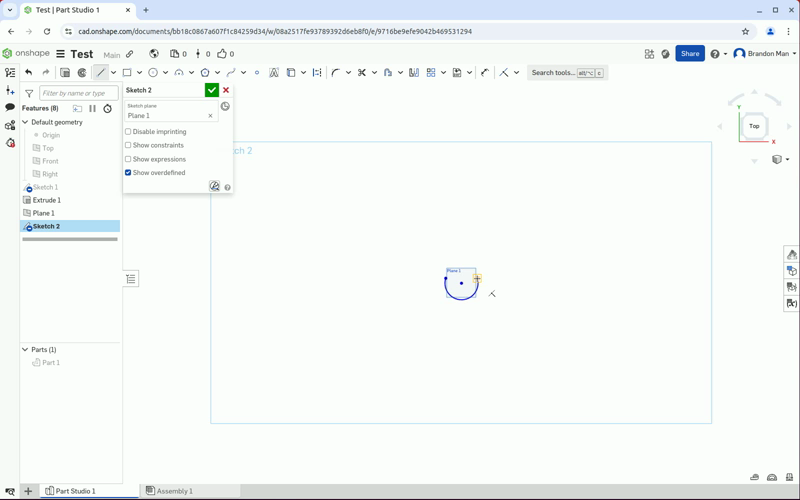
click(477, 278)
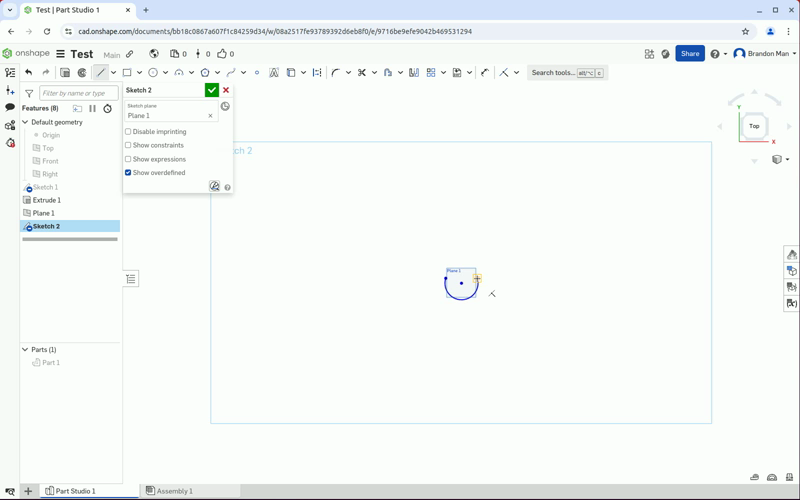
key_down(shift)
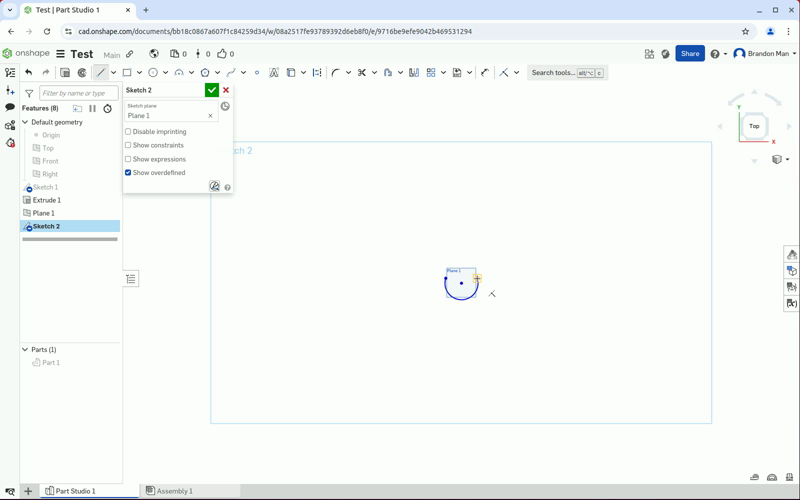
mouse_move(507, 278)
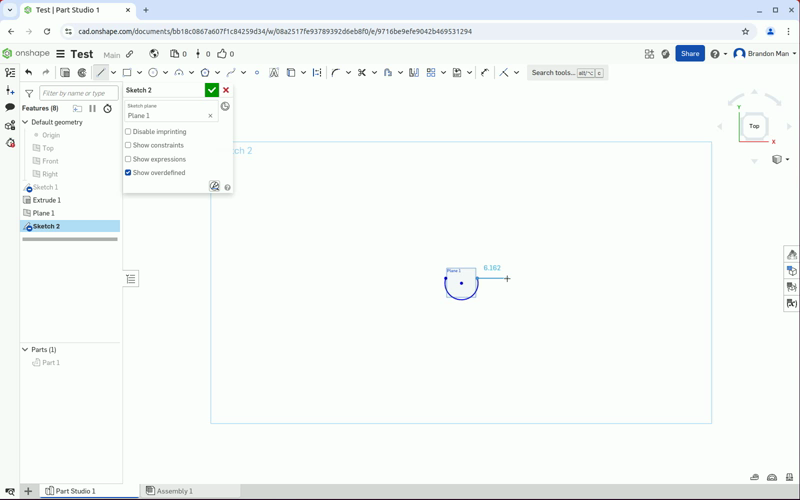
mouse_move(475, 278)
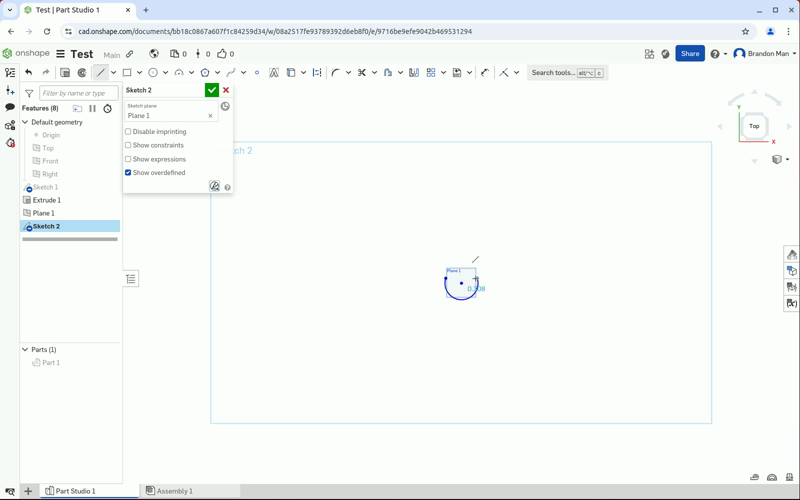
scroll(6)
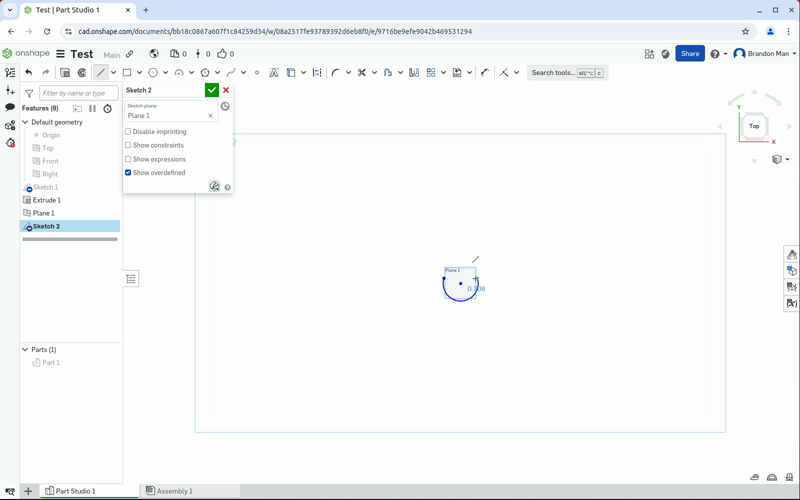
scroll(6)
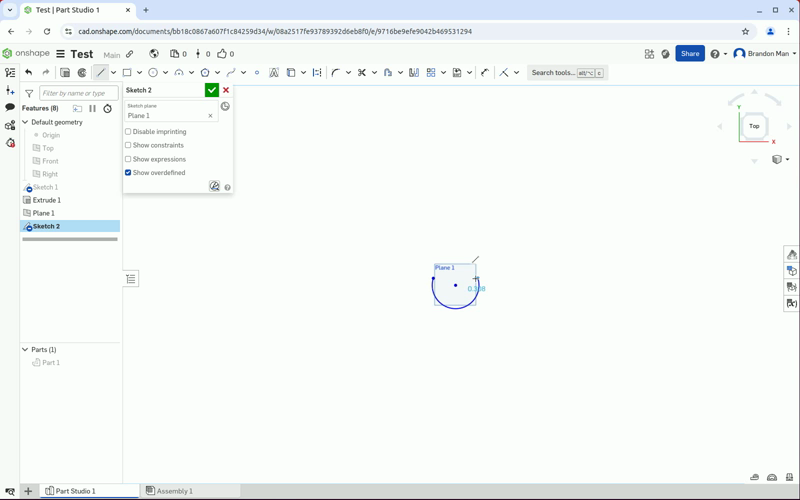
scroll(6)
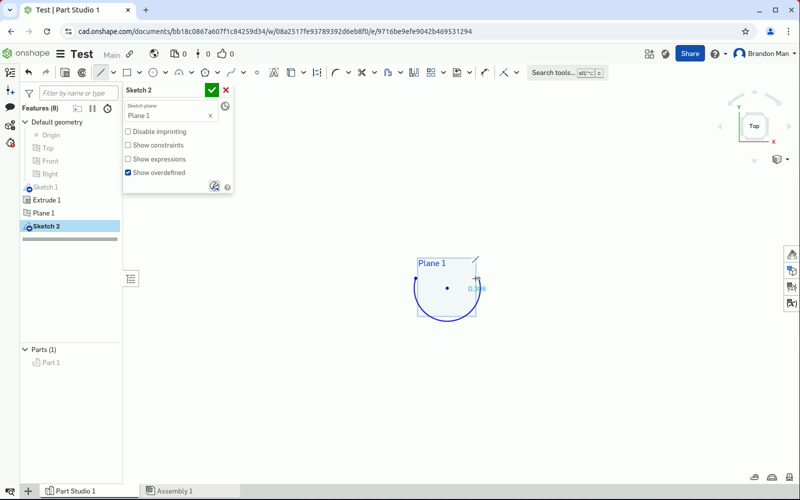
scroll(6)
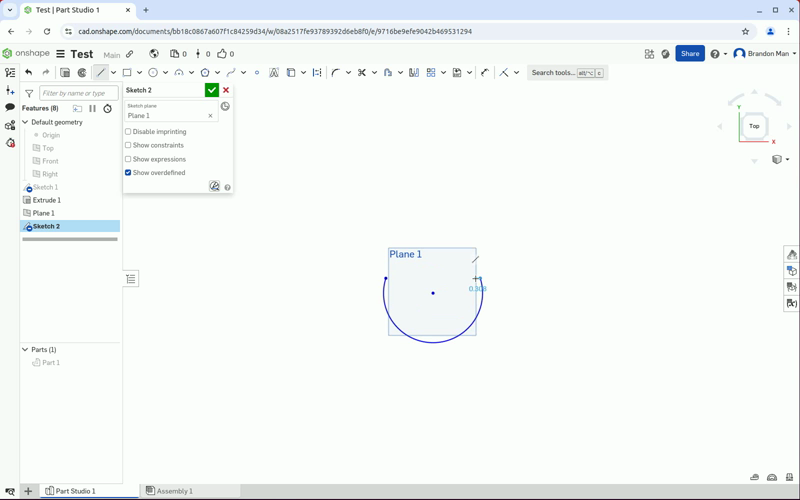
scroll(6)
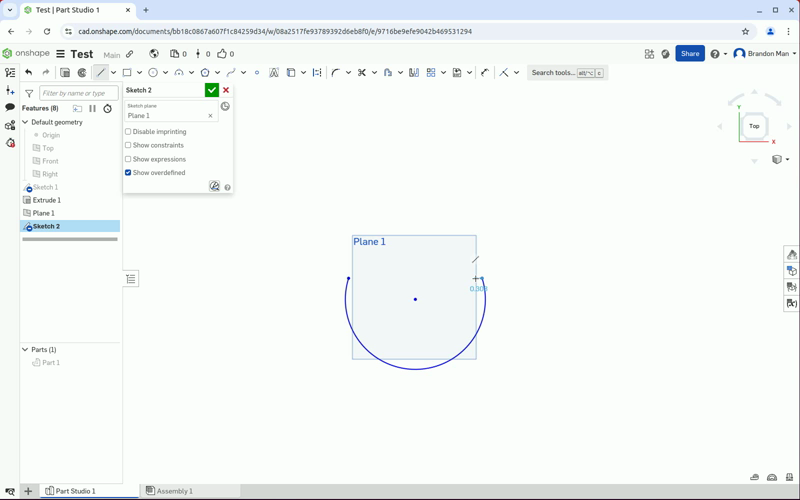
scroll(6)
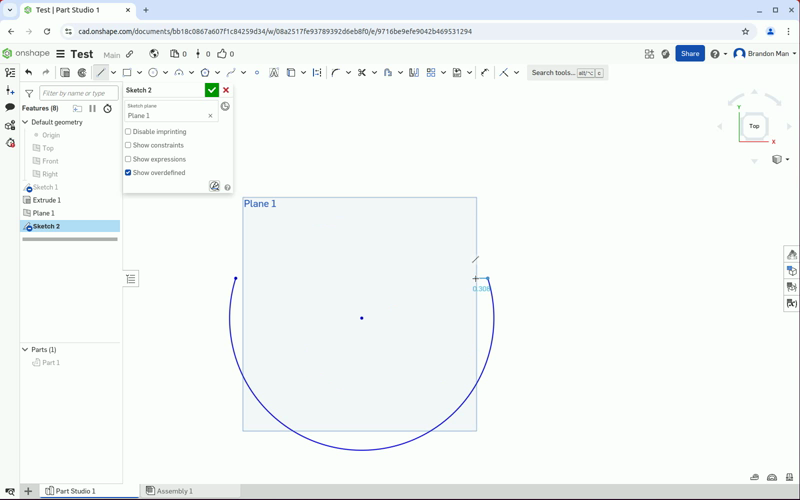
scroll(6)
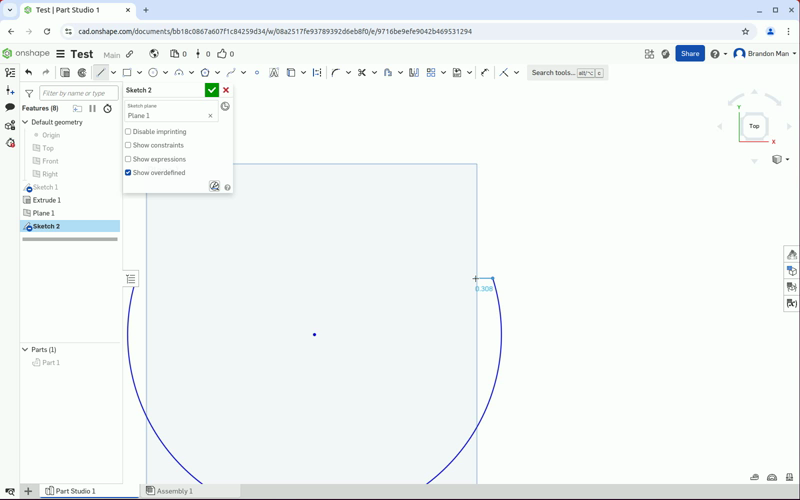
click(475, 278)
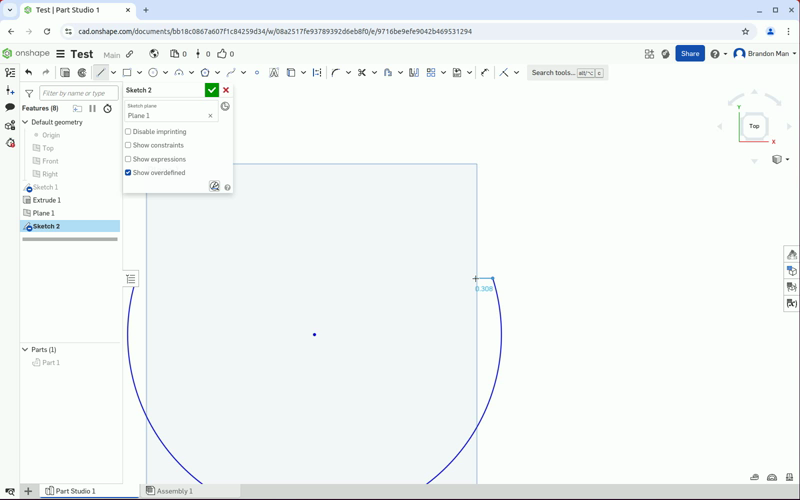
scroll(-6)
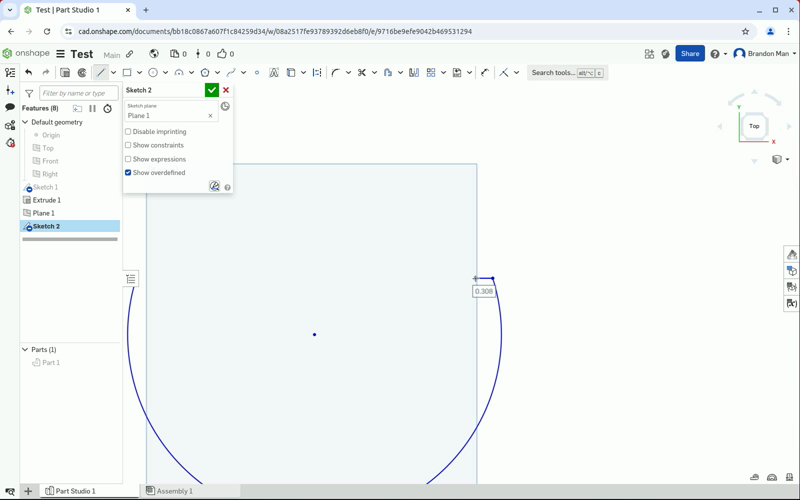
scroll(-6)
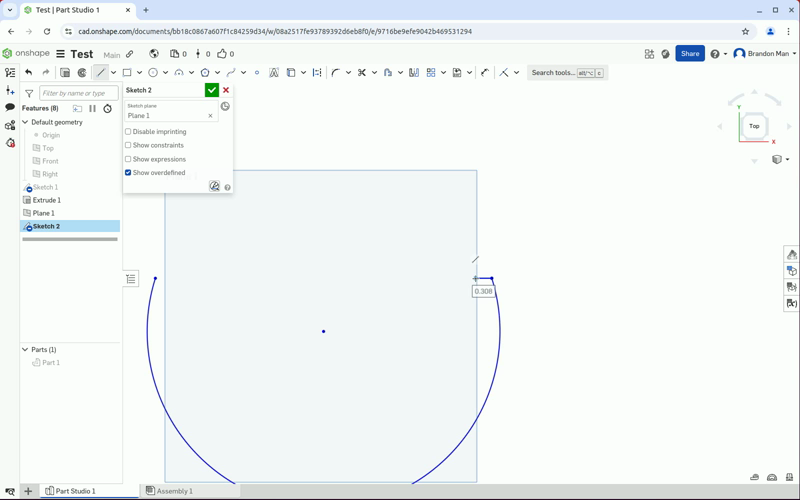
scroll(-6)
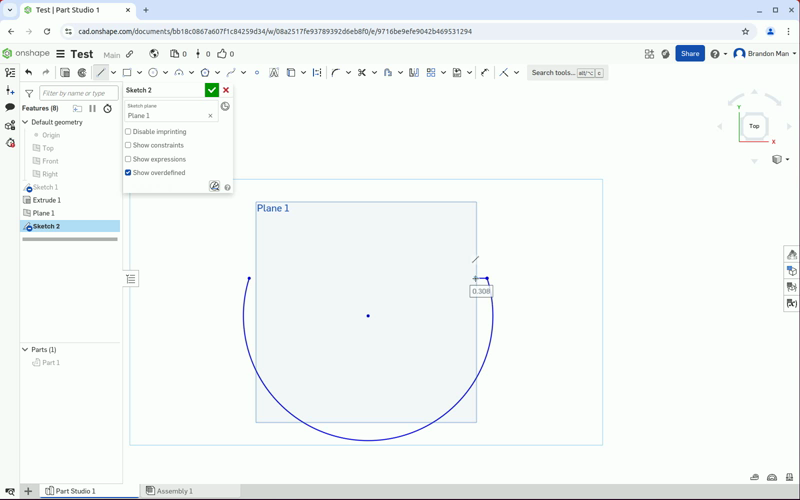
scroll(-6)
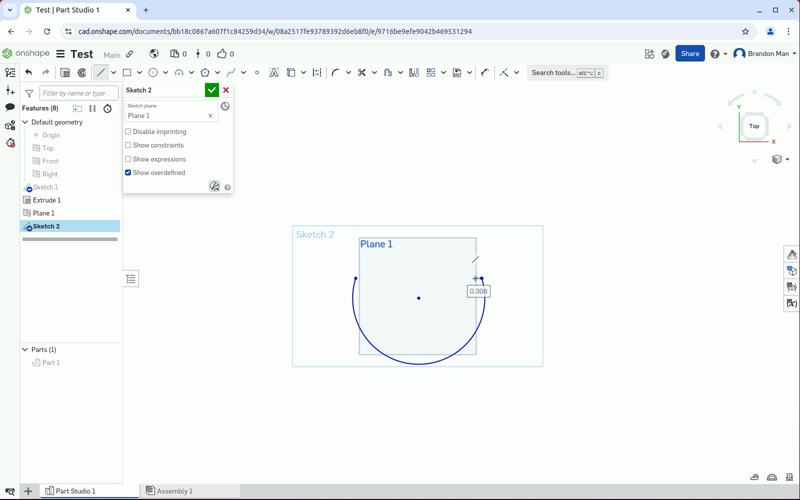
scroll(-6)
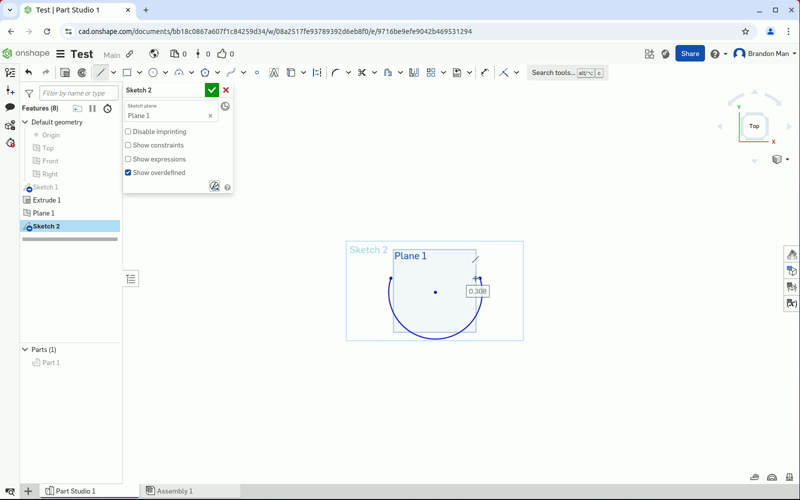
scroll(-6)
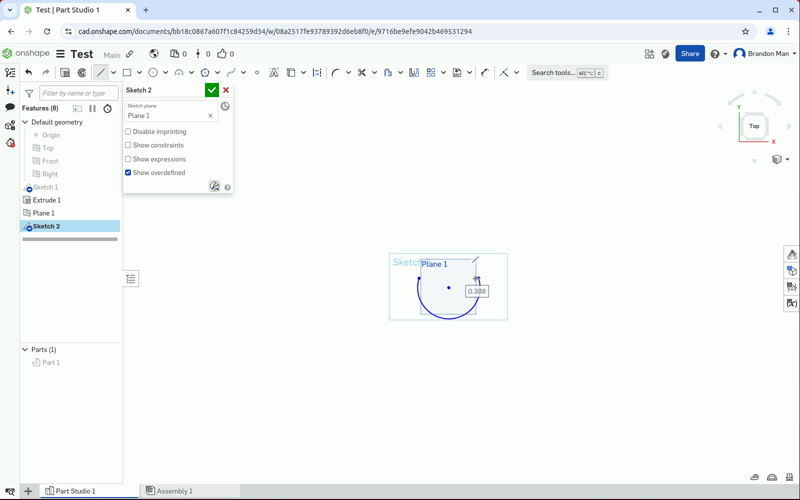
scroll(-6)
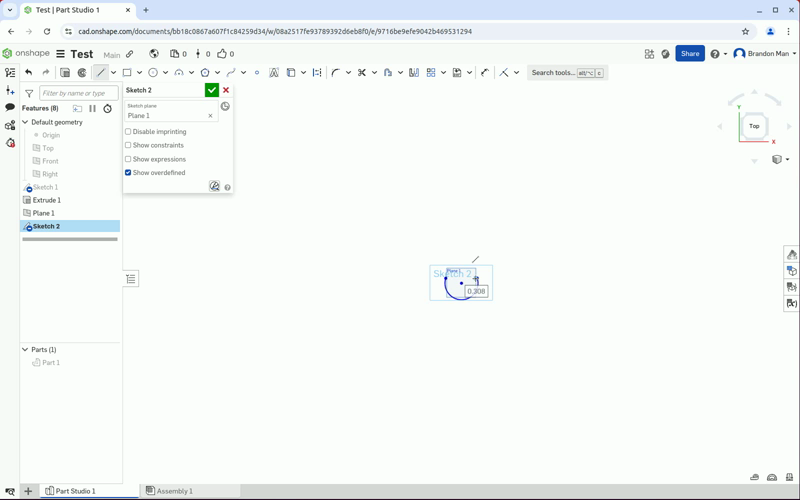
key_up(shift)
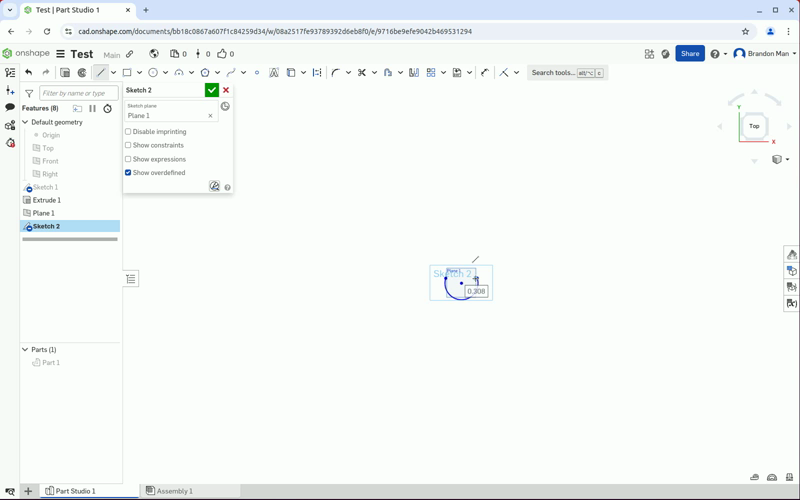
key(esc)
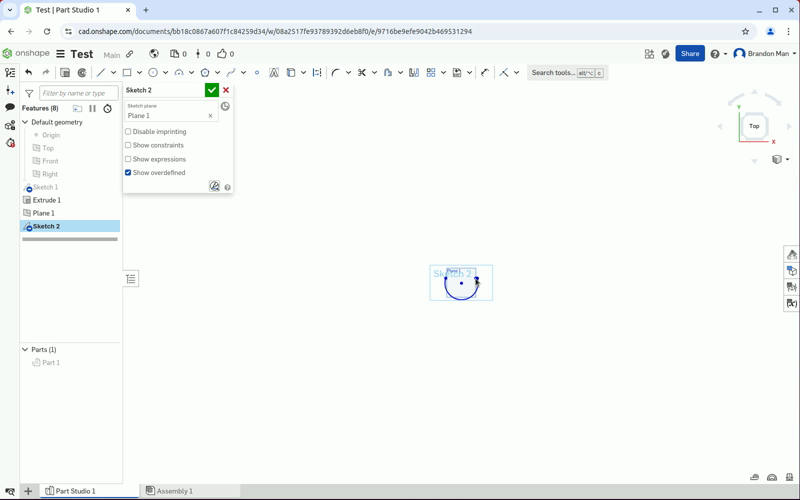
key(a)
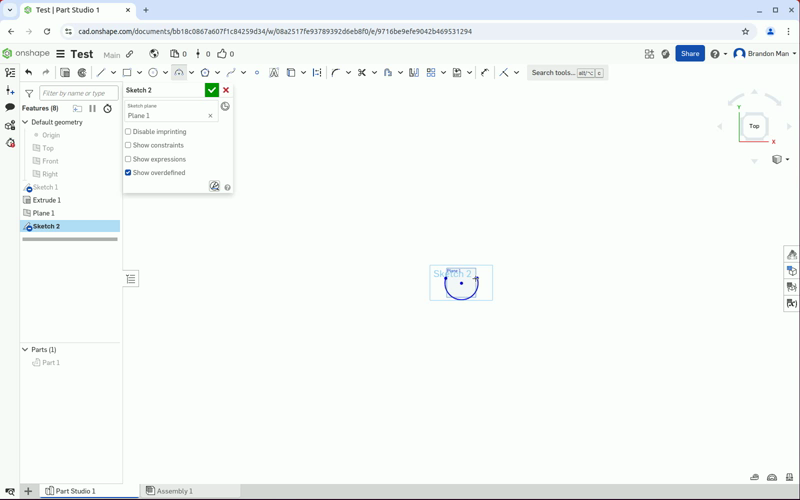
mouse_move(475, 278)
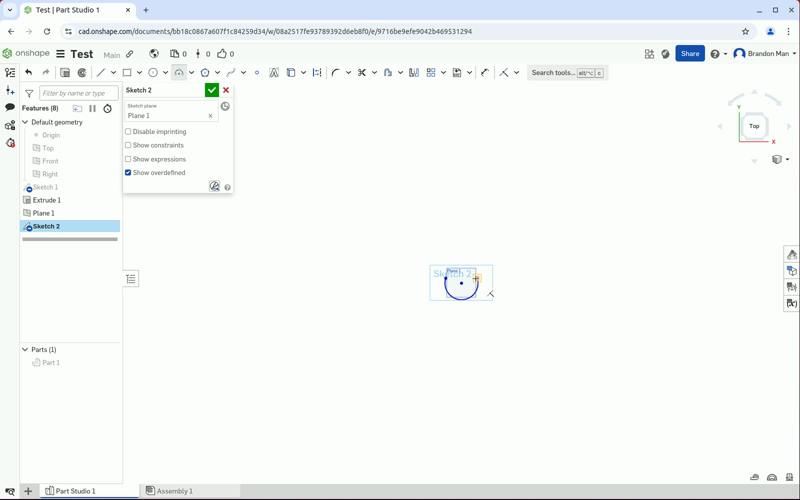
scroll(6)
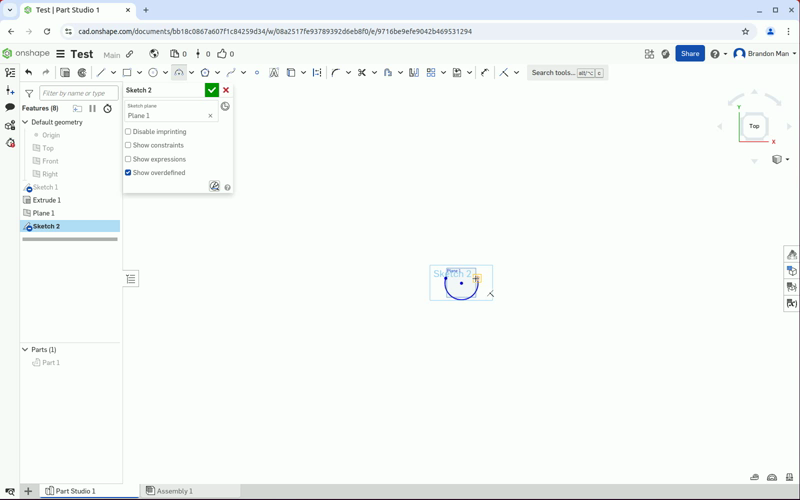
scroll(6)
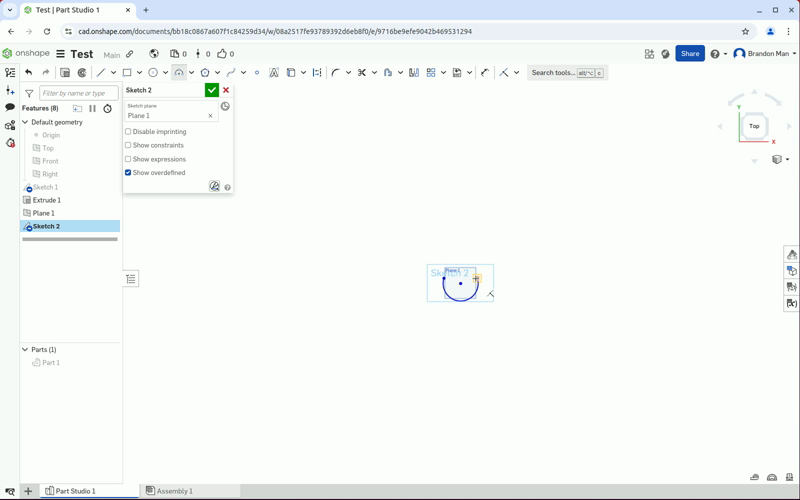
scroll(6)
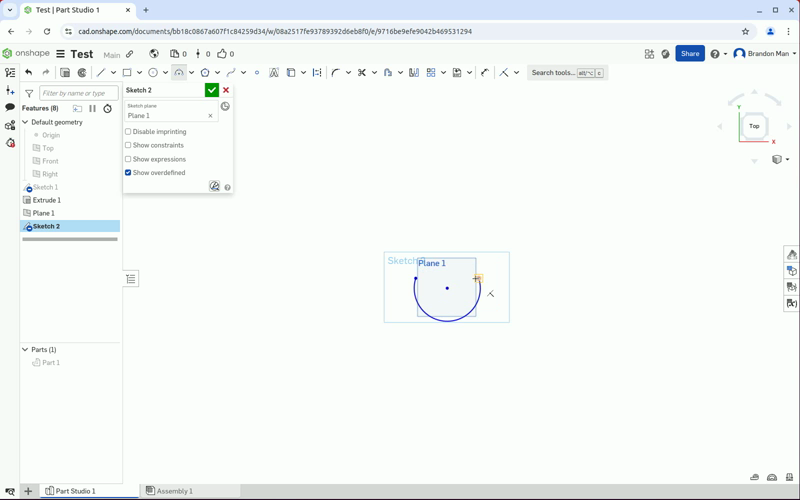
scroll(6)
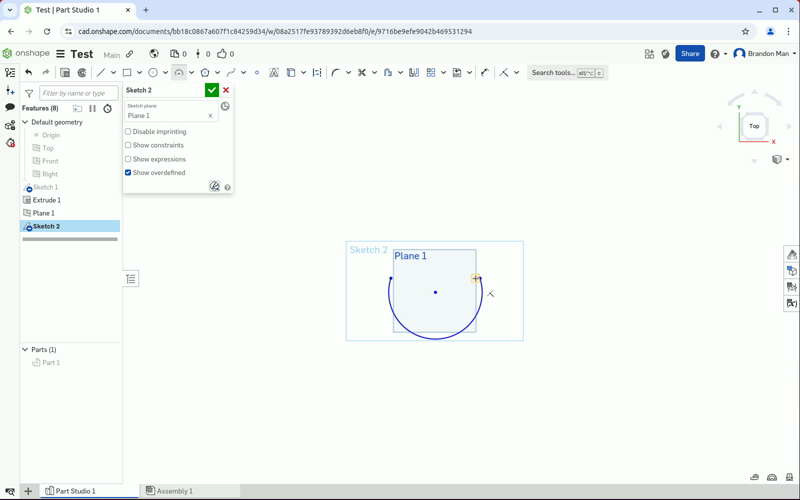
scroll(6)
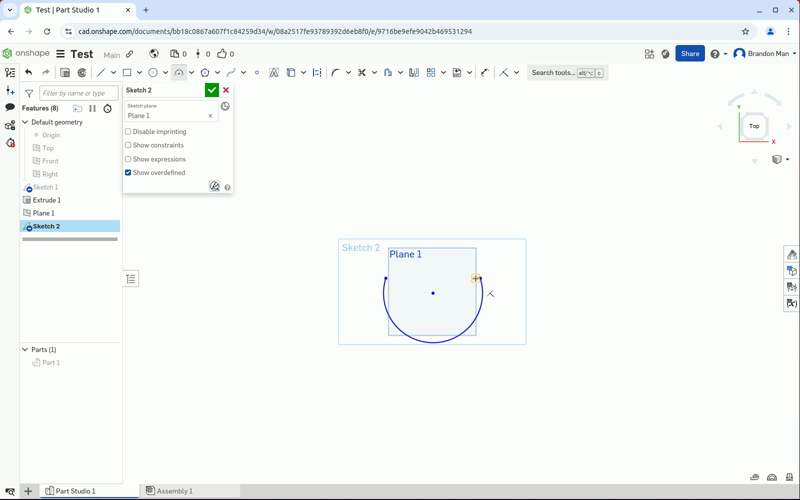
scroll(6)
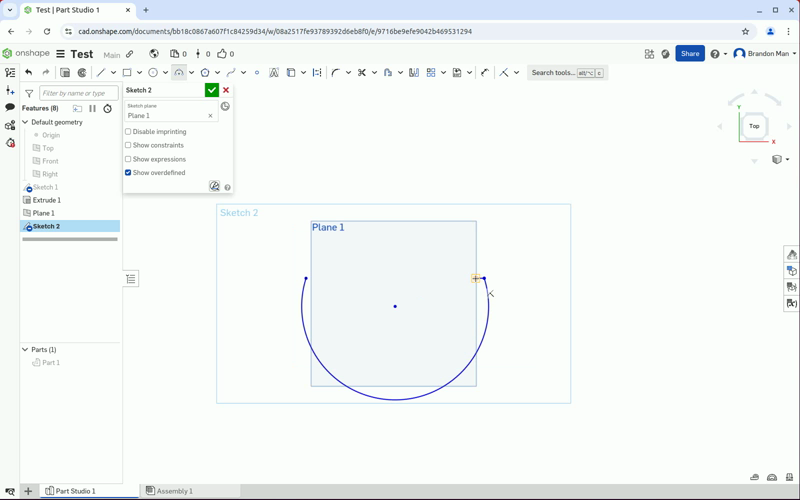
scroll(6)
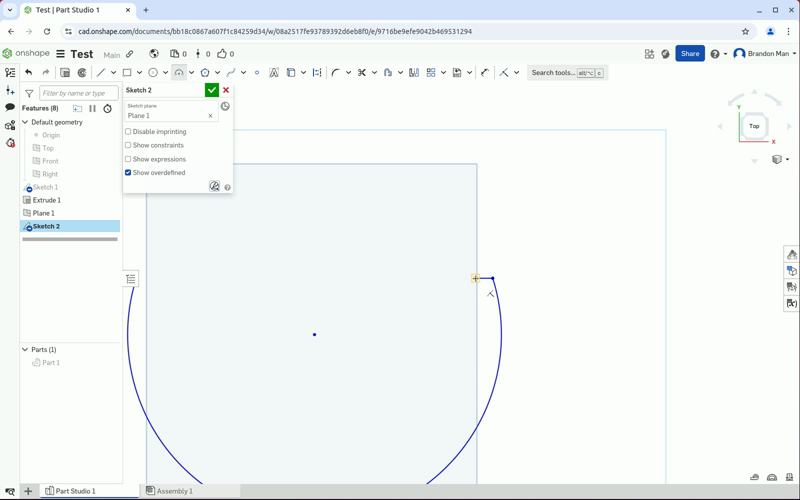
click(475, 278)
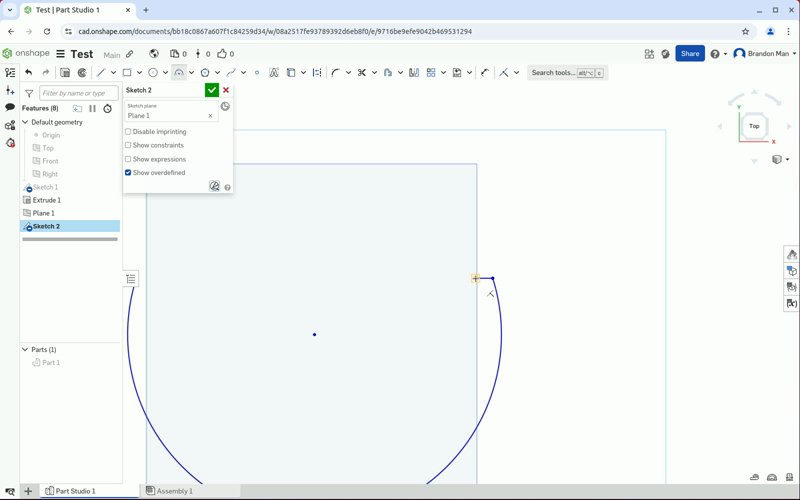
scroll(-6)
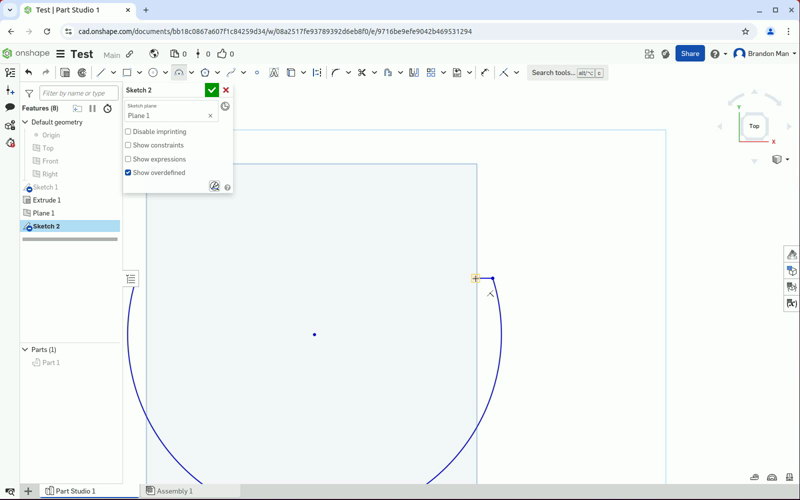
scroll(-6)
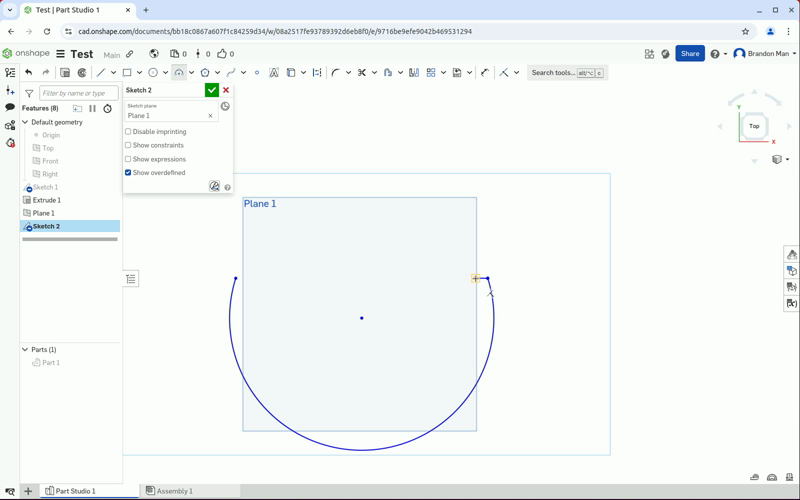
scroll(-6)
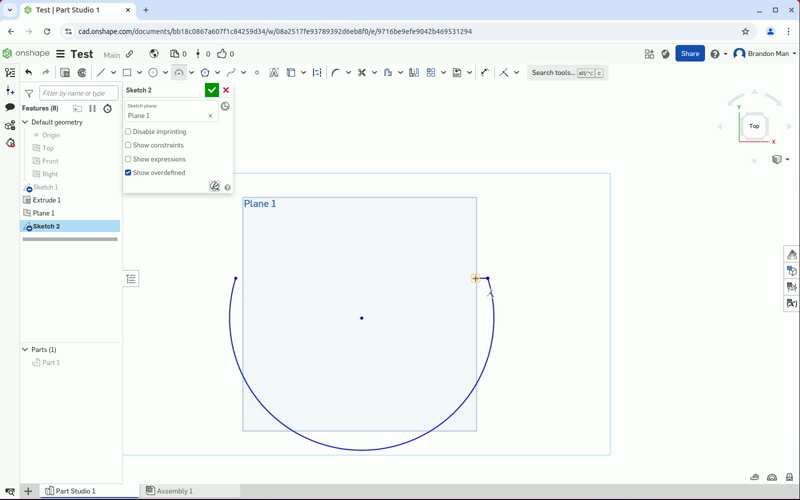
scroll(-6)
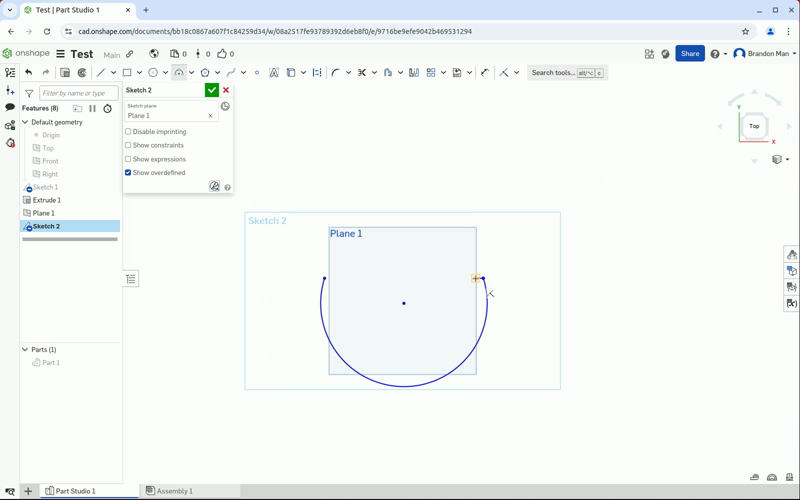
scroll(-6)
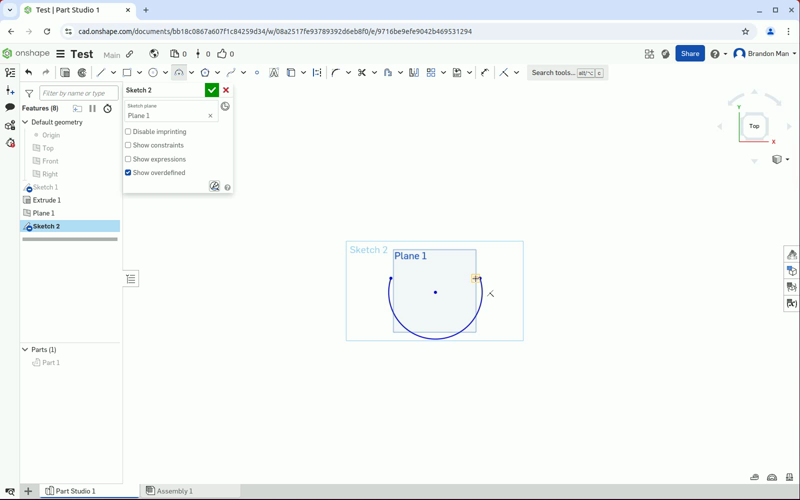
scroll(-6)
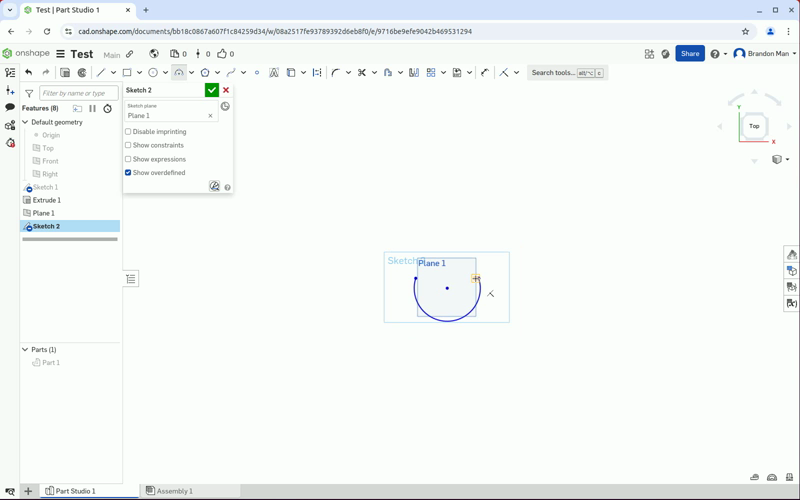
scroll(-6)
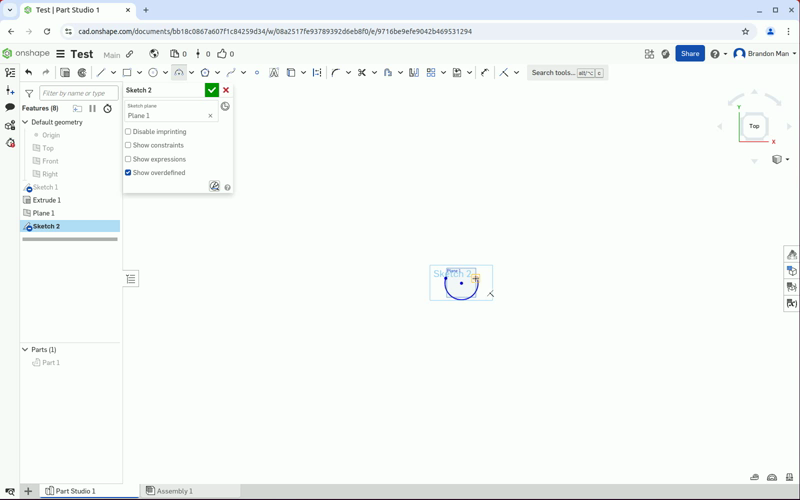
key_down(shift)
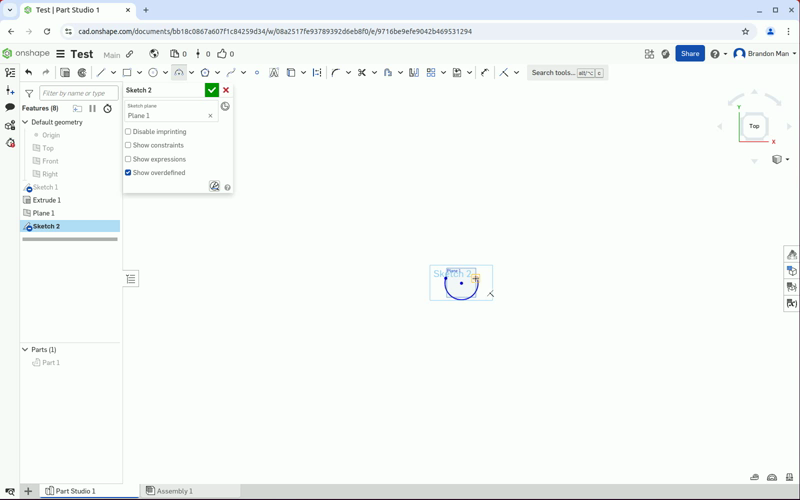
mouse_move(447, 278)
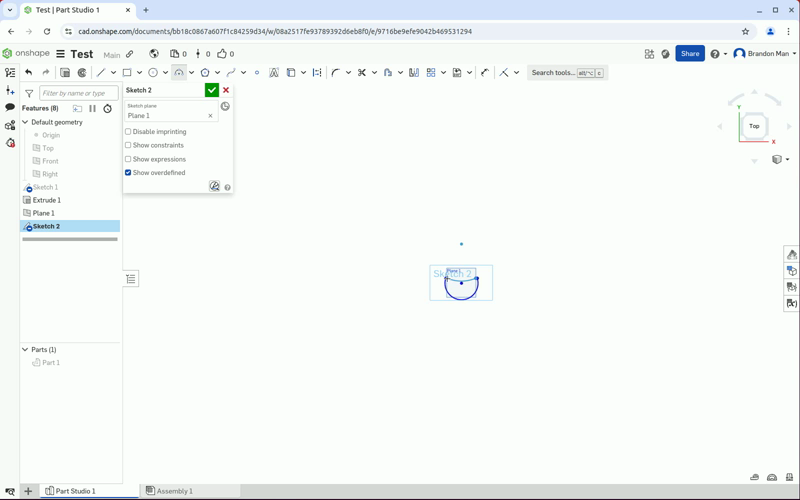
scroll(6)
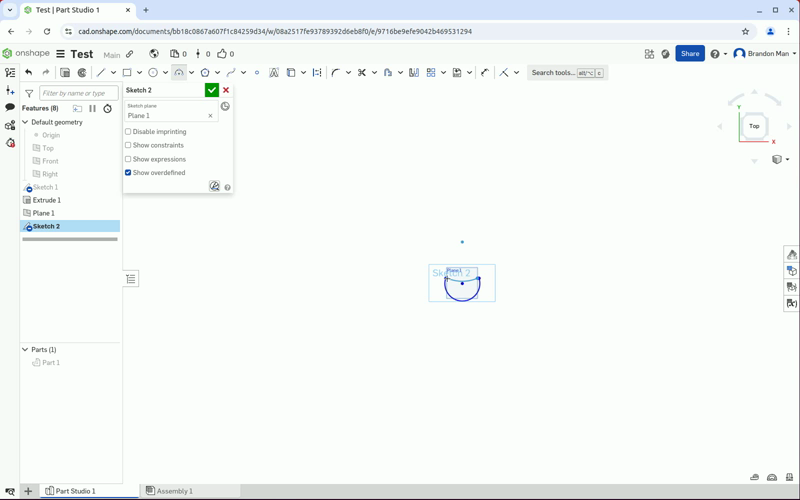
scroll(6)
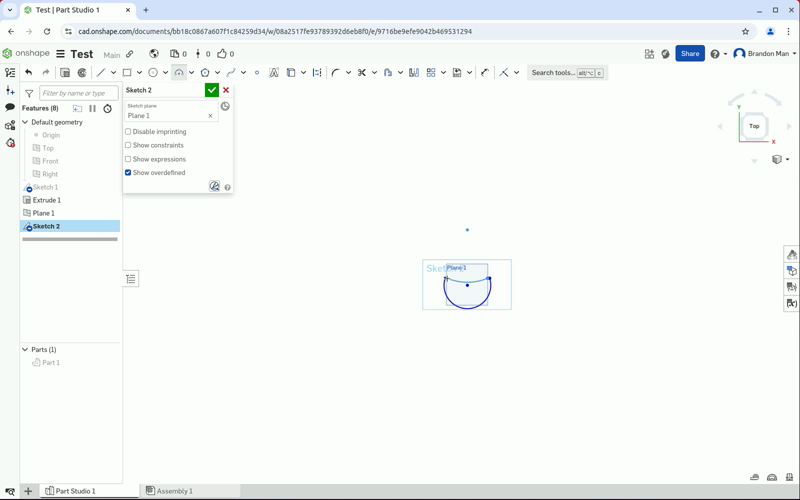
scroll(6)
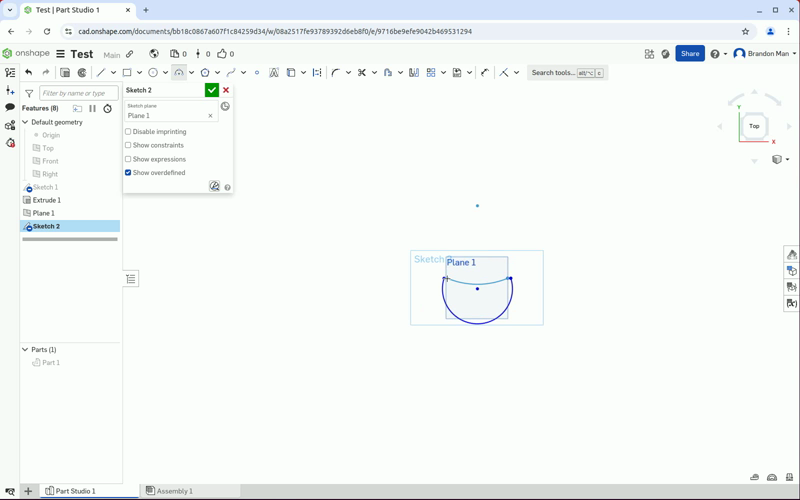
scroll(6)
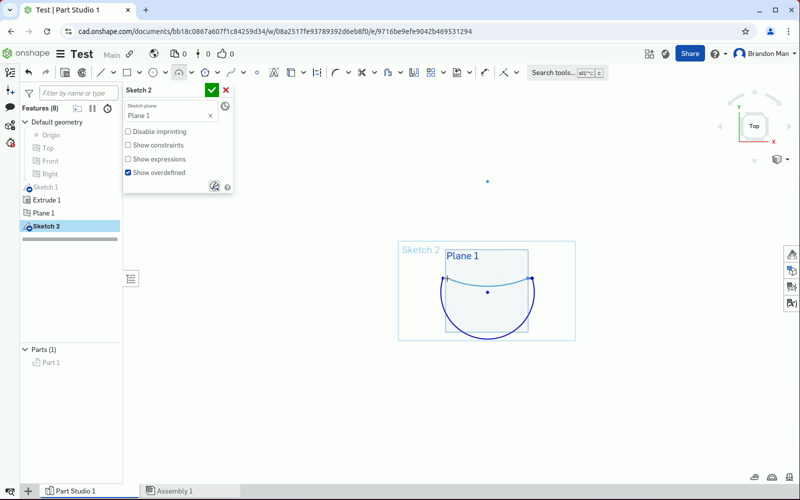
scroll(6)
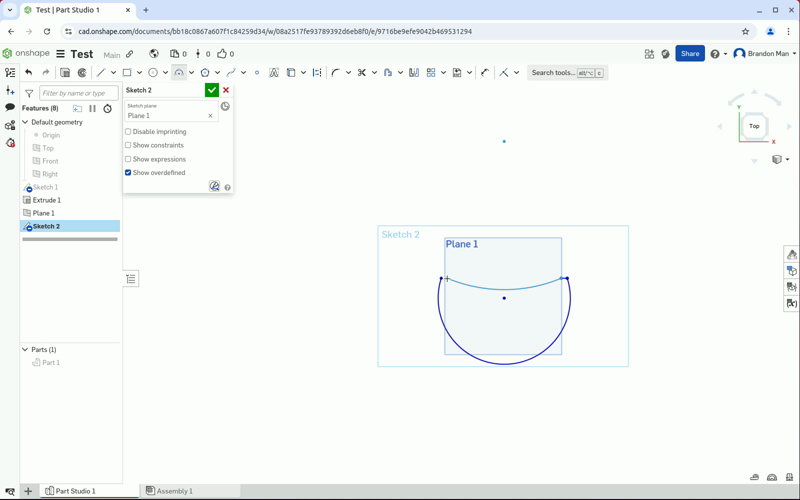
scroll(6)
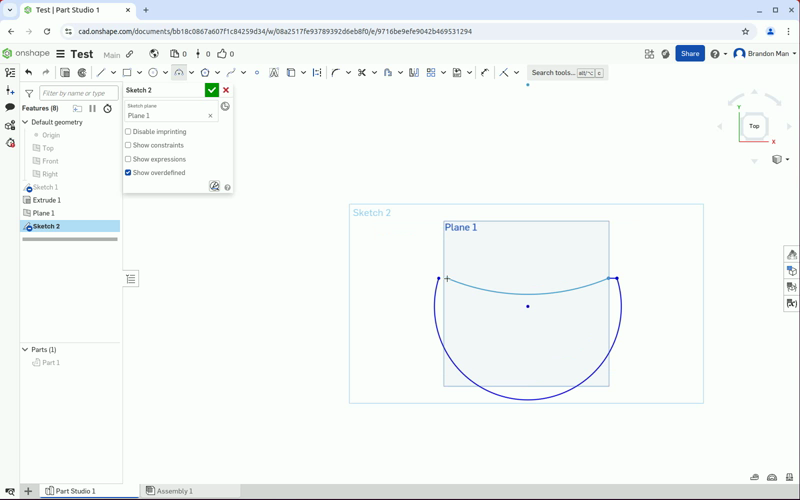
scroll(6)
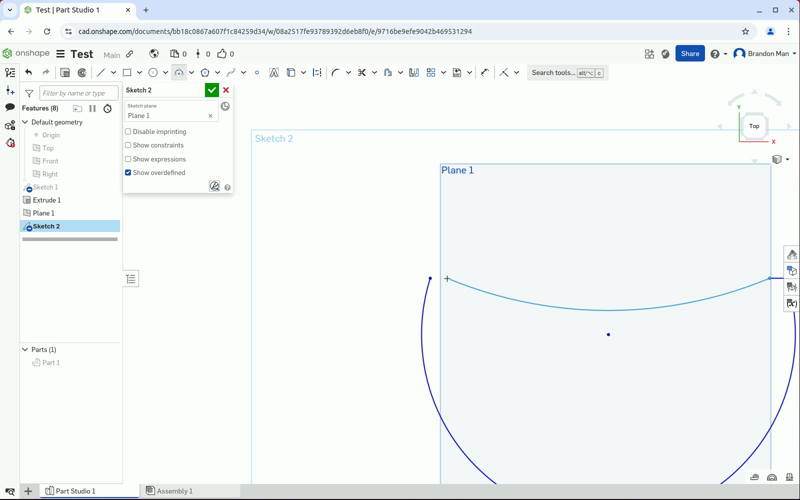
click(447, 278)
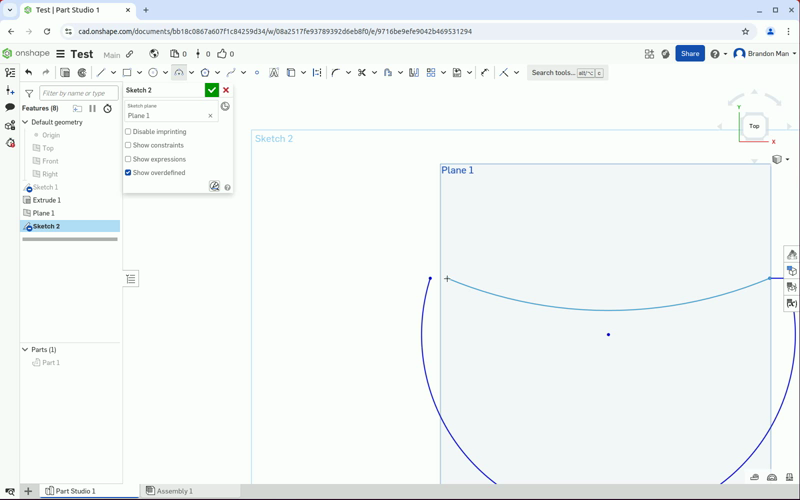
scroll(-6)
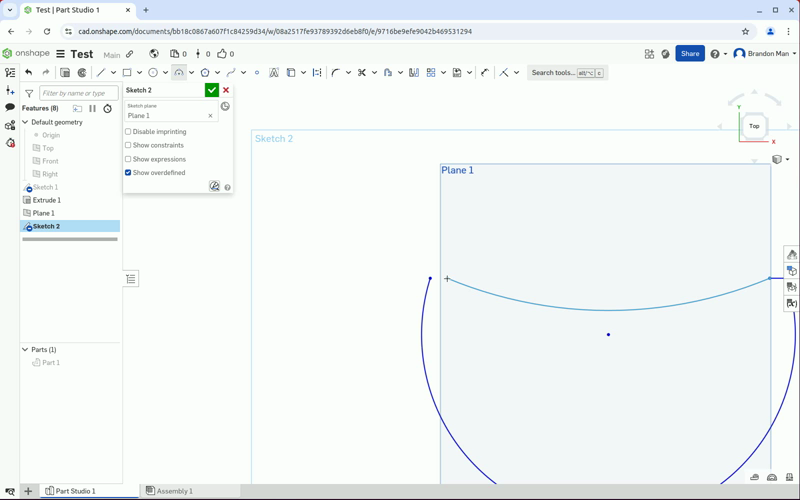
scroll(-6)
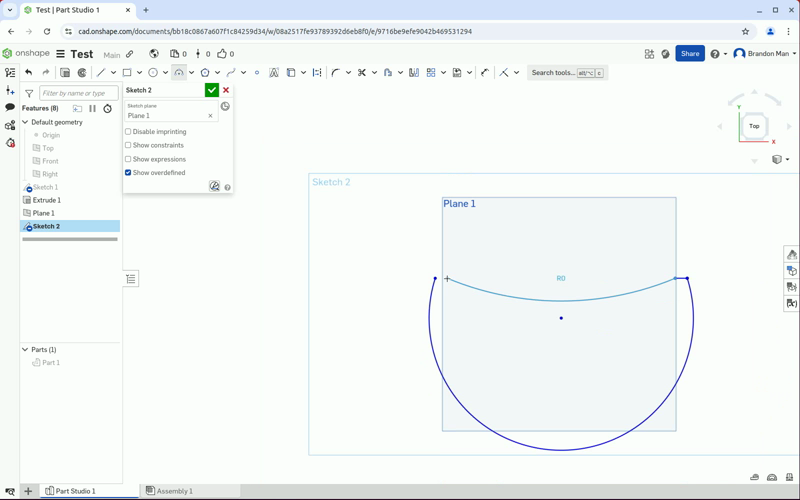
scroll(-6)
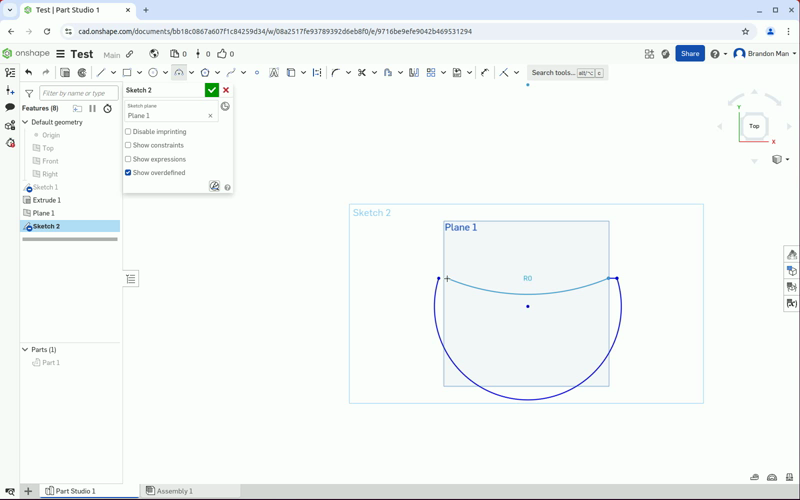
scroll(-6)
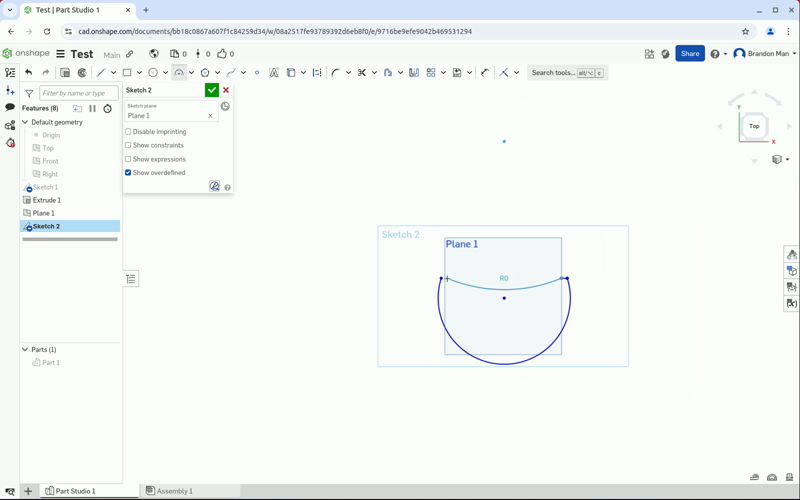
scroll(-6)
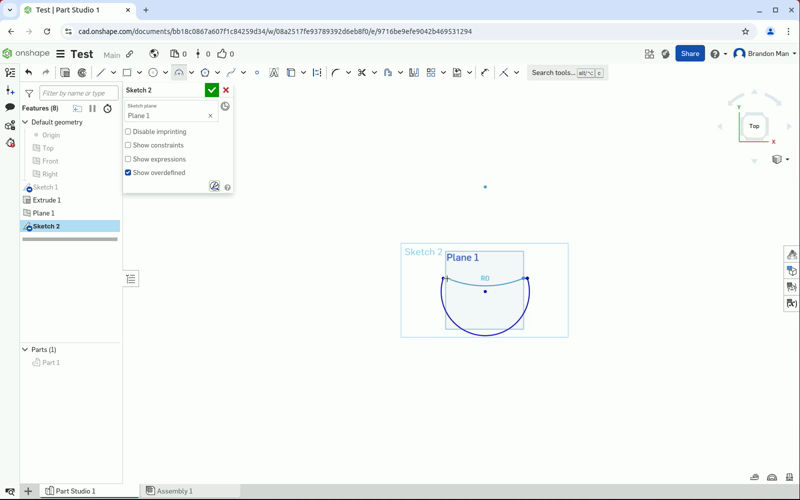
scroll(-6)
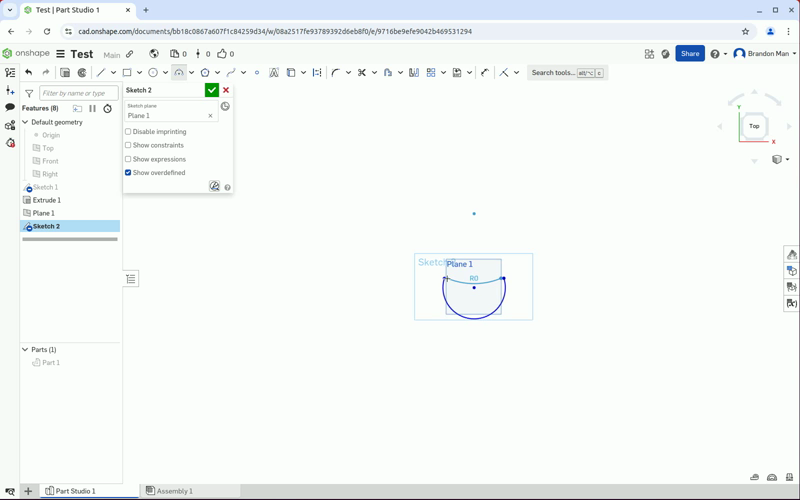
scroll(-6)
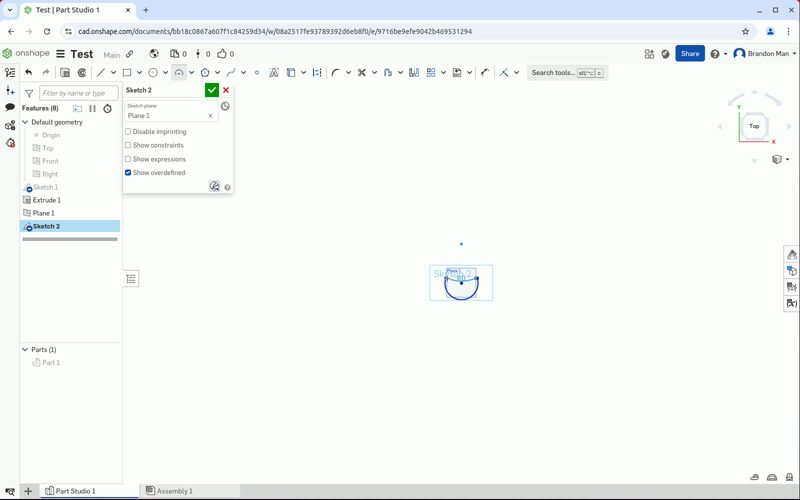
mouse_move(461, 298)
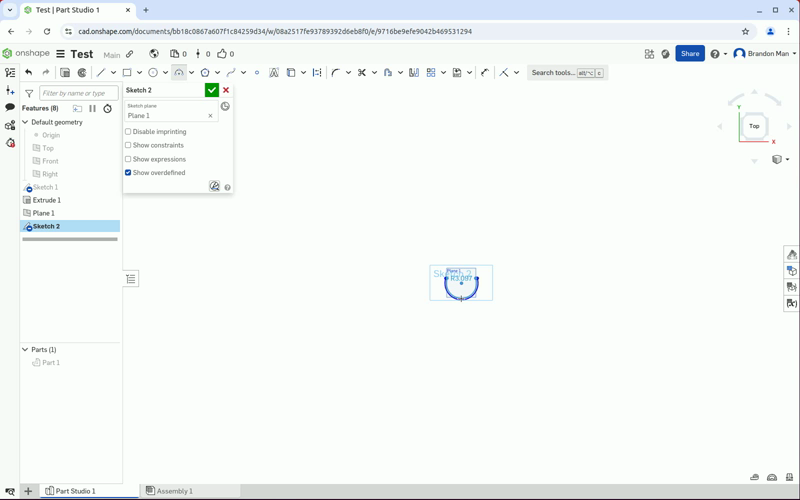
scroll(6)
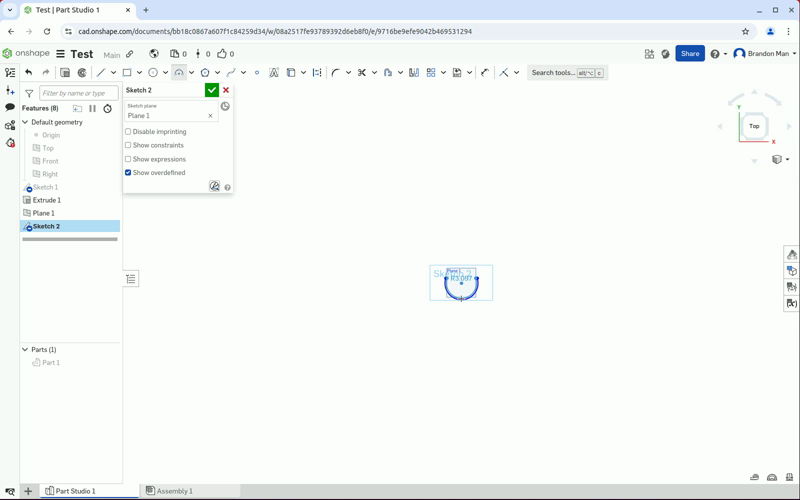
scroll(6)
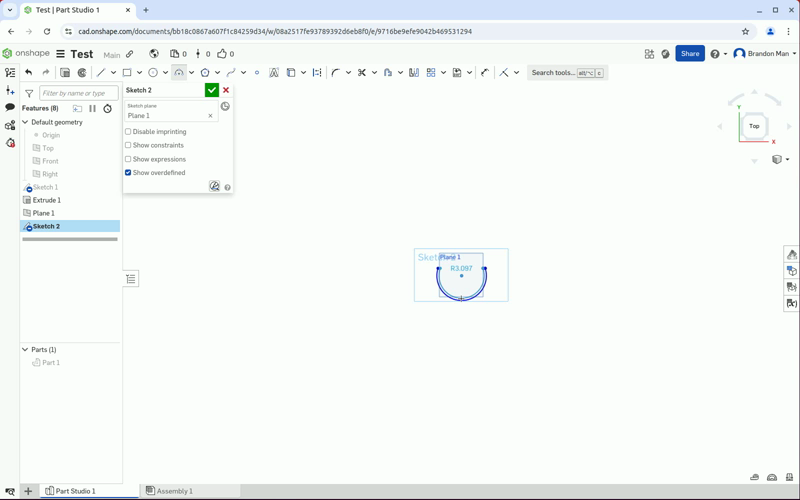
scroll(6)
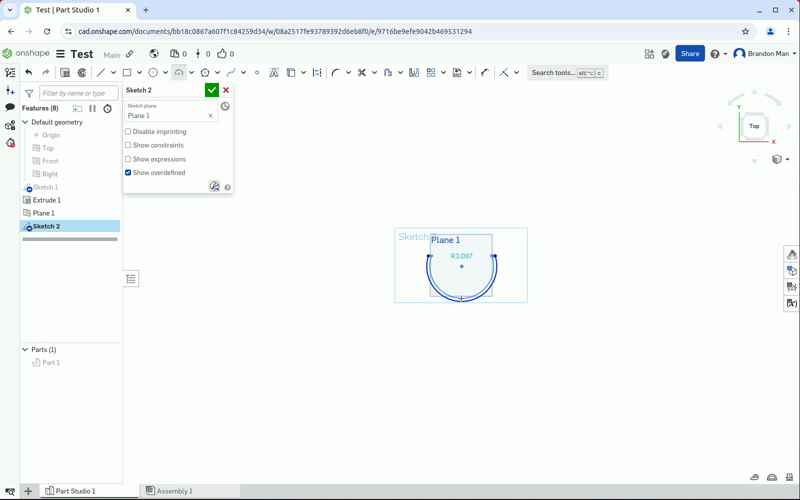
scroll(6)
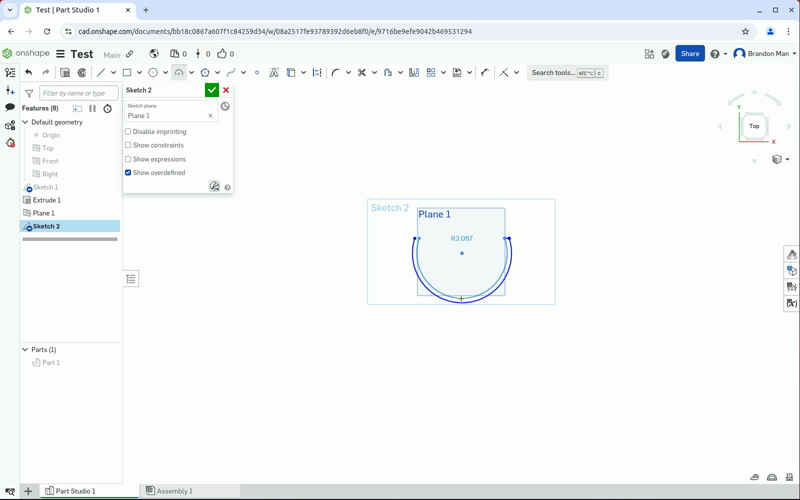
scroll(6)
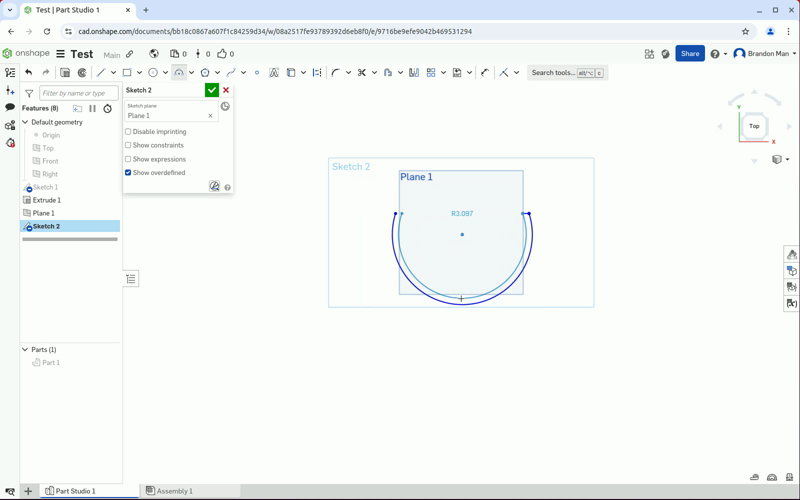
scroll(6)
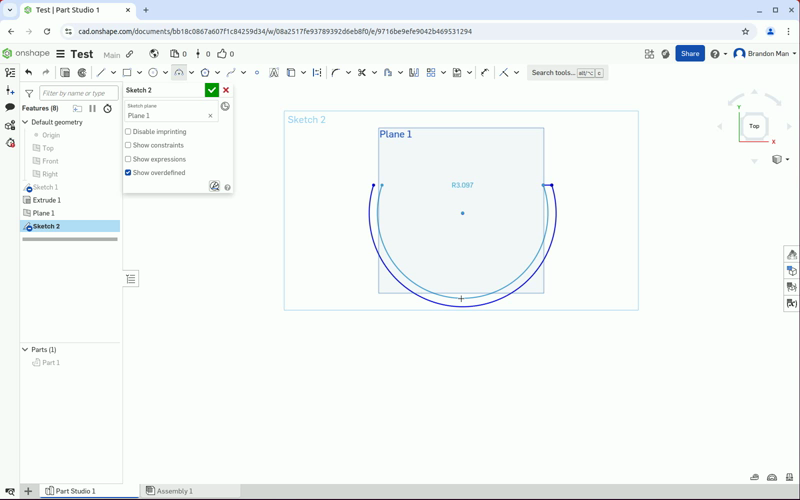
scroll(6)
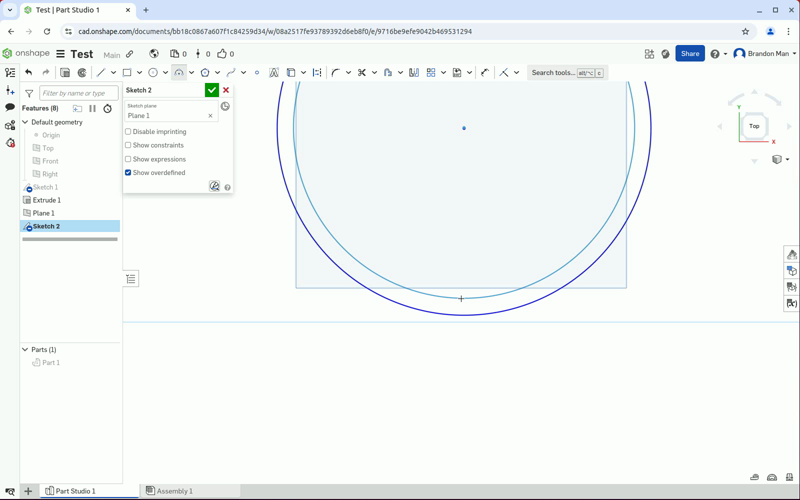
click(461, 298)
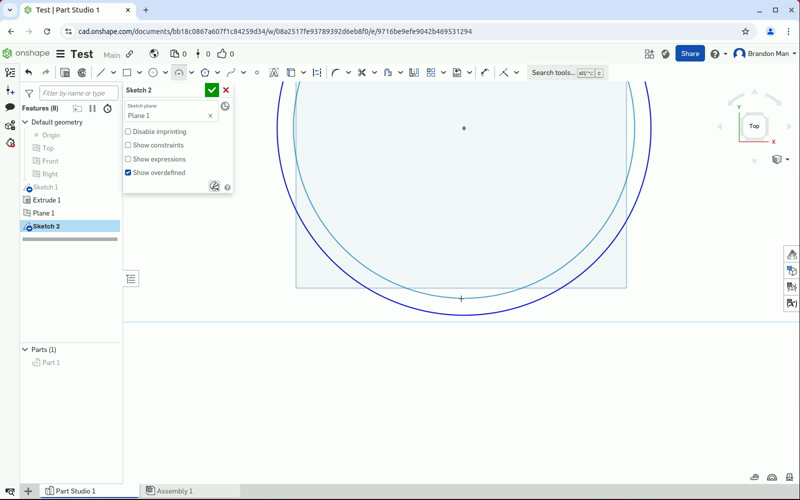
scroll(-6)
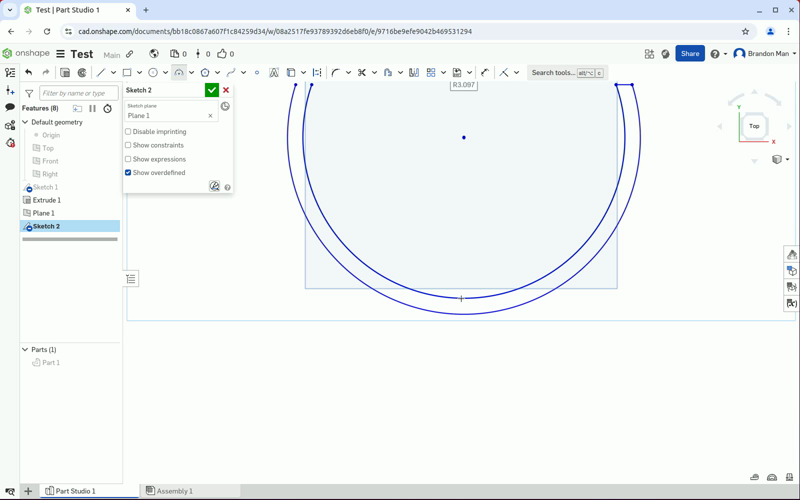
scroll(-6)
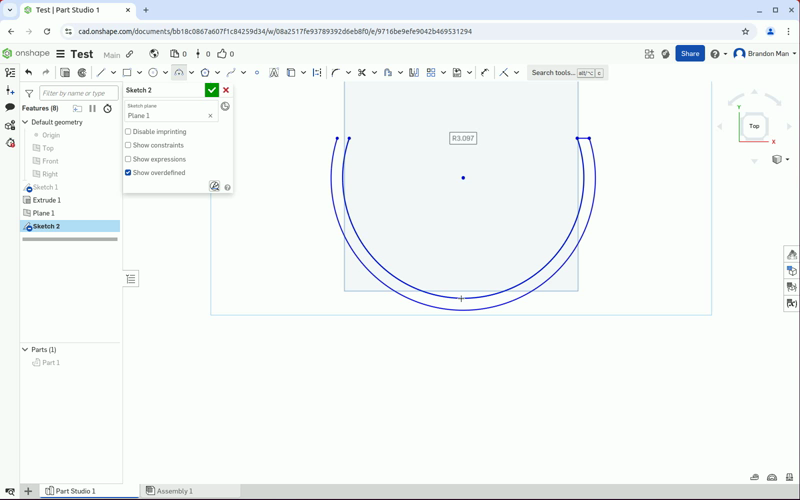
scroll(-6)
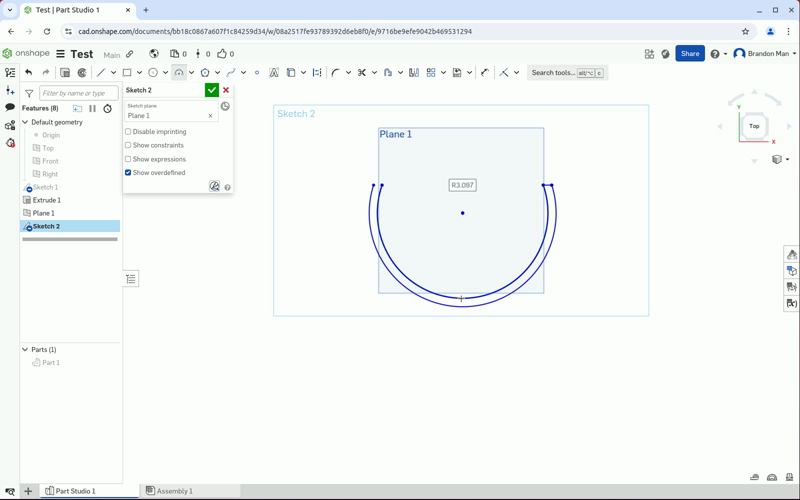
scroll(-6)
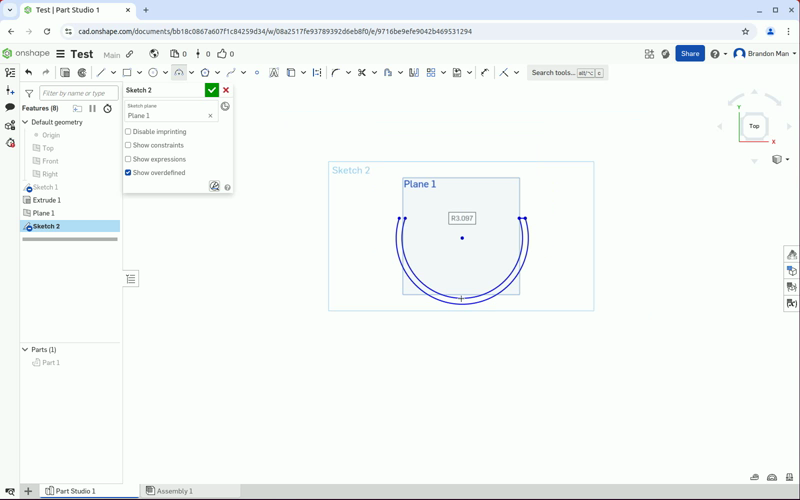
scroll(-6)
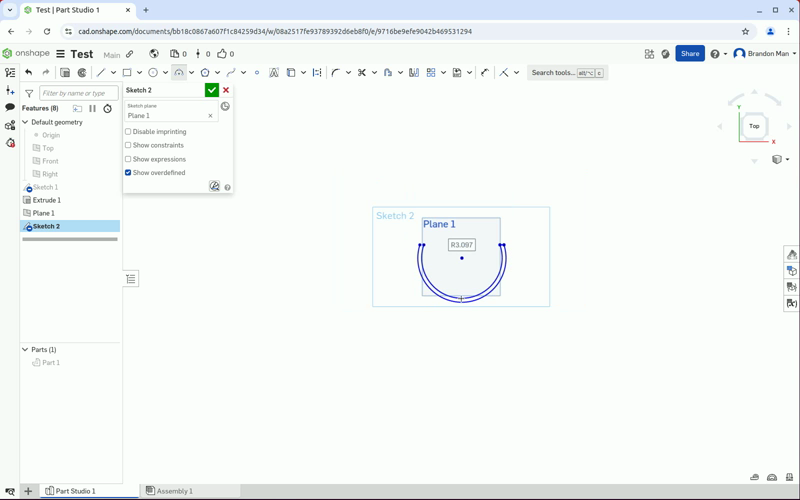
scroll(-6)
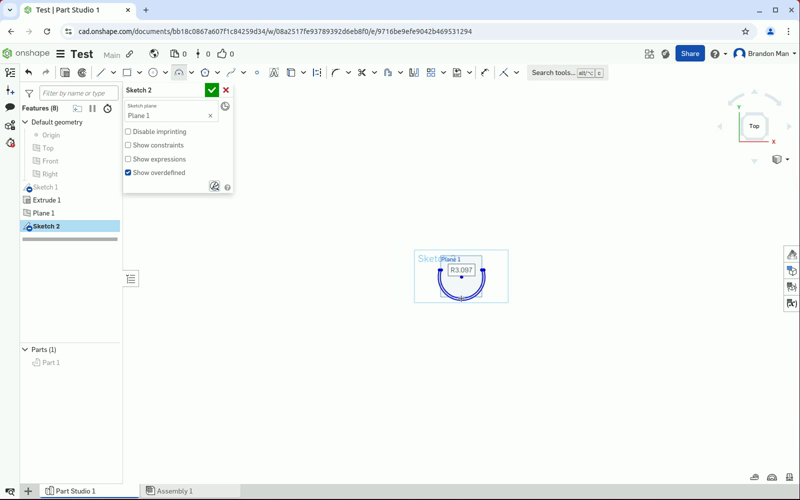
scroll(-6)
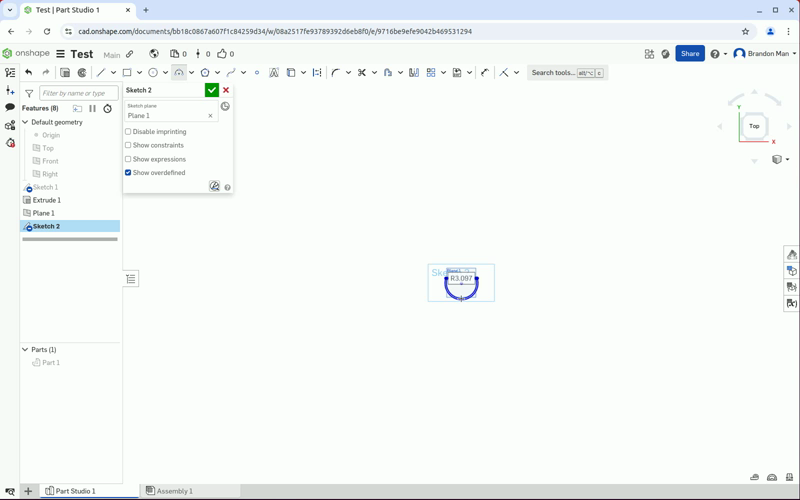
key_up(shift)
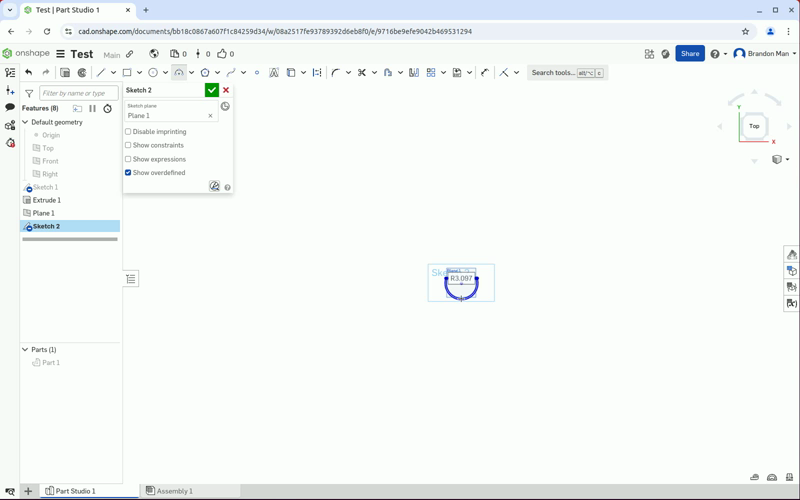
key(esc)
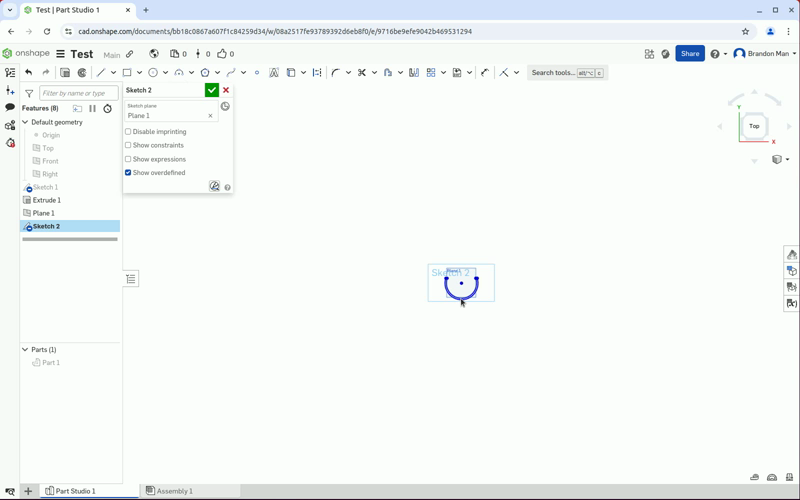
key(l)
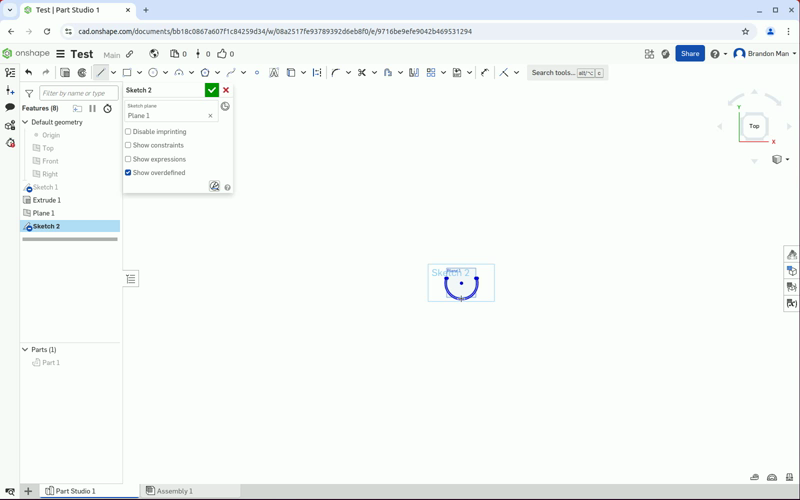
mouse_move(447, 278)
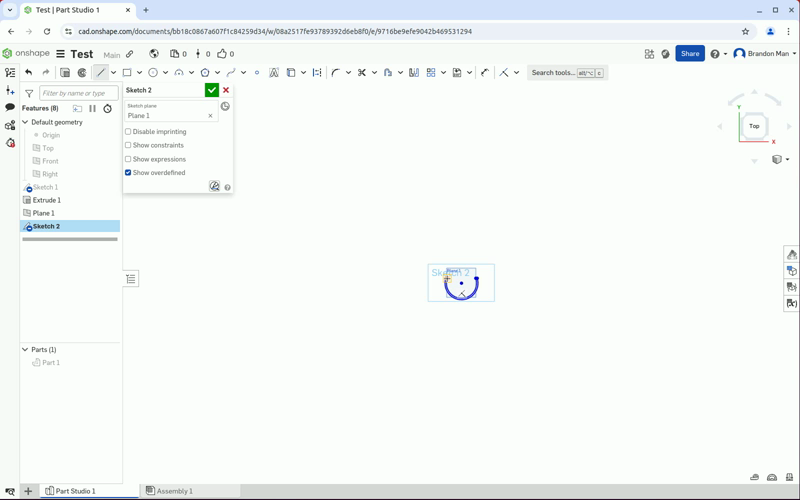
scroll(6)
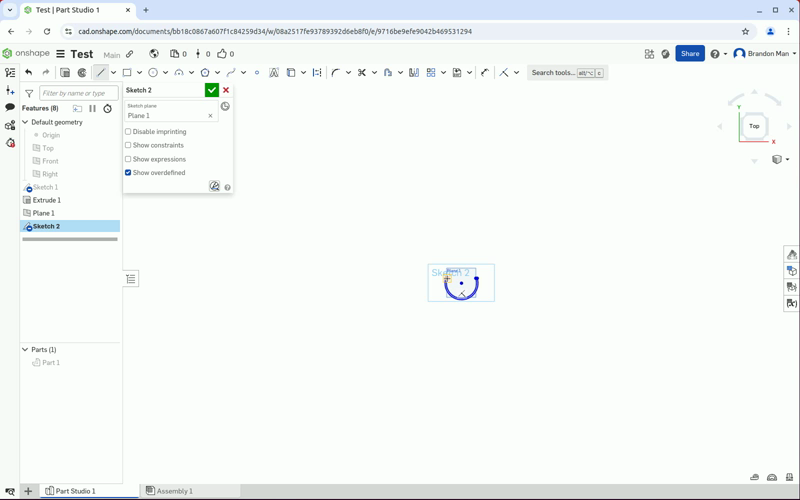
scroll(6)
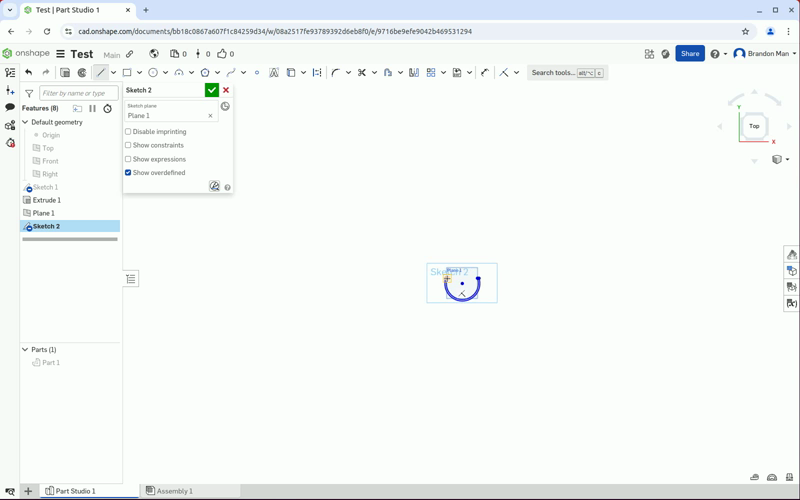
scroll(6)
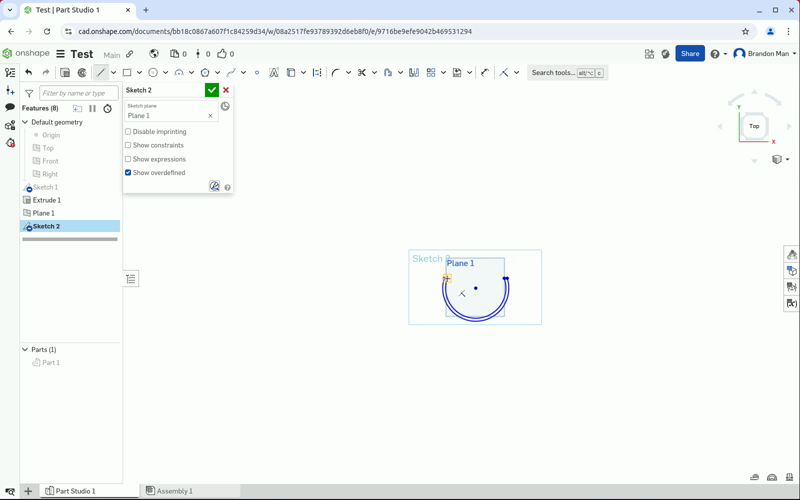
scroll(6)
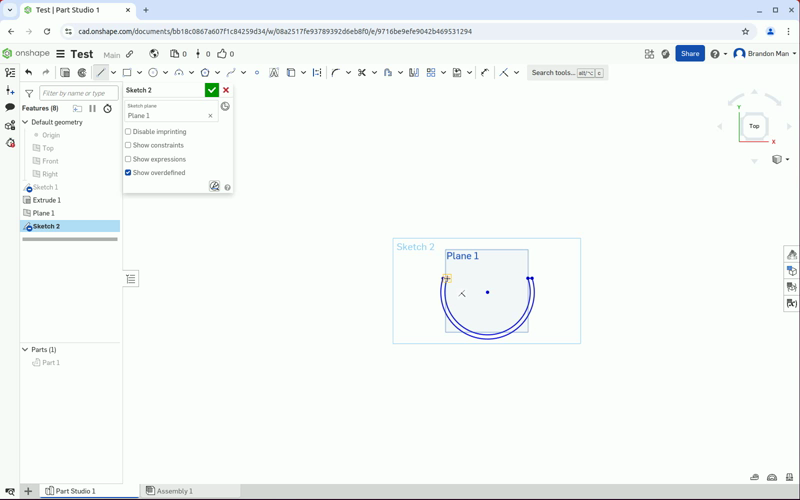
scroll(6)
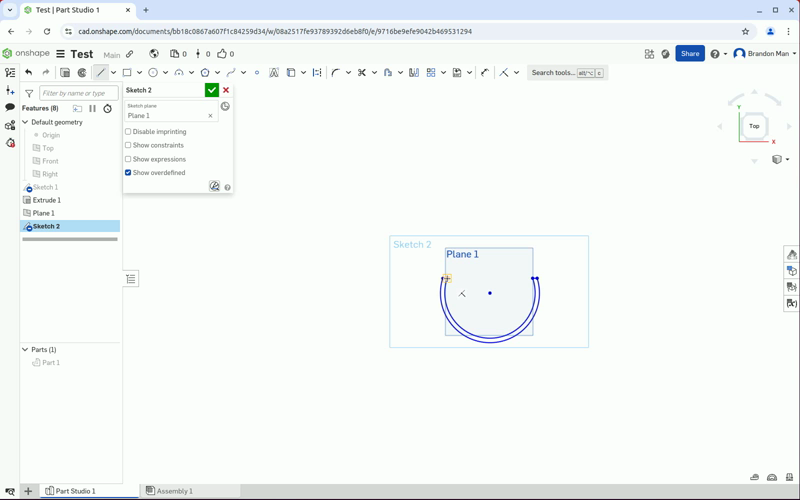
scroll(6)
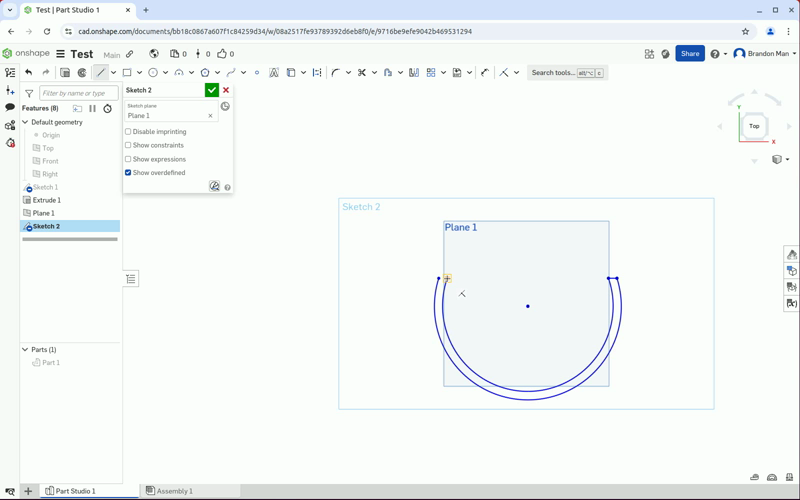
scroll(6)
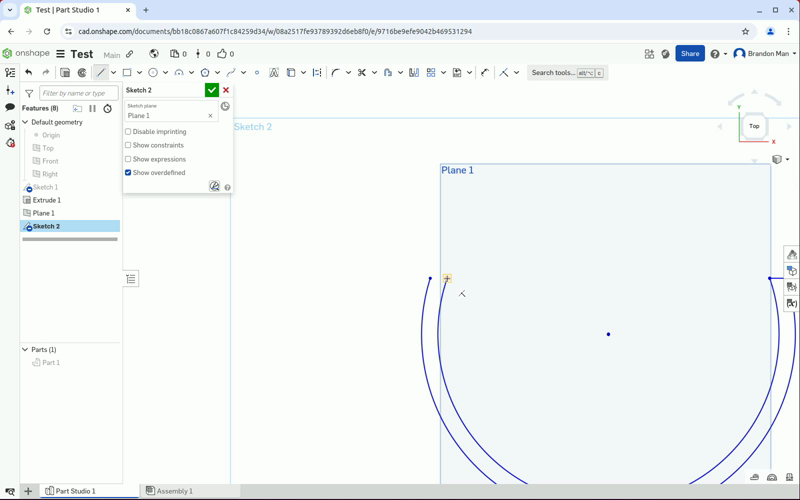
click(447, 278)
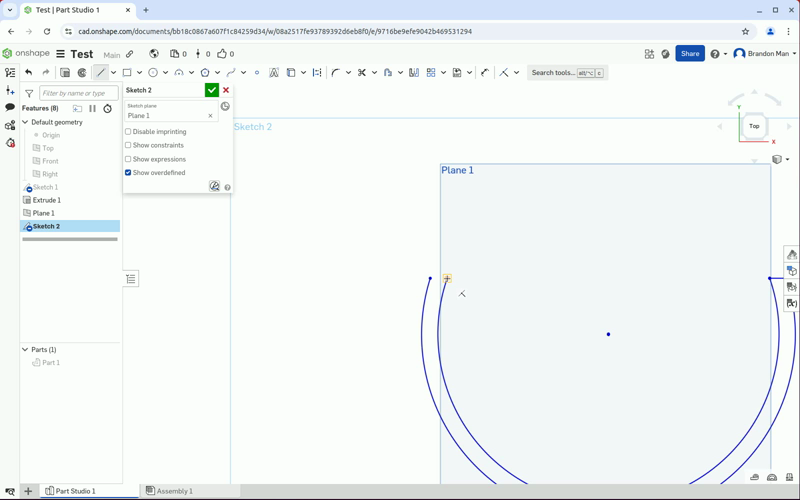
scroll(-6)
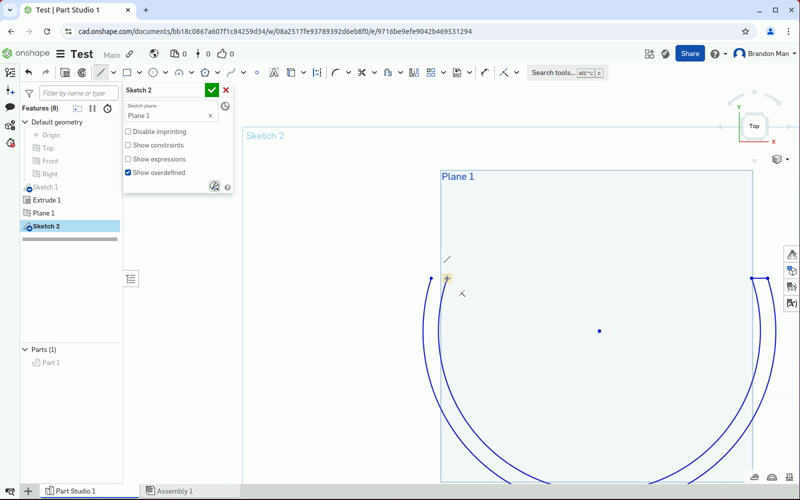
scroll(-6)
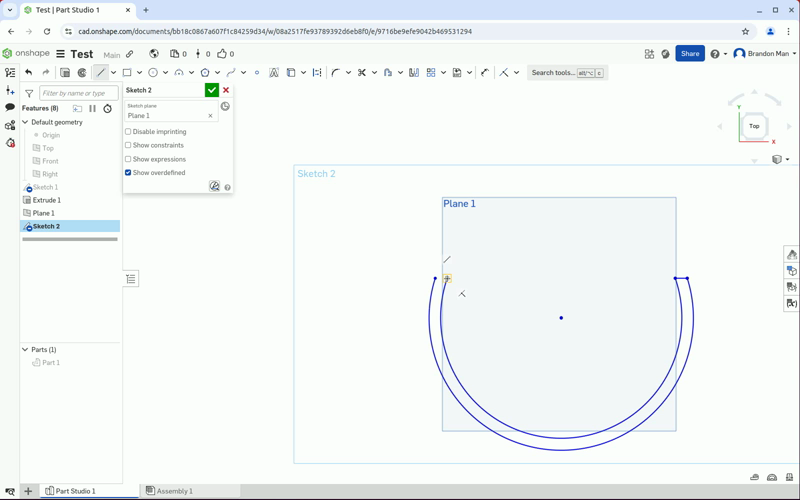
scroll(-6)
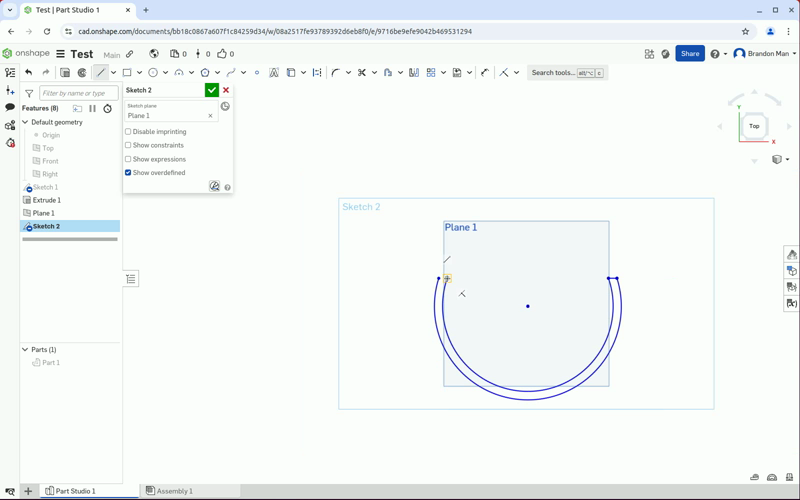
scroll(-6)
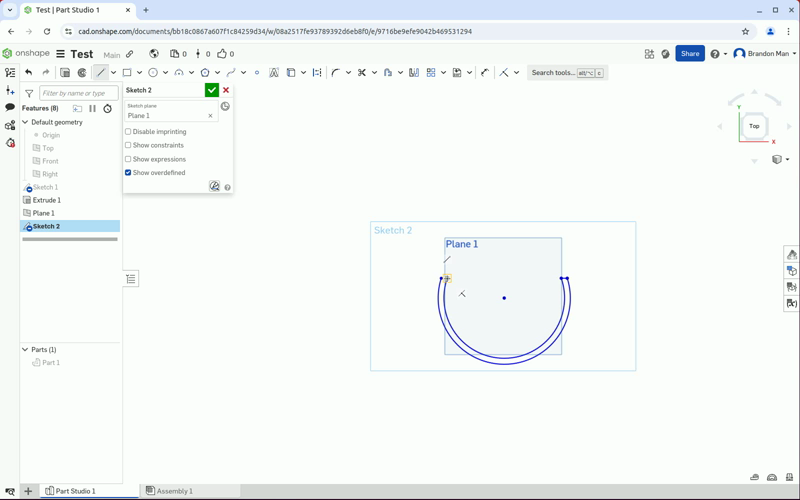
scroll(-6)
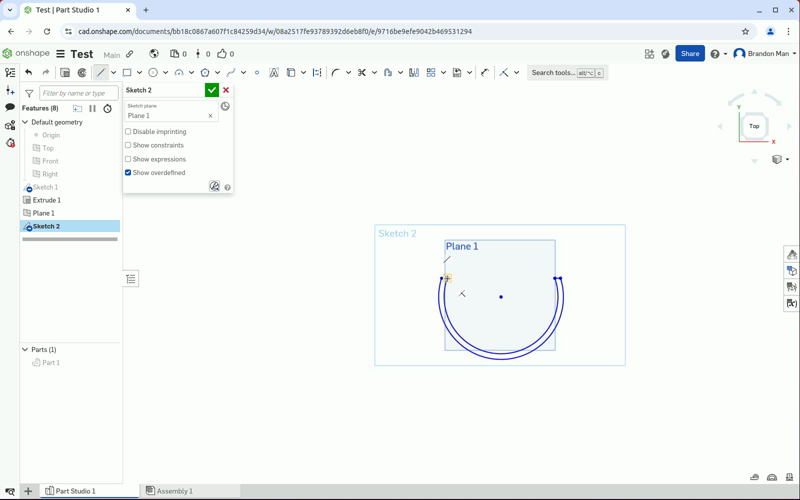
scroll(-6)
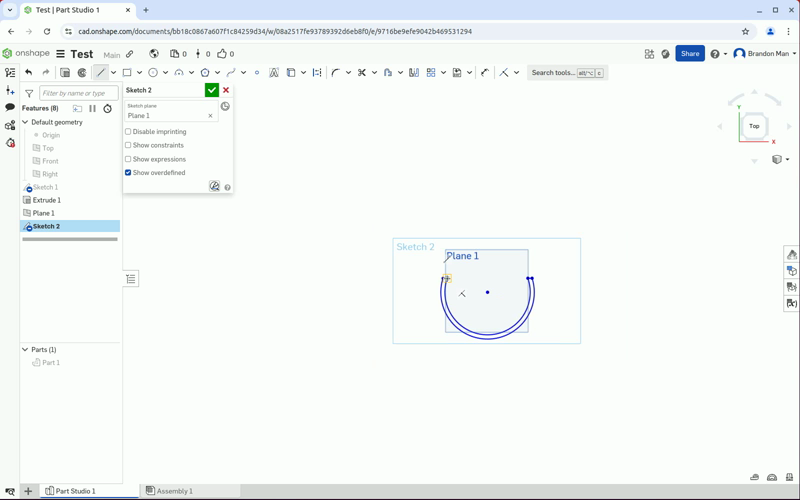
scroll(-6)
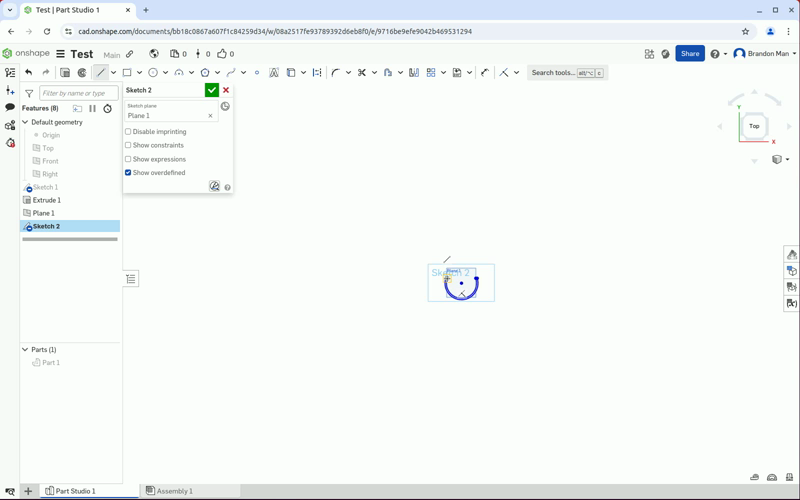
mouse_move(477, 278)
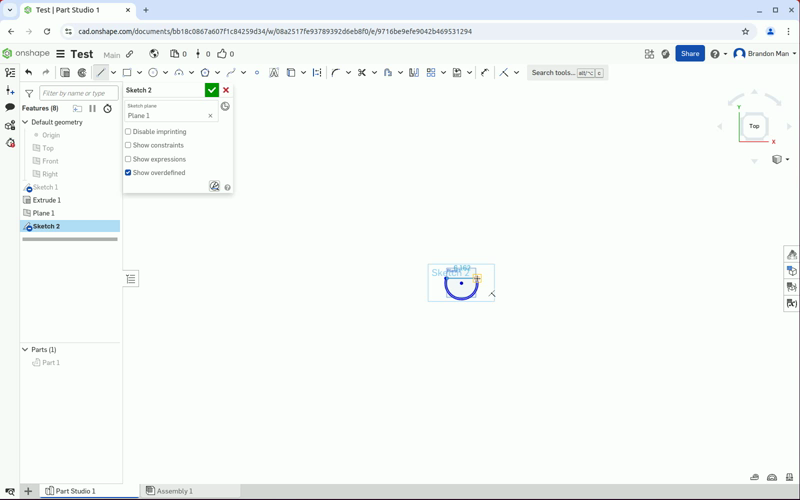
key_down(shift)
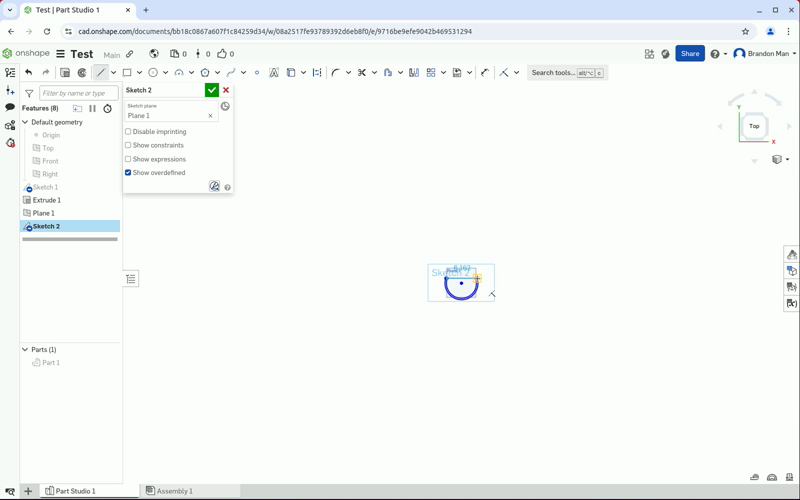
mouse_move(445, 278)
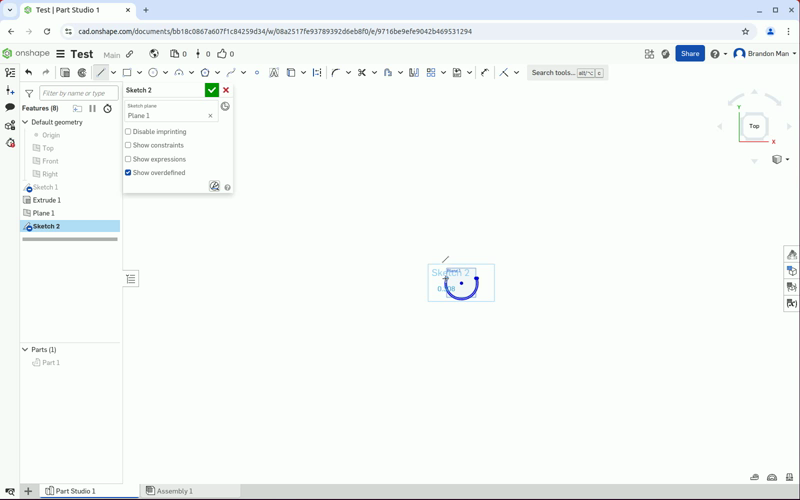
scroll(6)
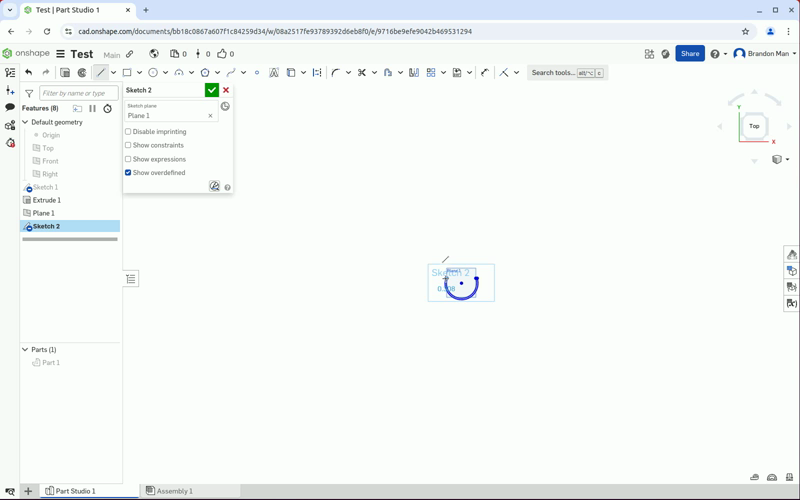
scroll(6)
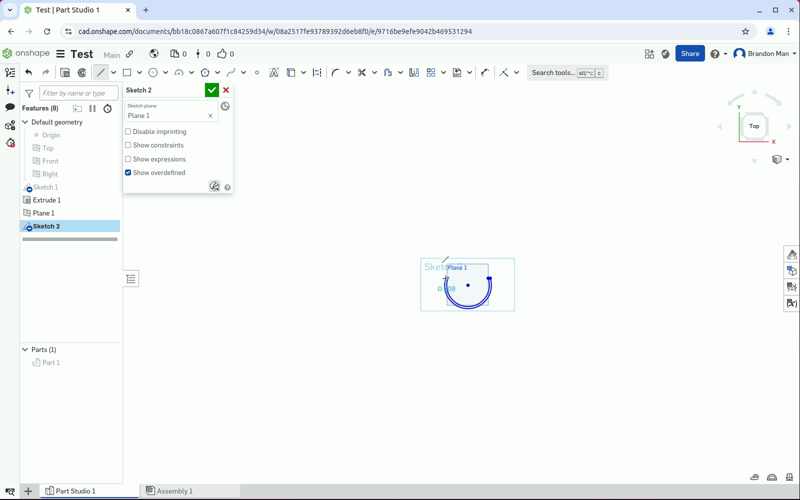
scroll(6)
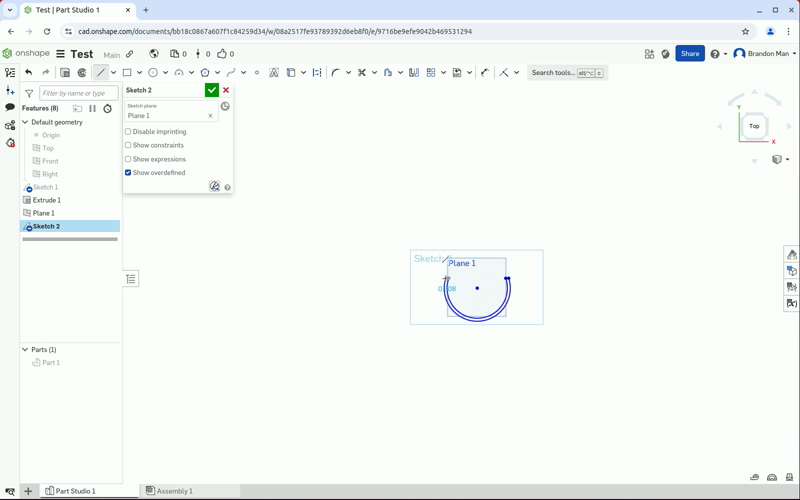
scroll(6)
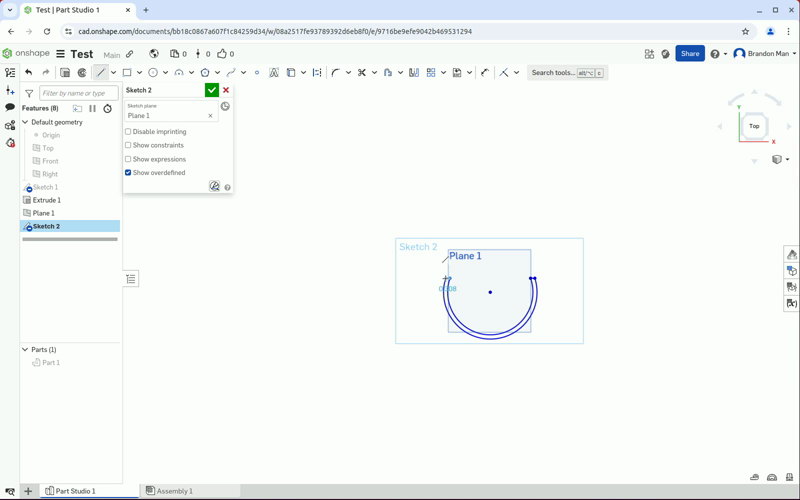
scroll(6)
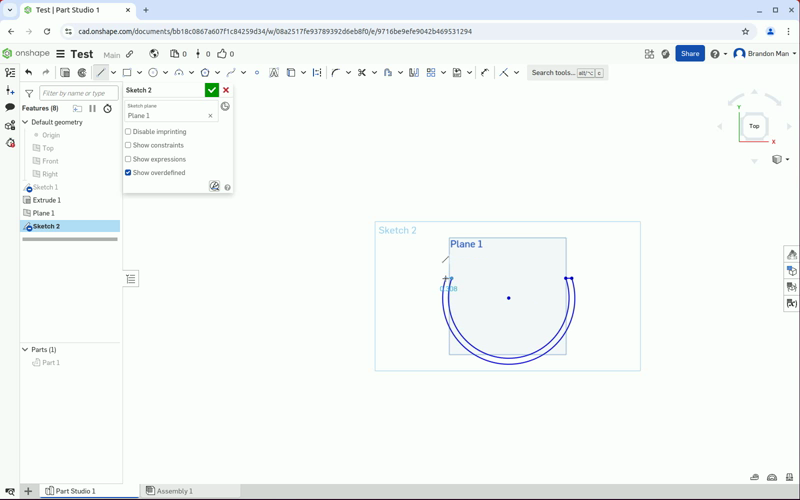
scroll(6)
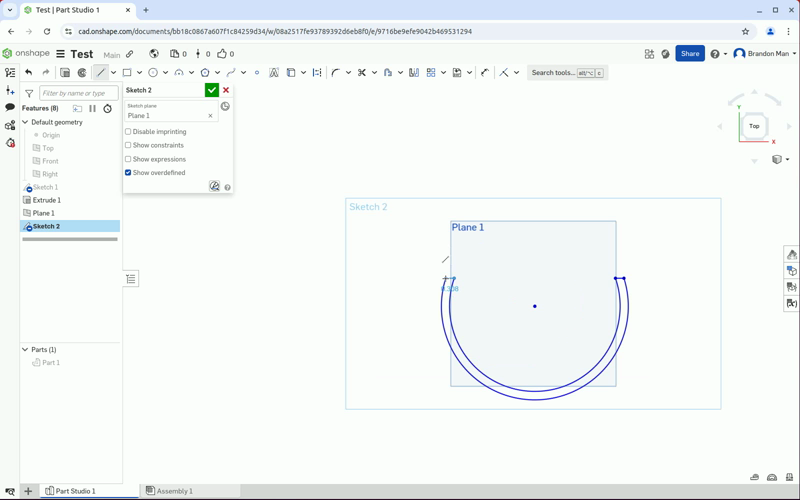
scroll(6)
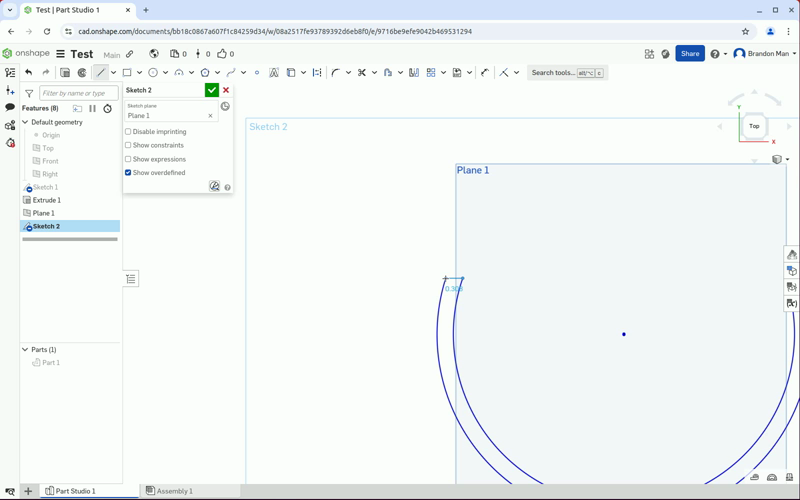
key_up(shift)
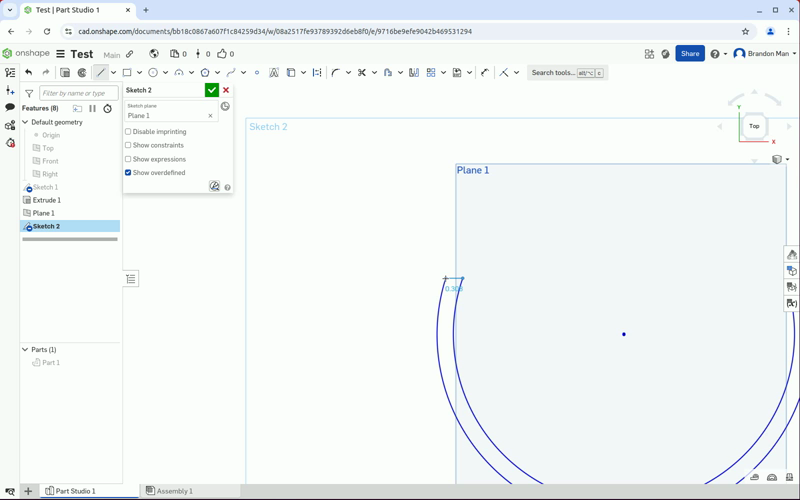
click(445, 278)
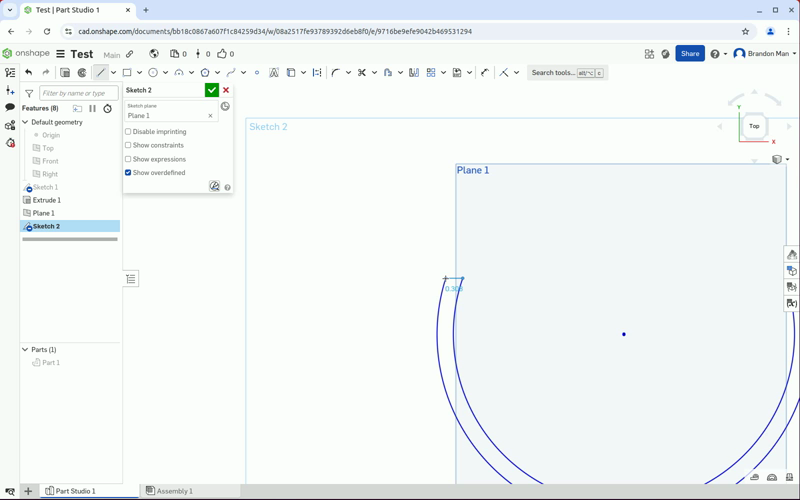
scroll(-6)
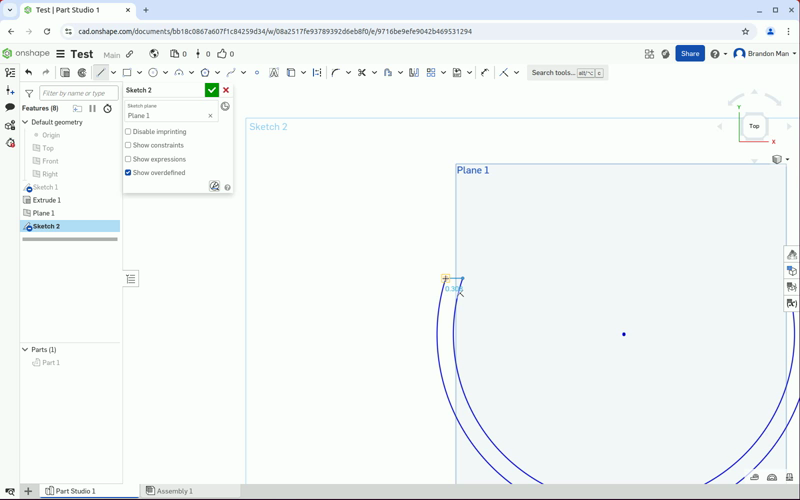
scroll(-6)
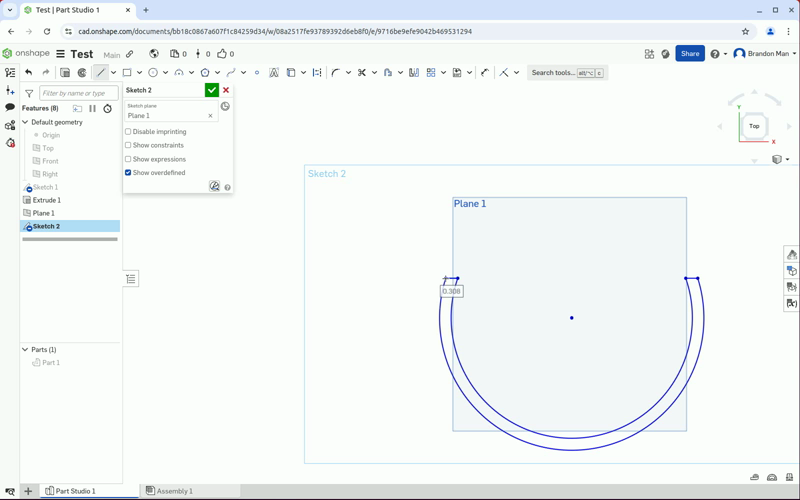
scroll(-6)
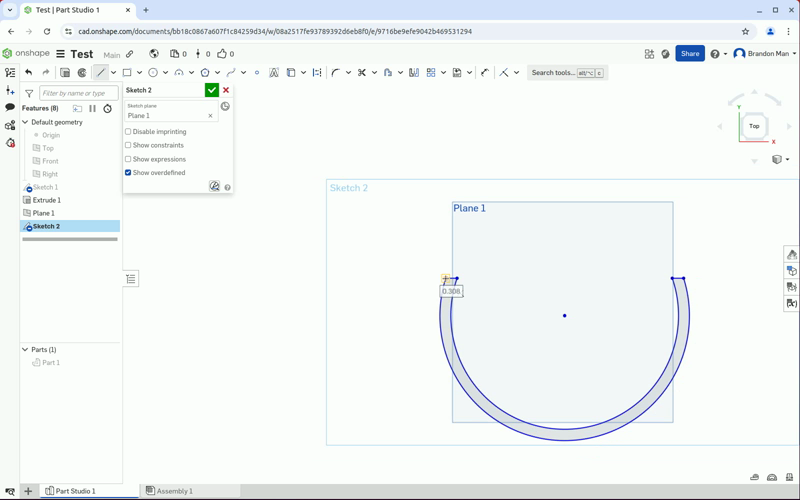
scroll(-6)
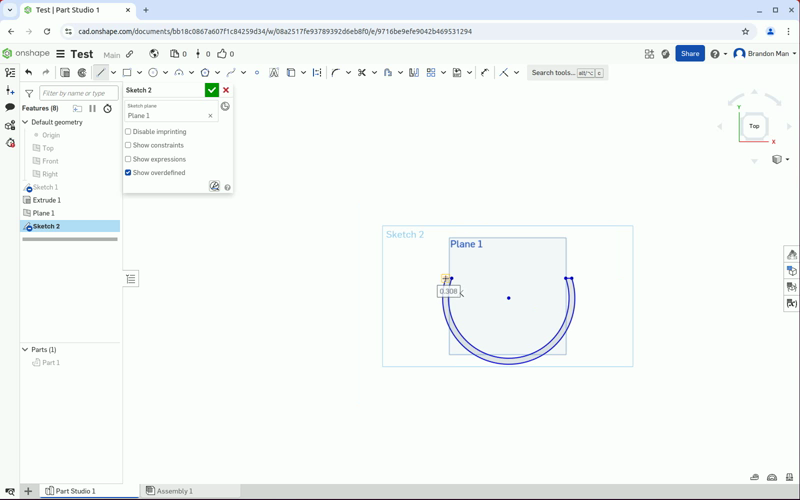
scroll(-6)
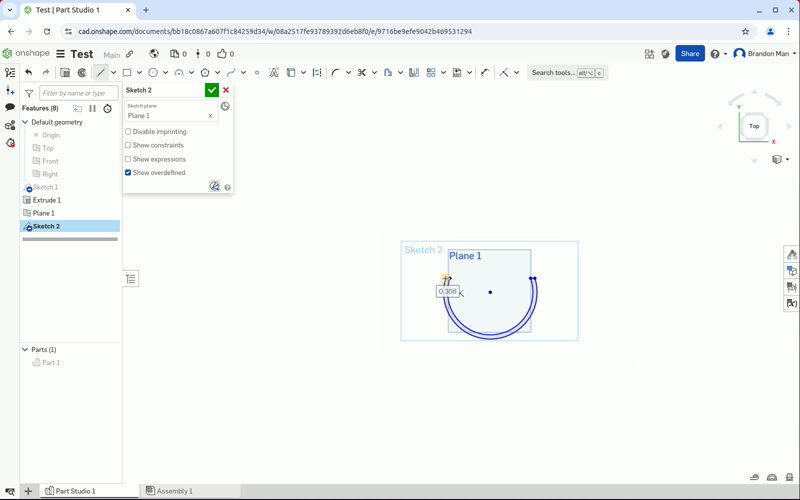
scroll(-6)
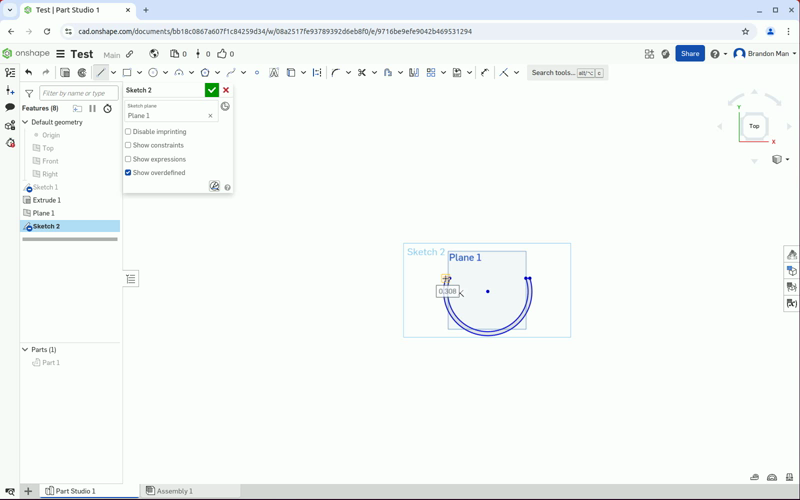
scroll(-6)
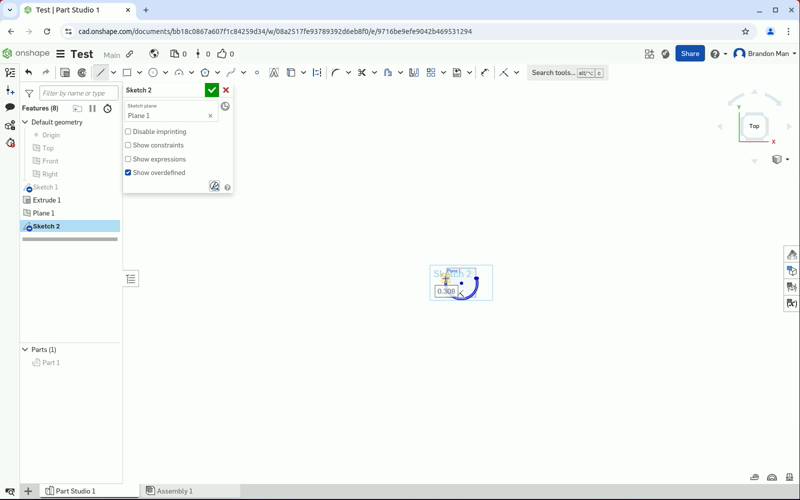
key(esc)
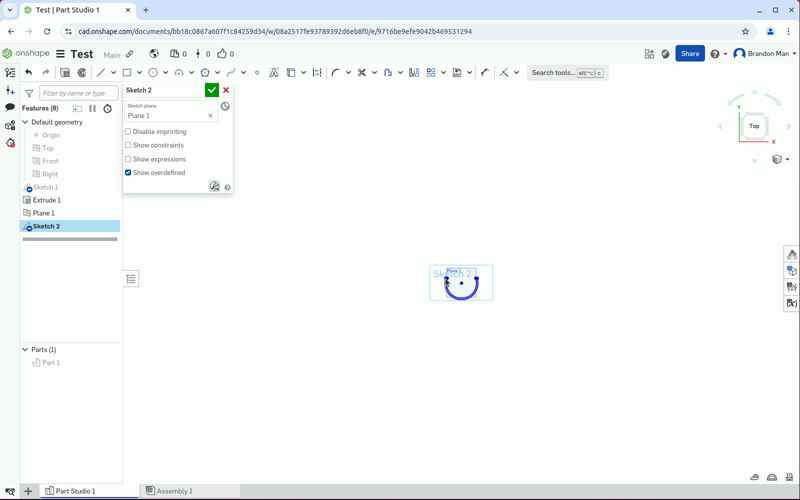
mouse_move(446, 287)
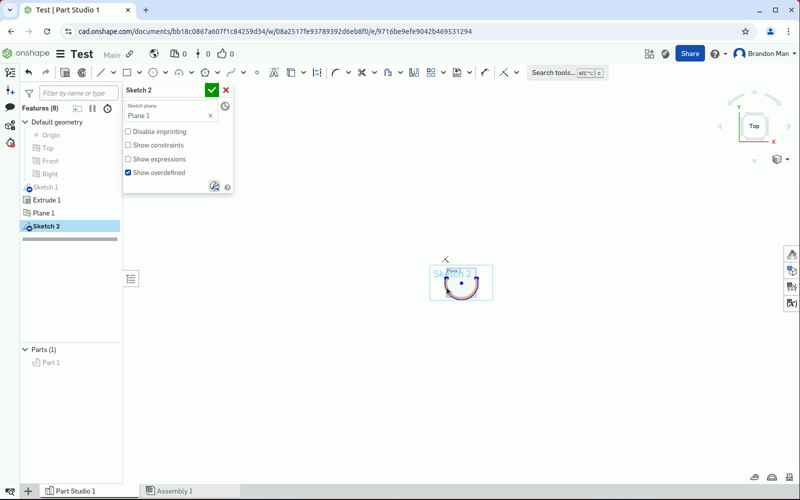
scroll(6)
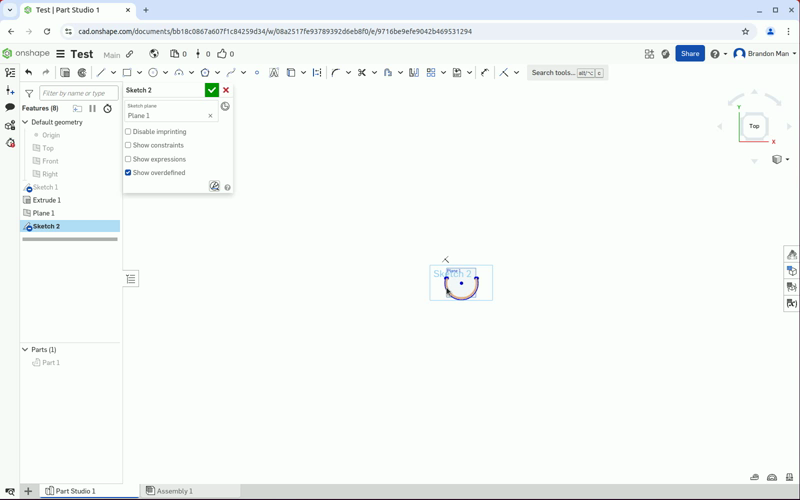
scroll(6)
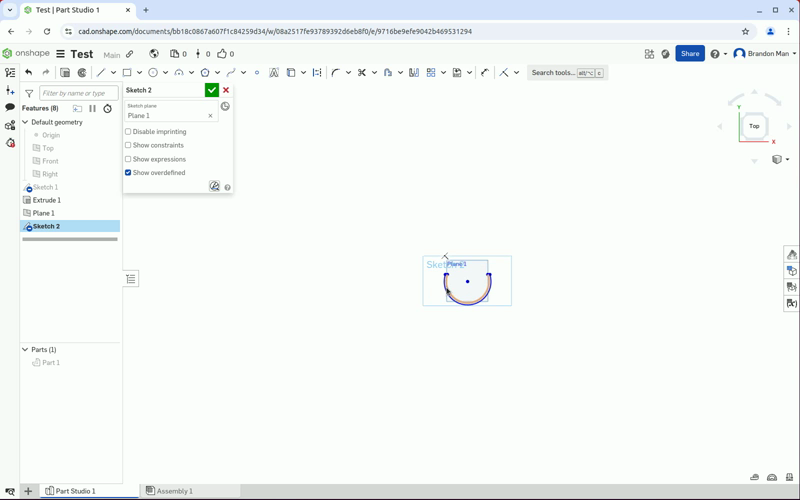
scroll(6)
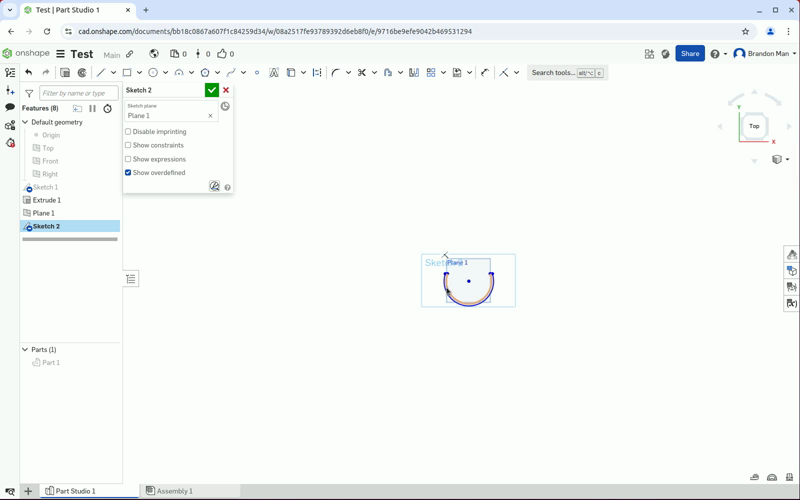
scroll(6)
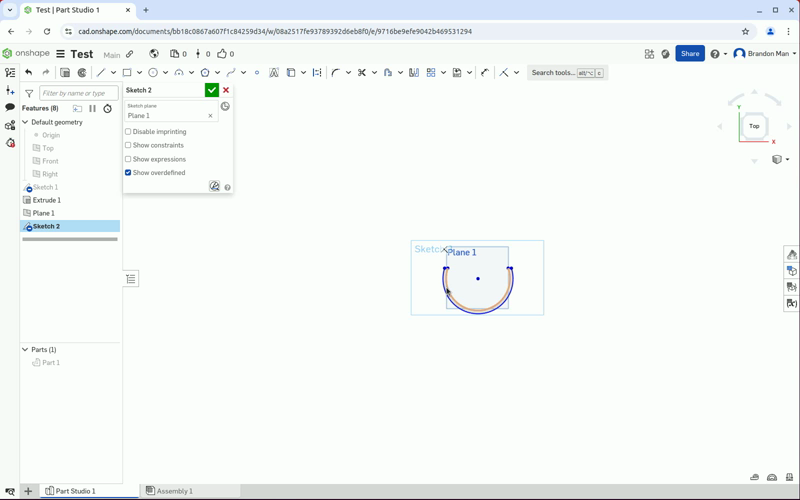
scroll(6)
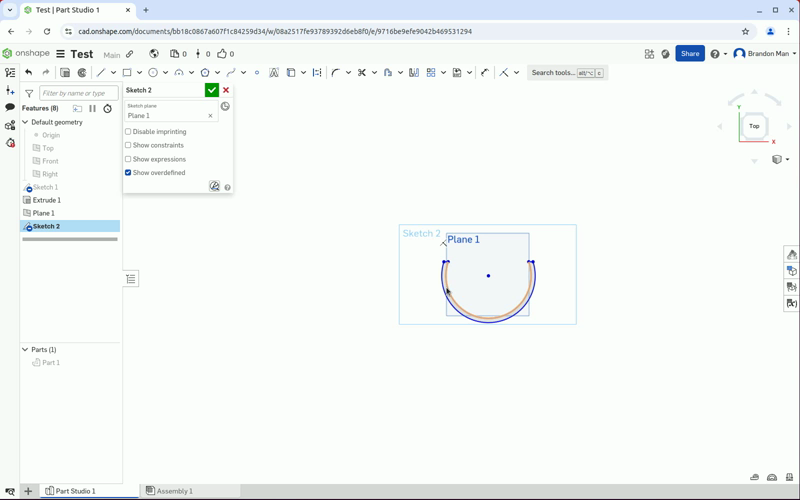
scroll(6)
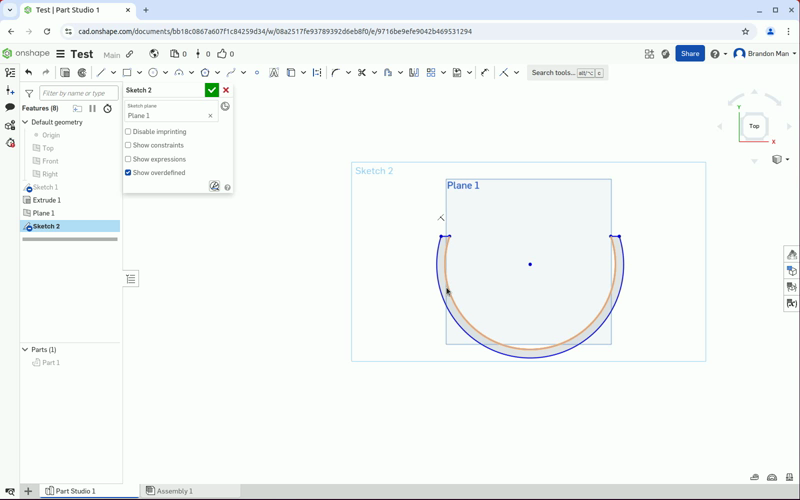
scroll(6)
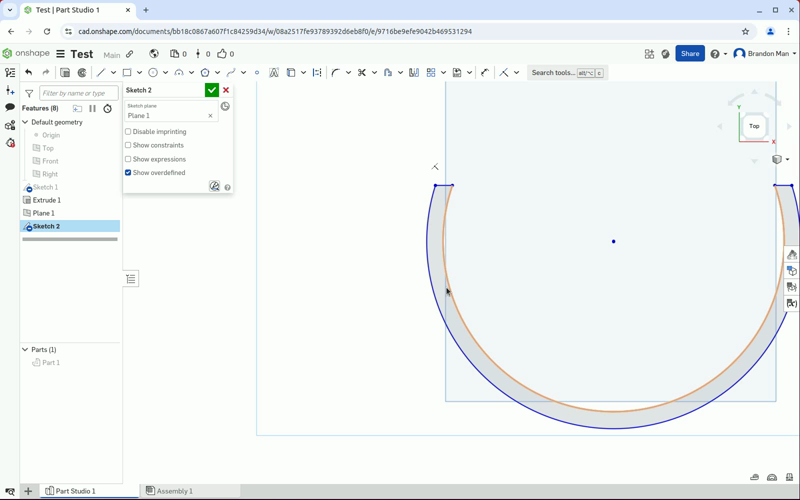
click(446, 287)
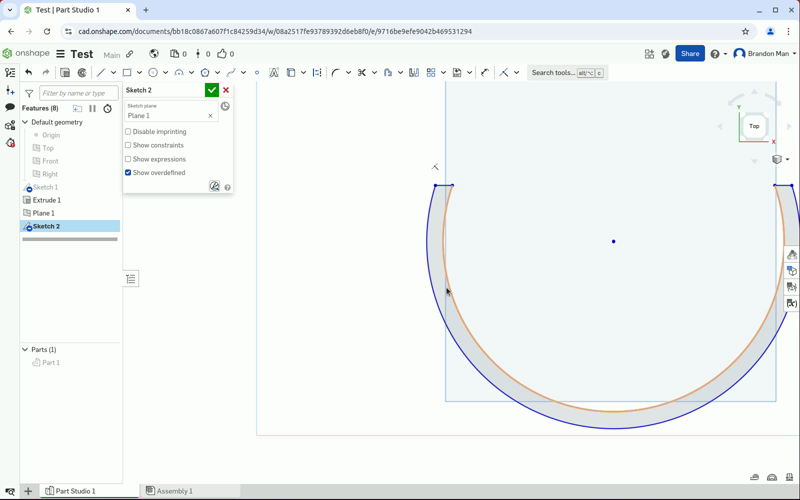
scroll(-6)
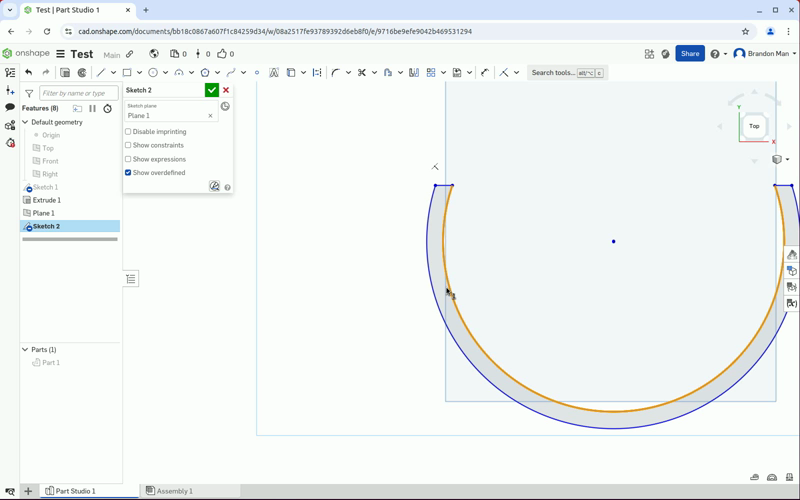
scroll(-6)
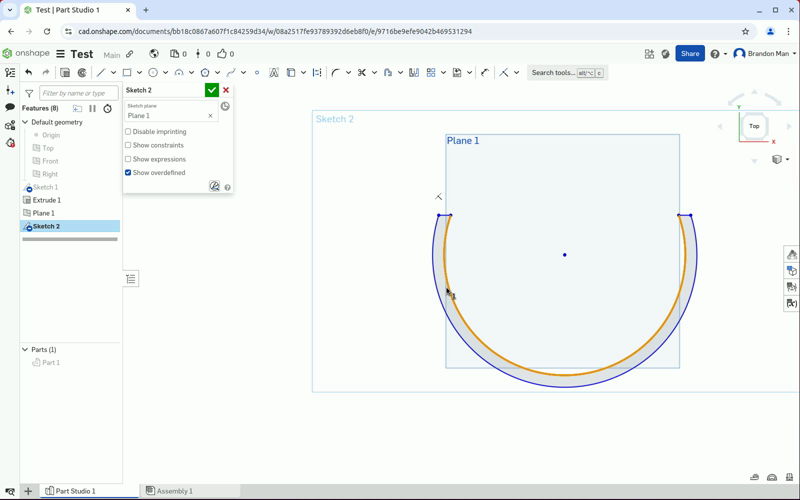
scroll(-6)
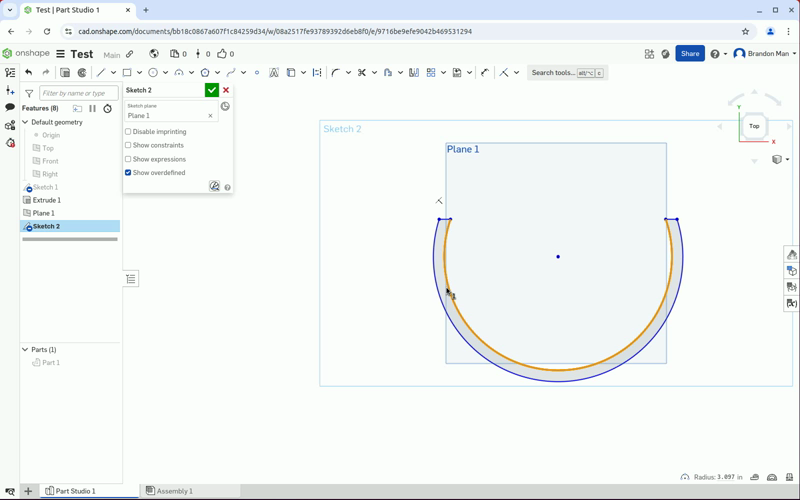
scroll(-6)
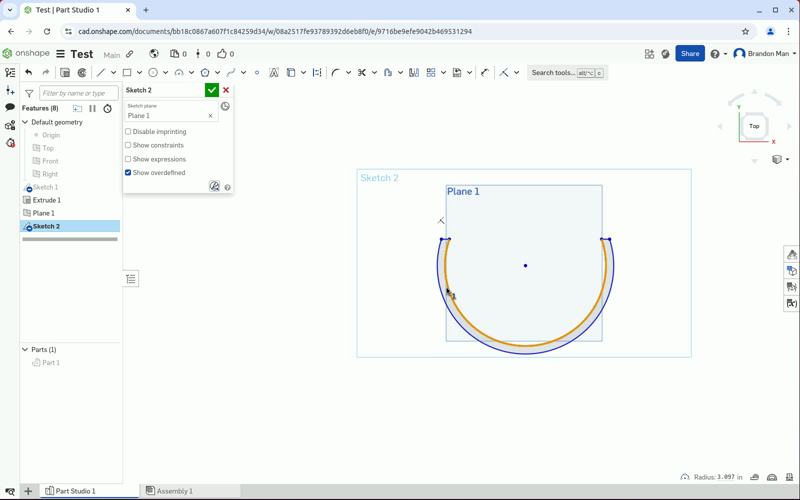
scroll(-6)
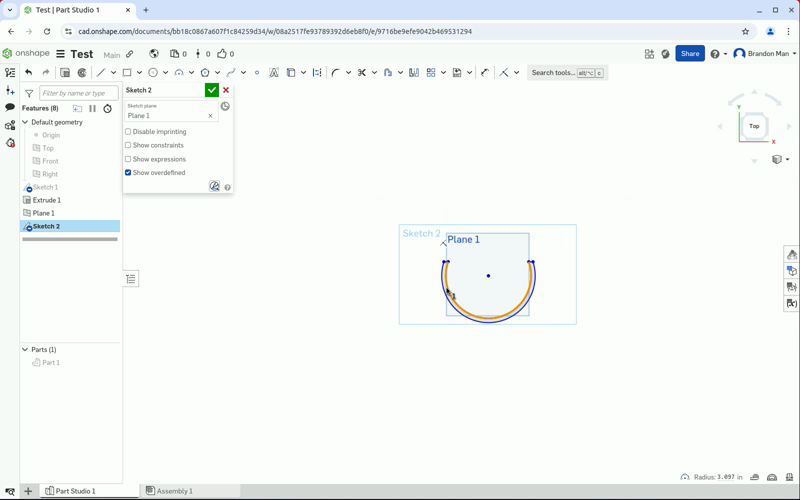
scroll(-6)
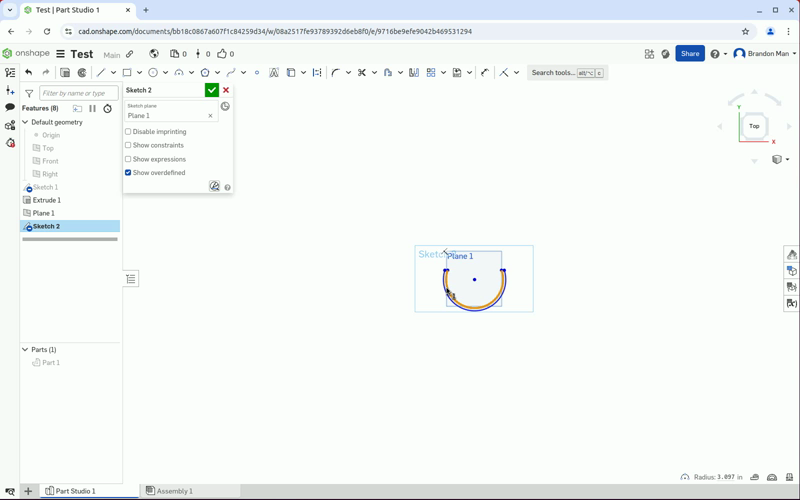
scroll(-6)
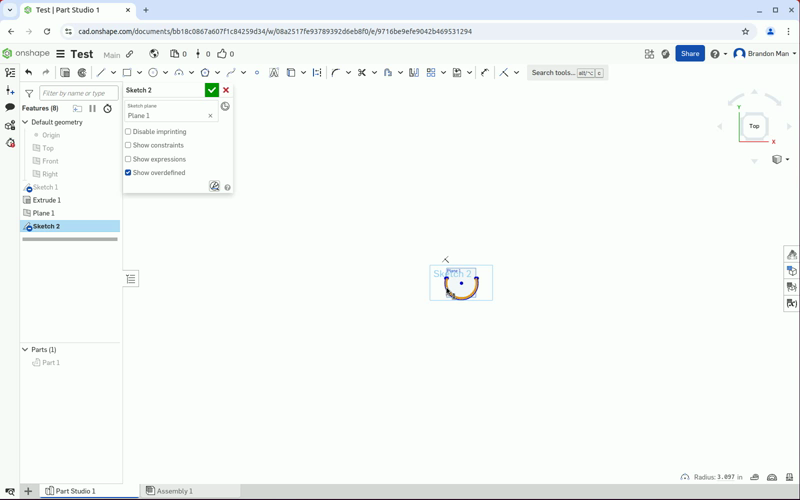
mouse_move(73, 352)
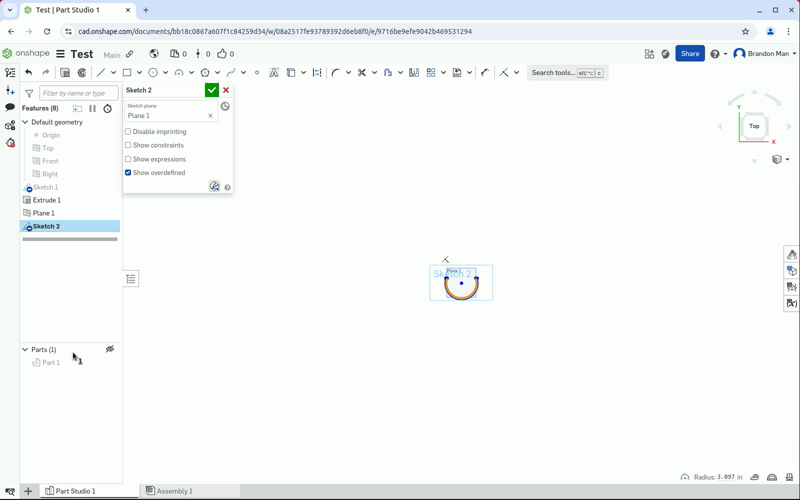
key(shift+y)
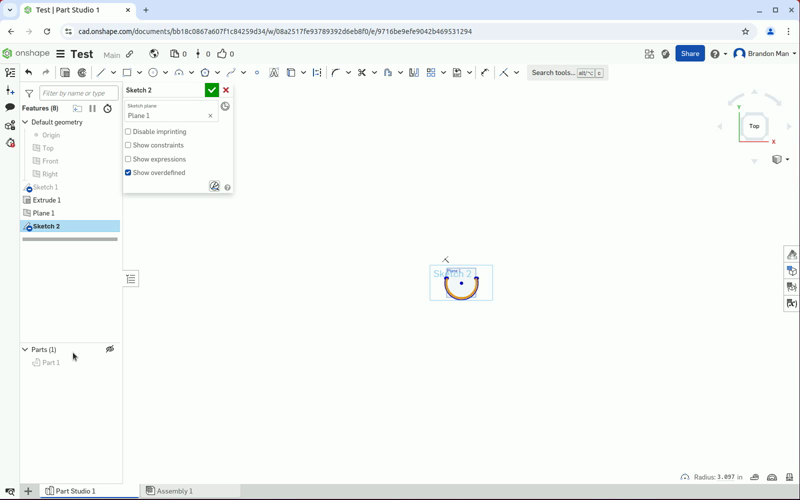
key(shift+e)
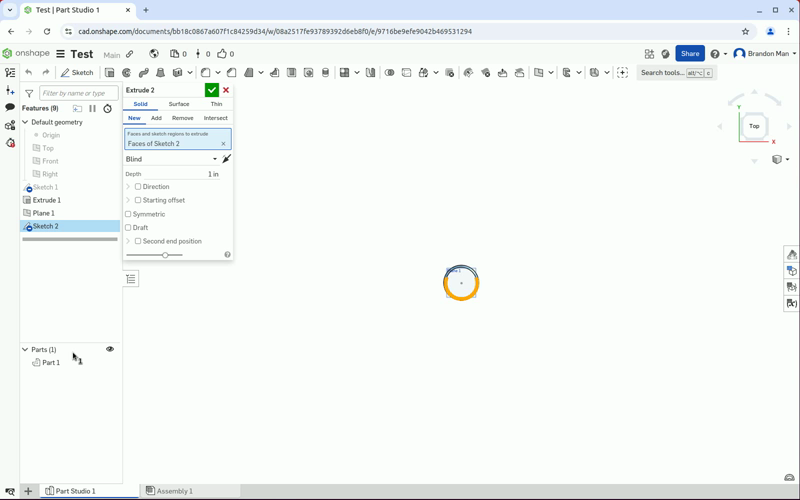
mouse_move(143, 106)
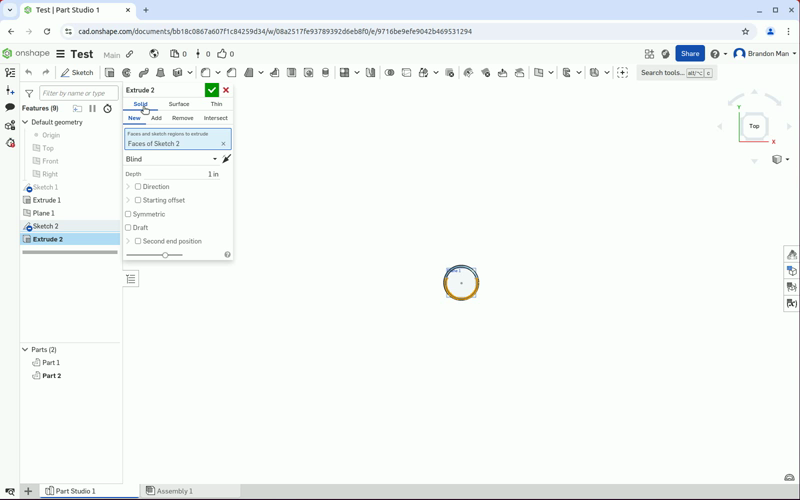
click(143, 106)
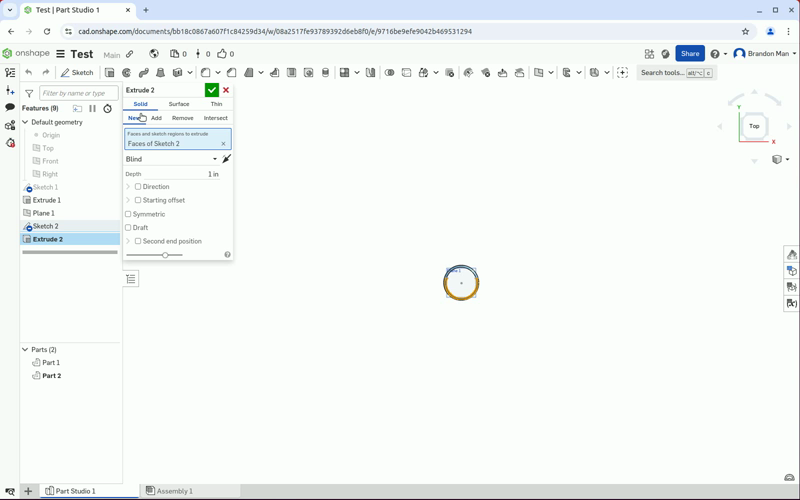
mouse_move(137, 120)
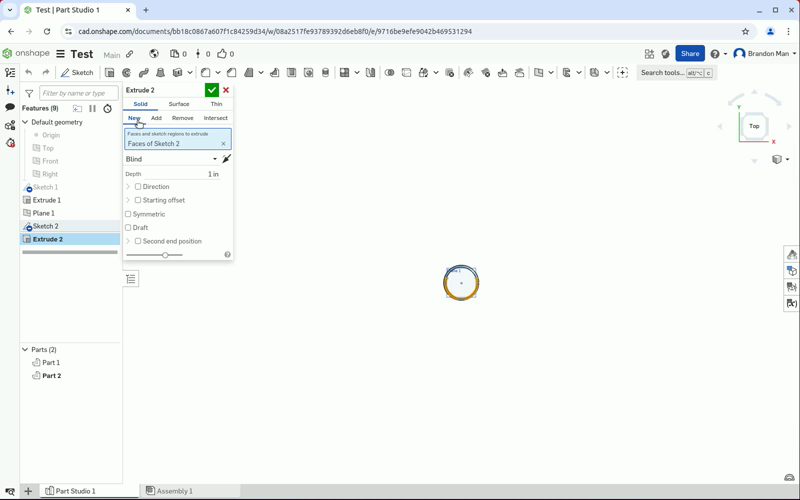
click(137, 120)
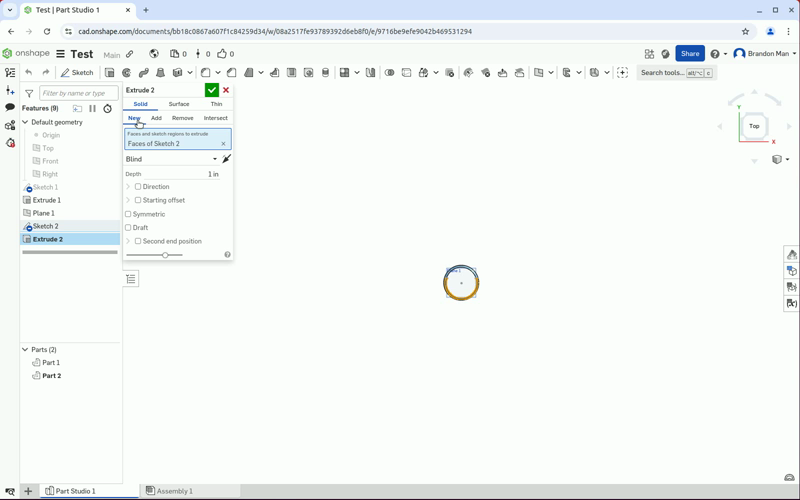
key(tab, 4)
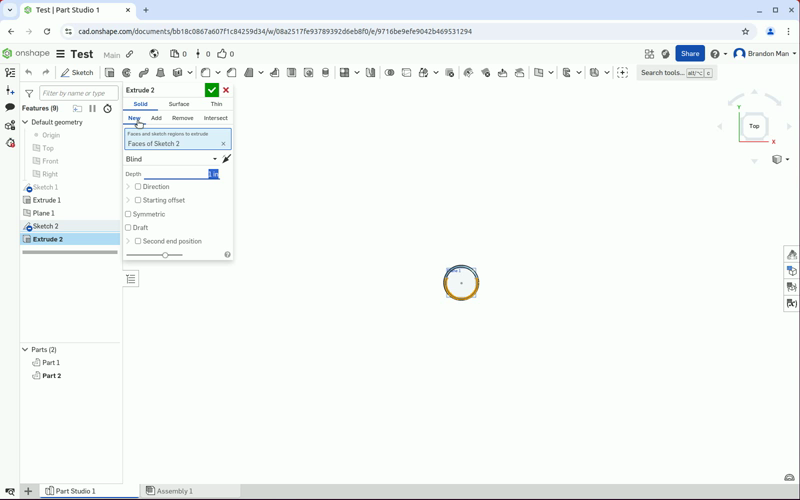
text(17.331)
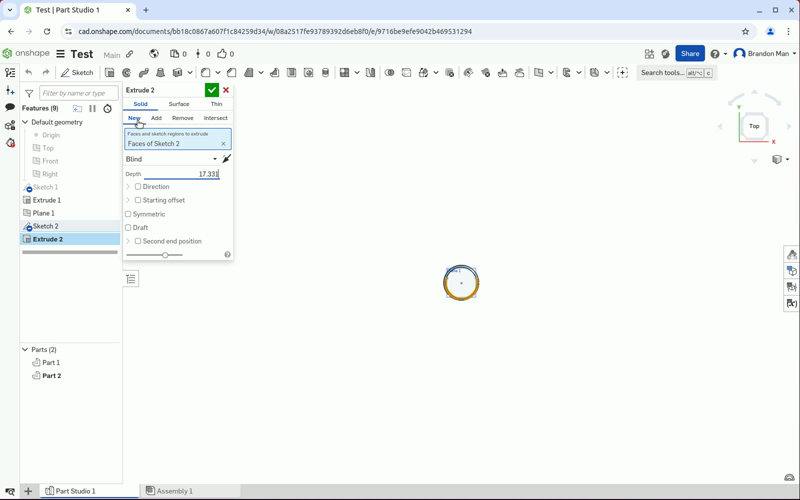
key(enter)
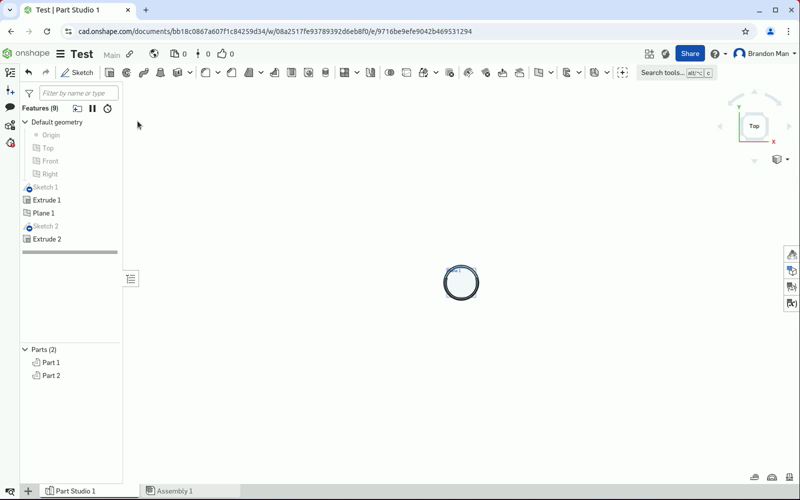
key(shift+h)
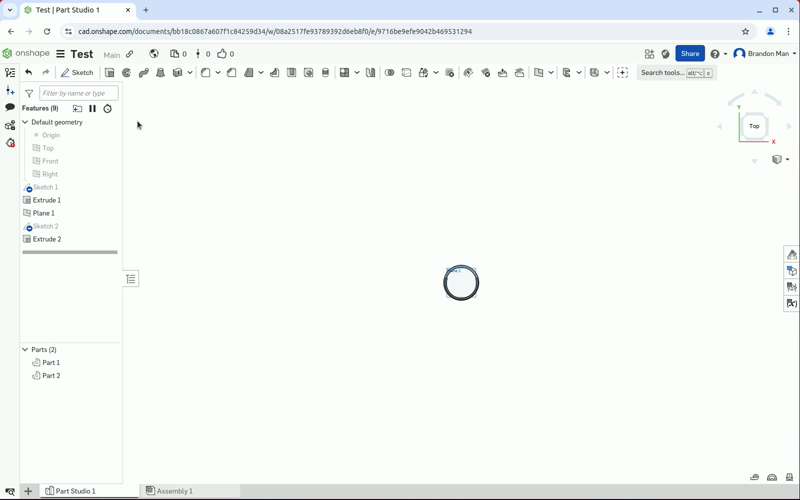
key(shift+h)
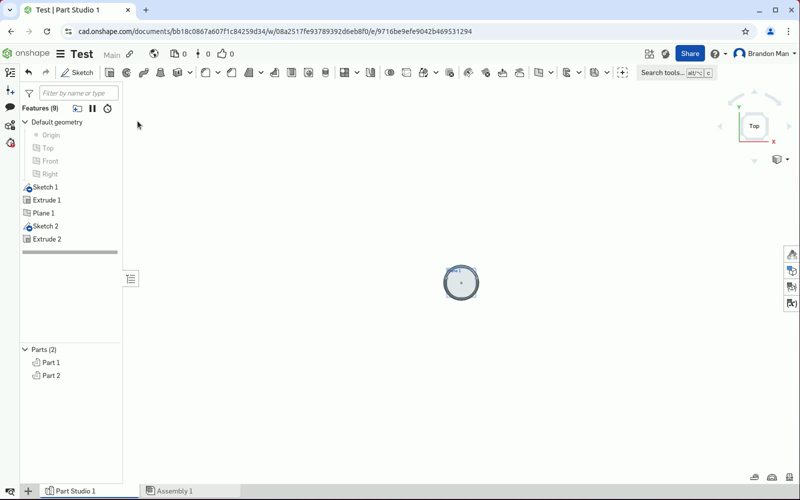
key(shift+7)
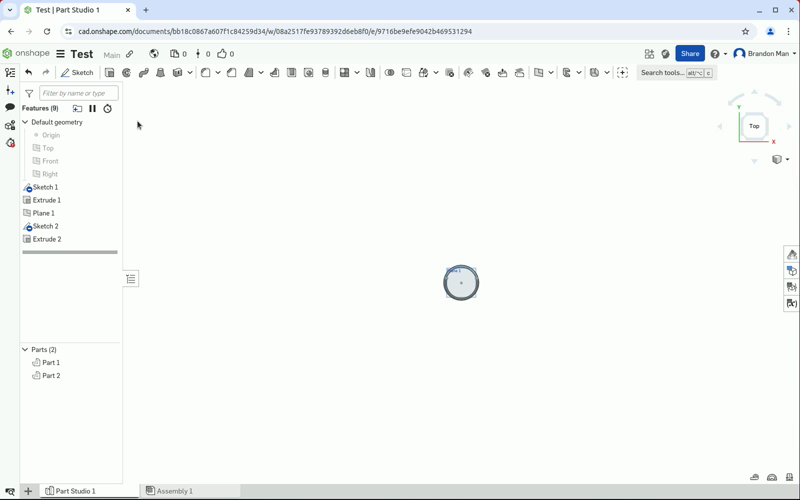
key(up, 3)
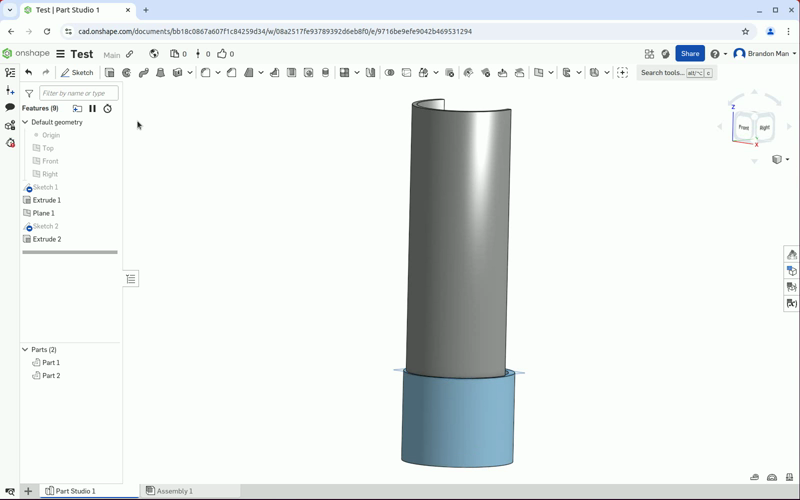
key(left, 3)
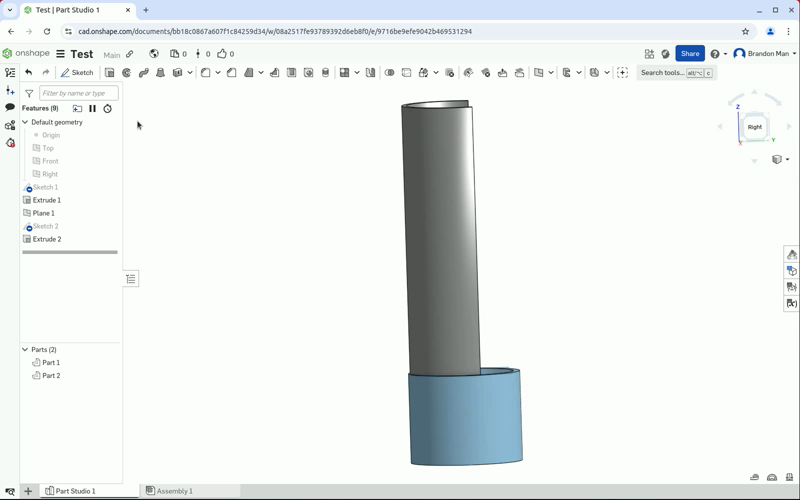
key(right, 3)
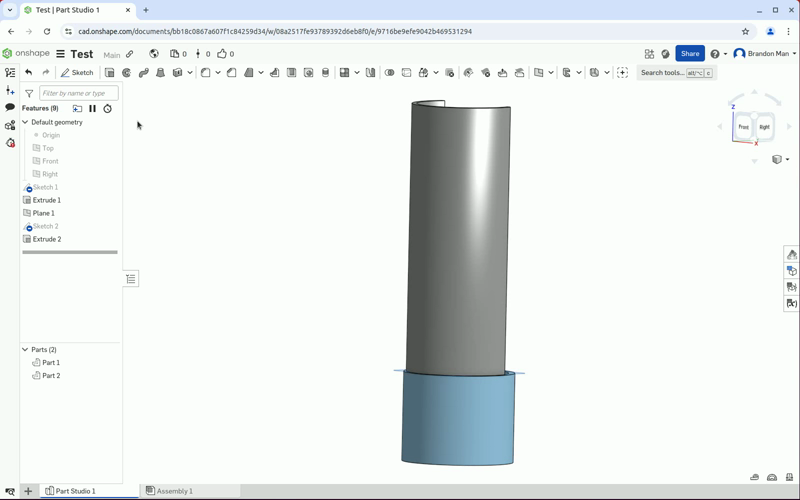
key(down, 3)
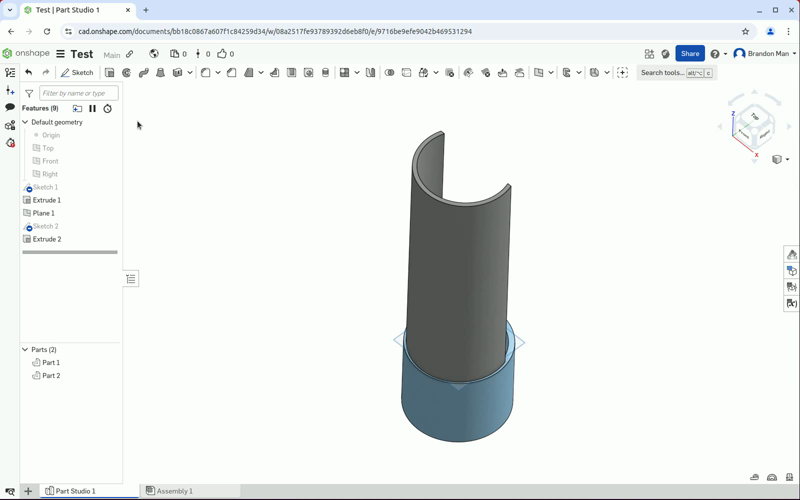
mouse_move(73, 189)
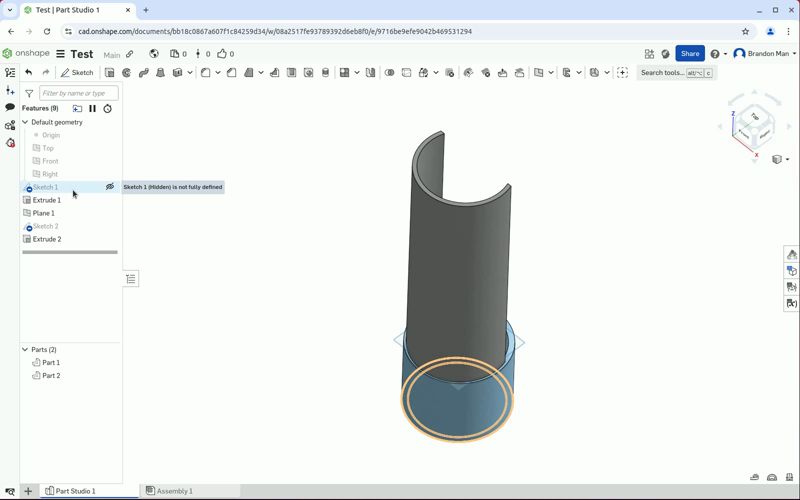
click(73, 189)